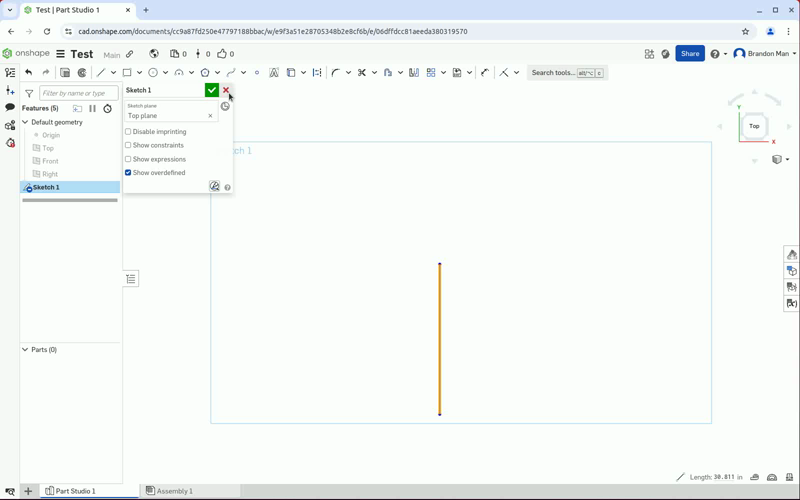
key(shift+h)
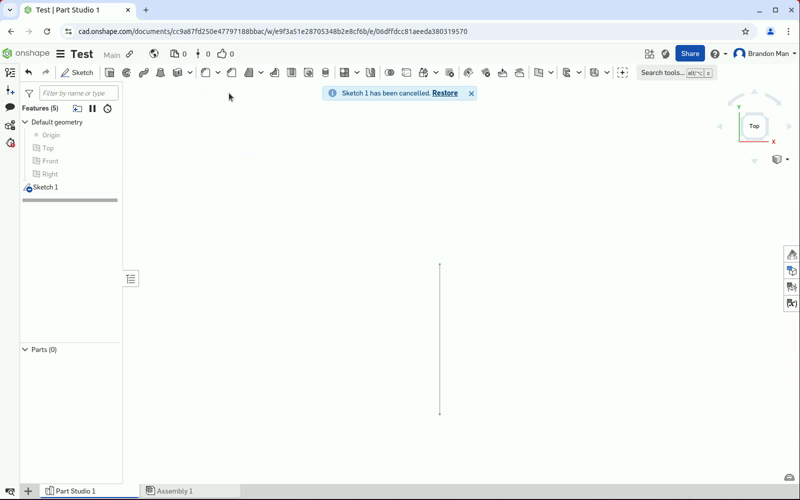
key(shift+s)
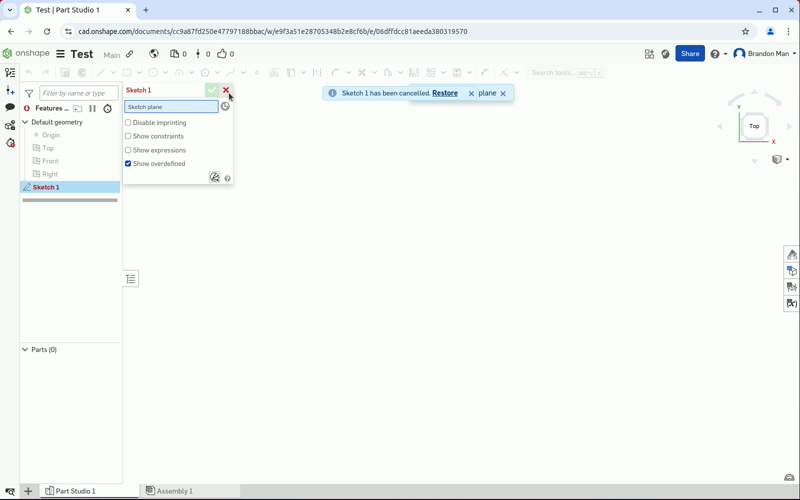
mouse_move(73, 150)
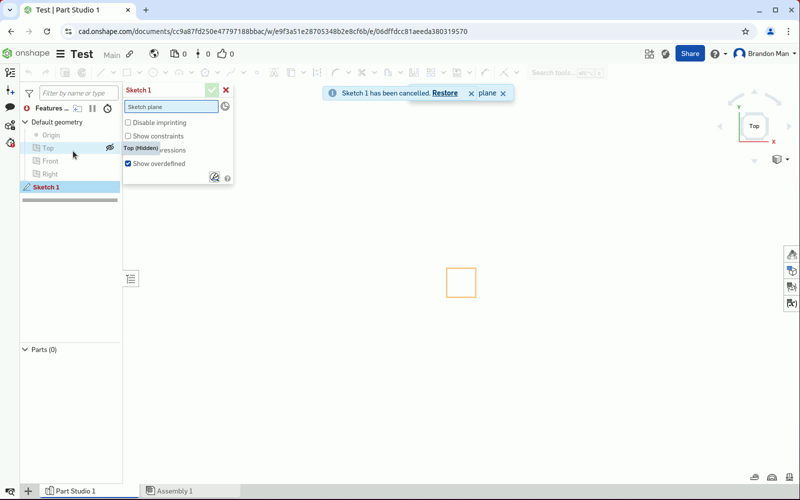
click(73, 150)
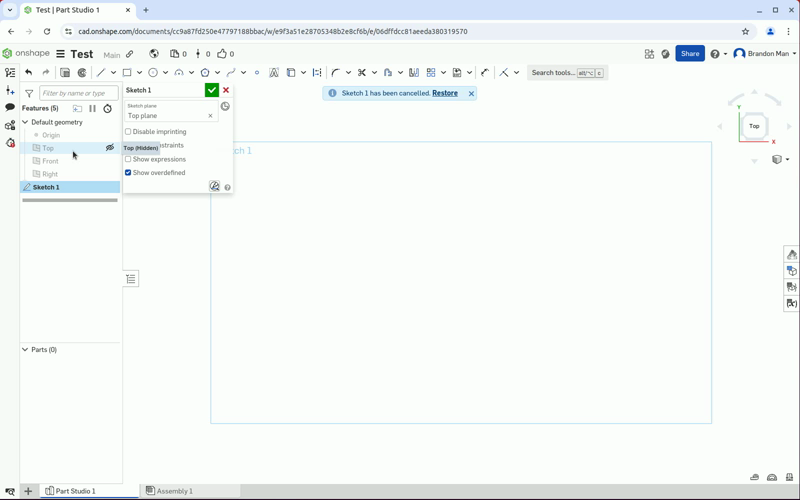
mouse_move(73, 352)
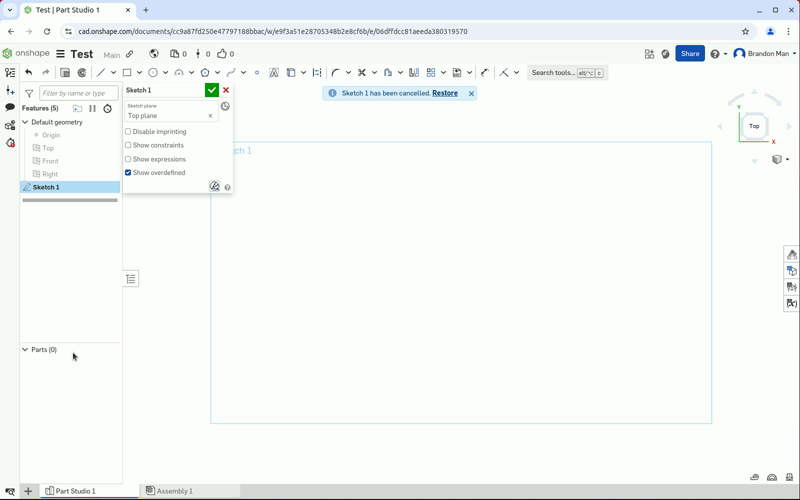
key(y)
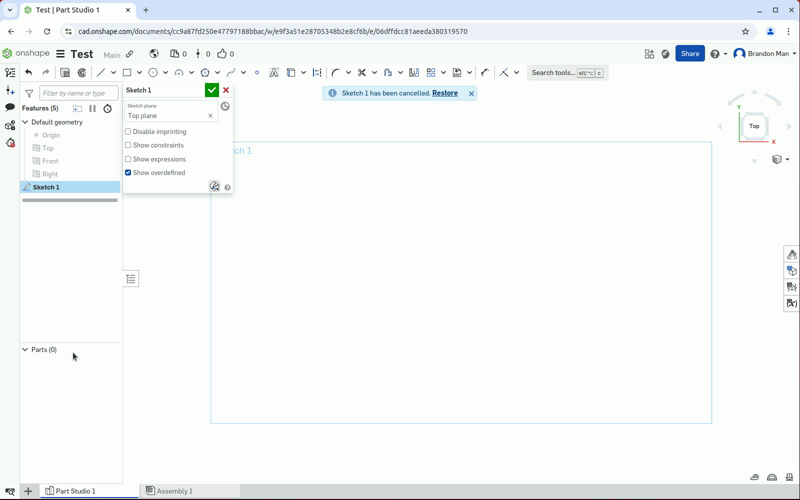
key(c)
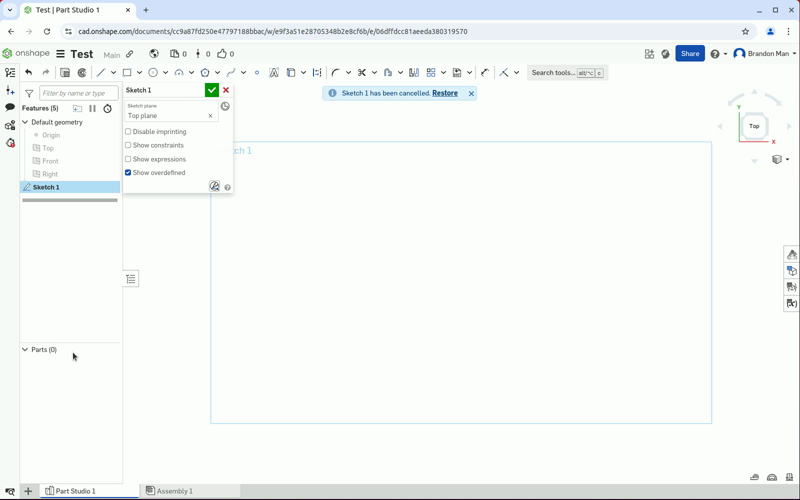
key_down(shift)
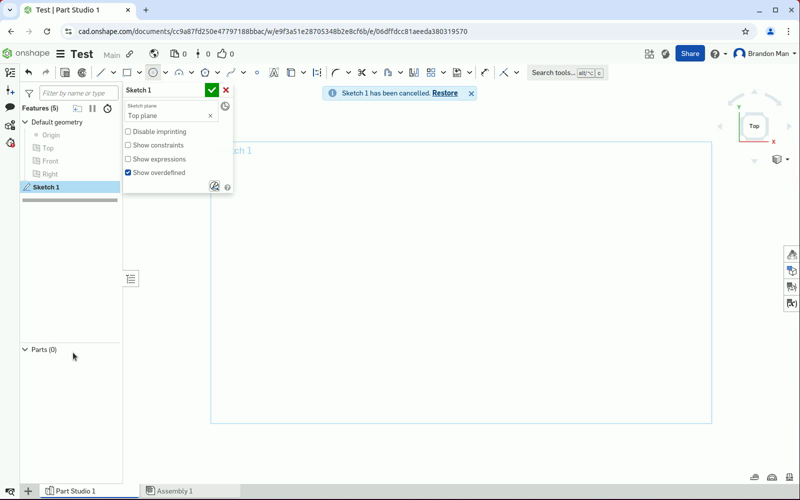
mouse_move(434, 268)
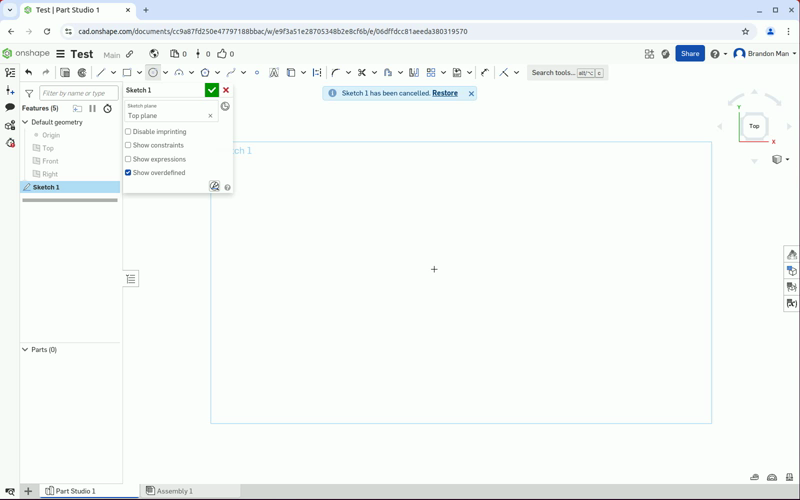
click(434, 268)
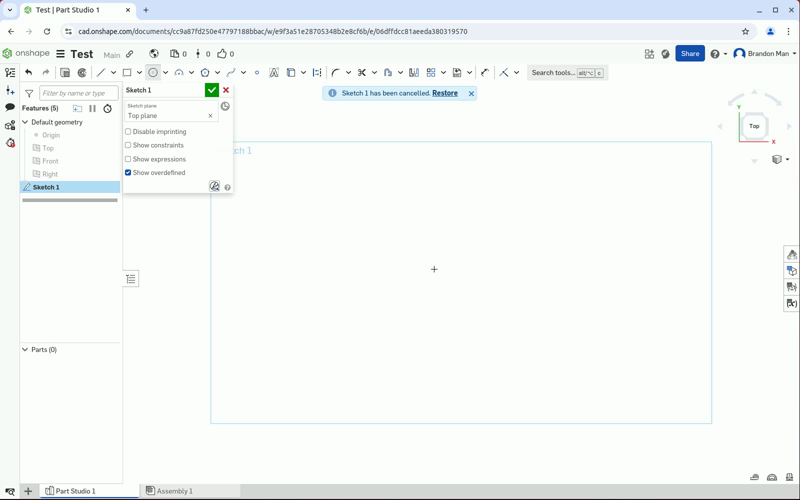
key_up(shift)
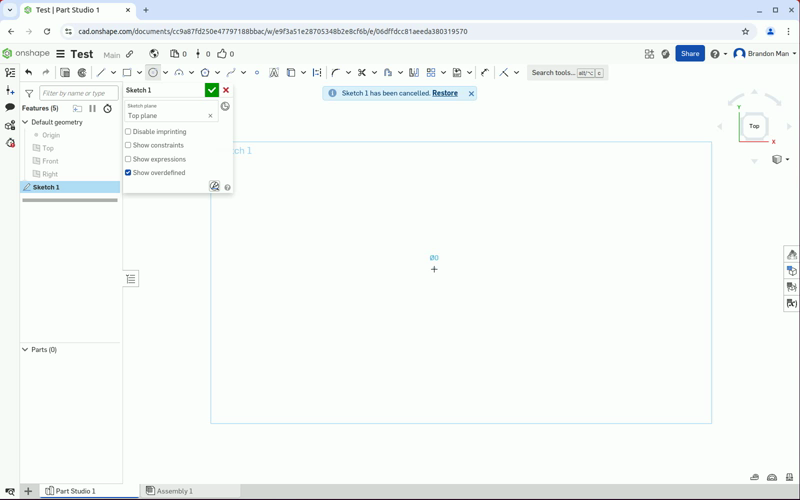
mouse_move(473, 268)
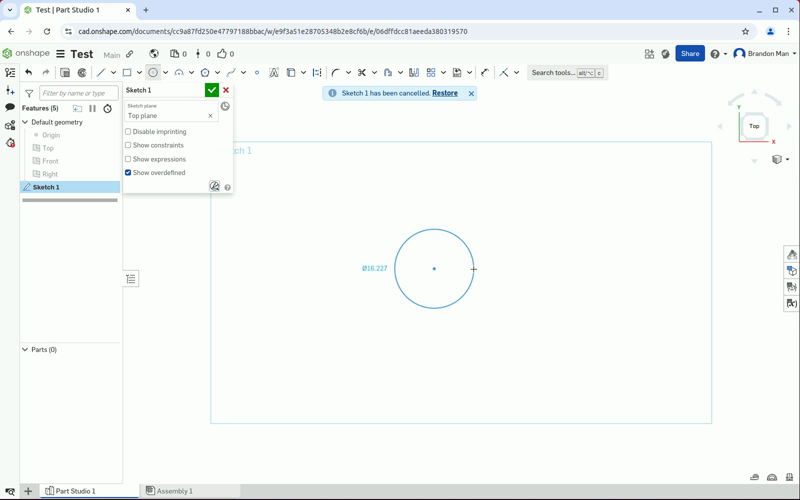
click(473, 268)
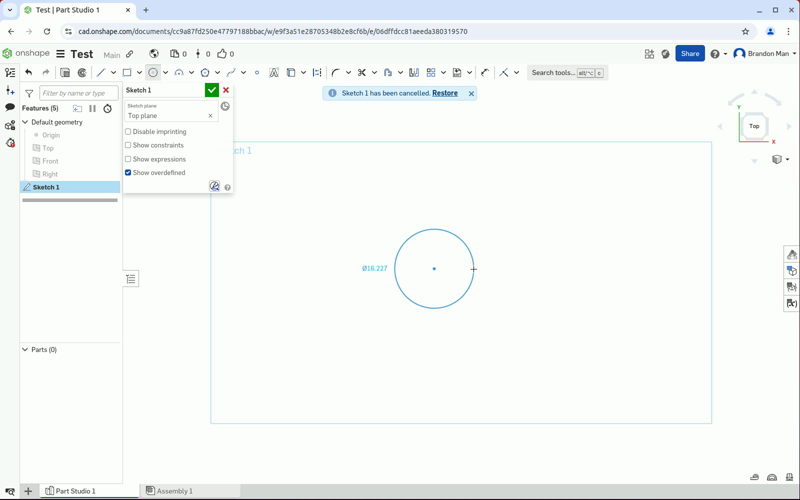
key(esc)
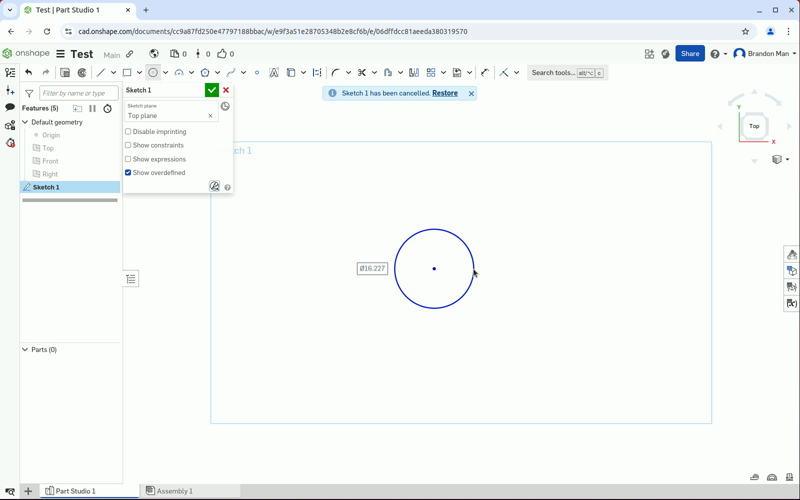
key(c)
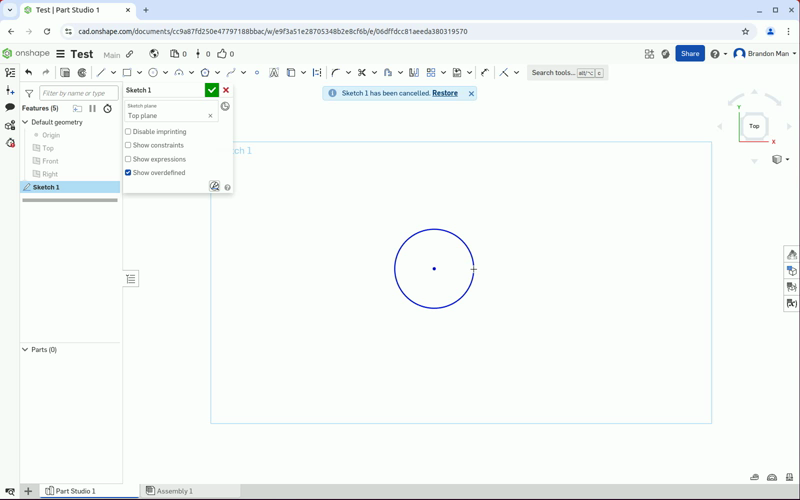
key_down(shift)
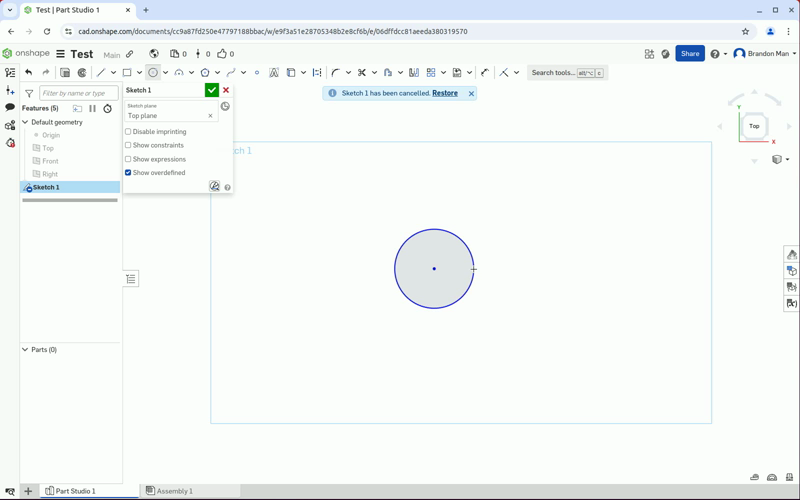
mouse_move(434, 268)
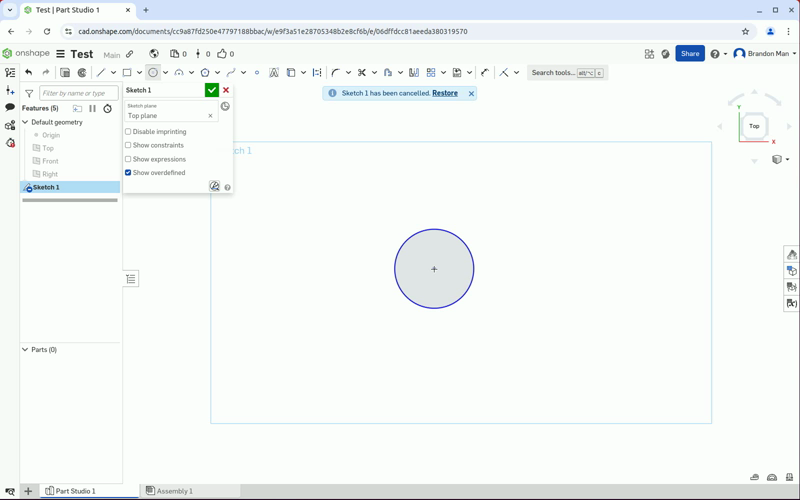
click(434, 268)
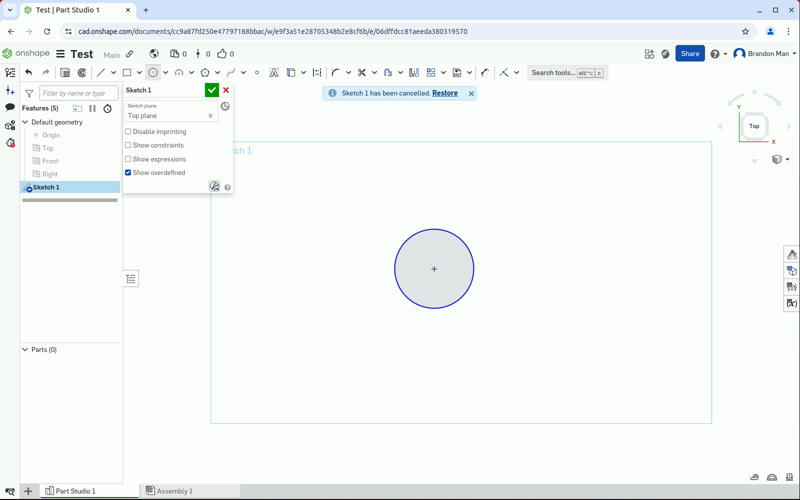
key_up(shift)
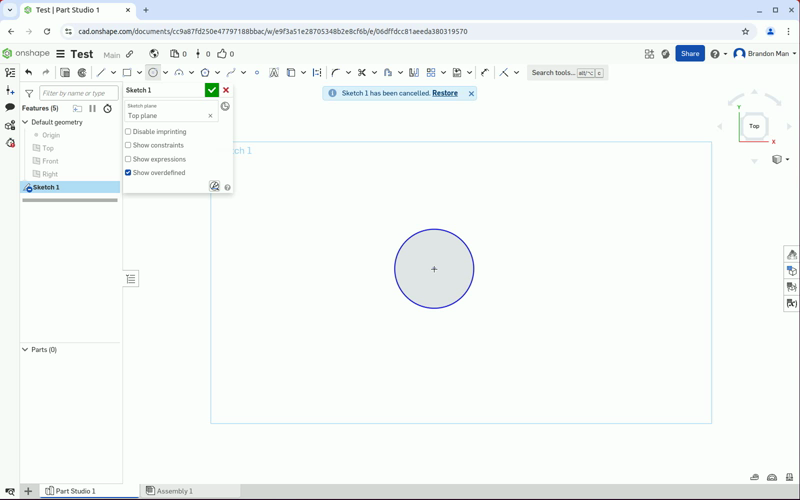
mouse_move(452, 268)
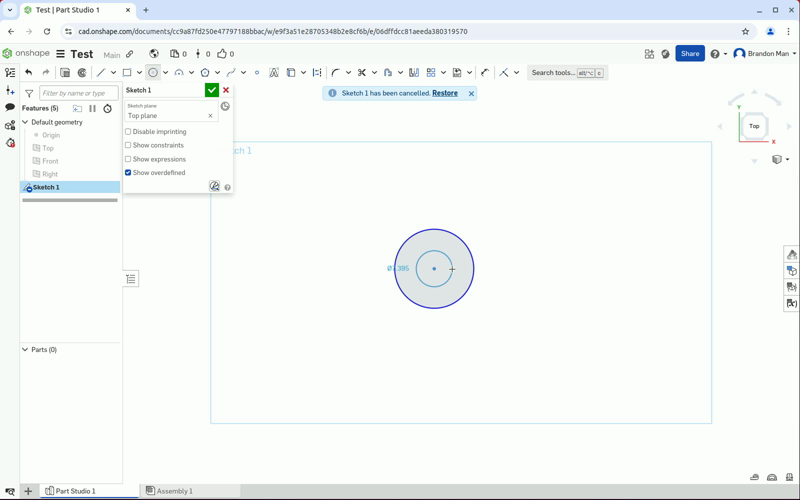
click(452, 268)
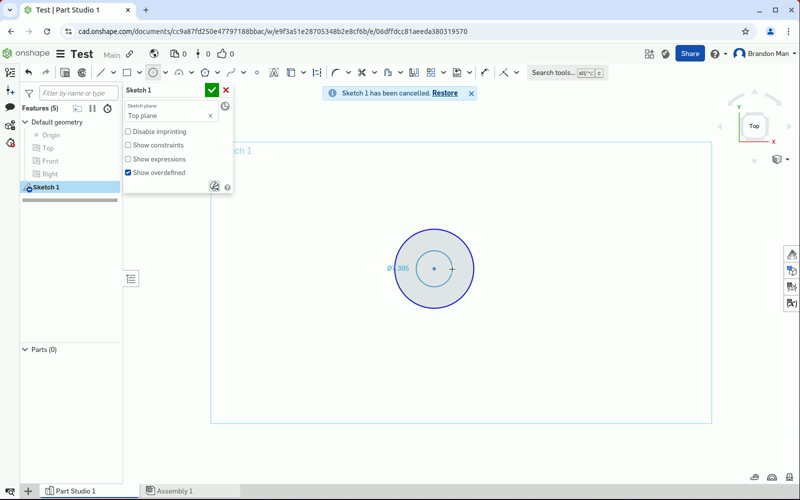
key(esc)
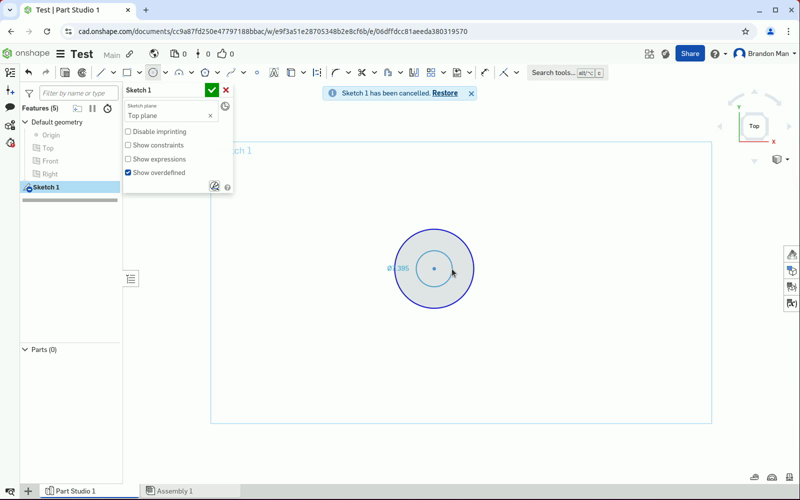
mouse_move(434, 236)
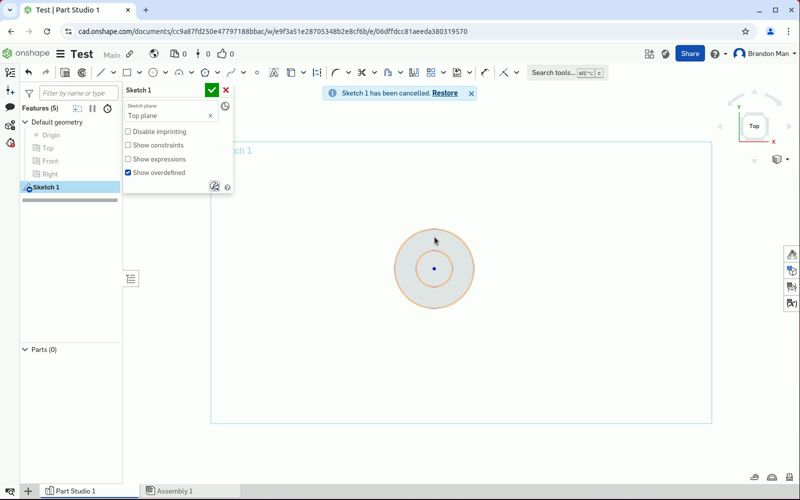
click(434, 236)
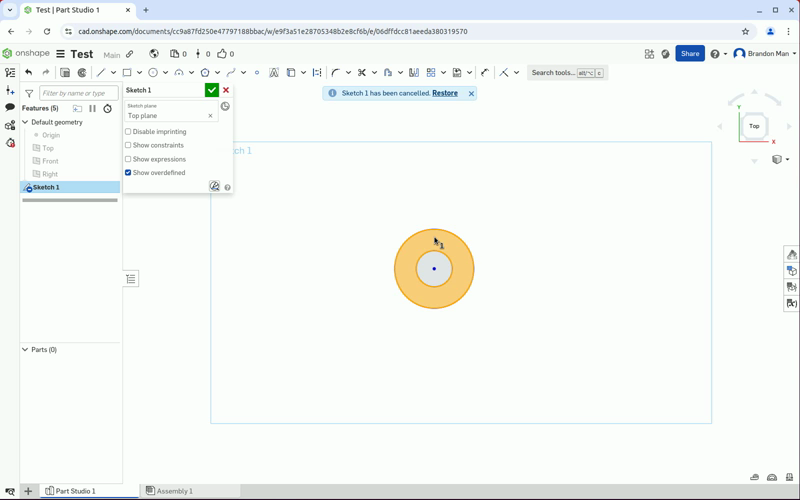
mouse_move(73, 352)
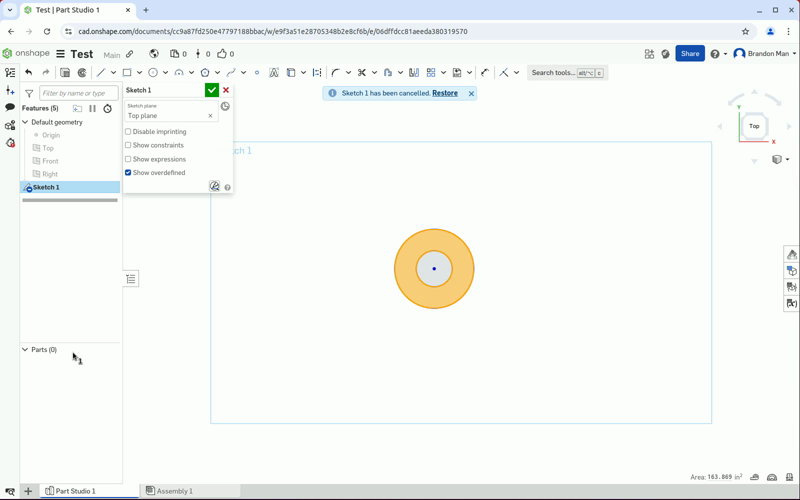
key(shift+y)
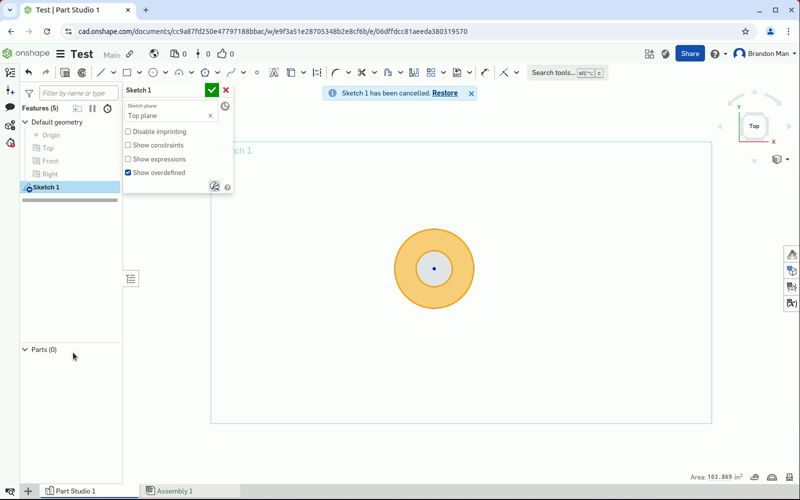
key(shift+e)
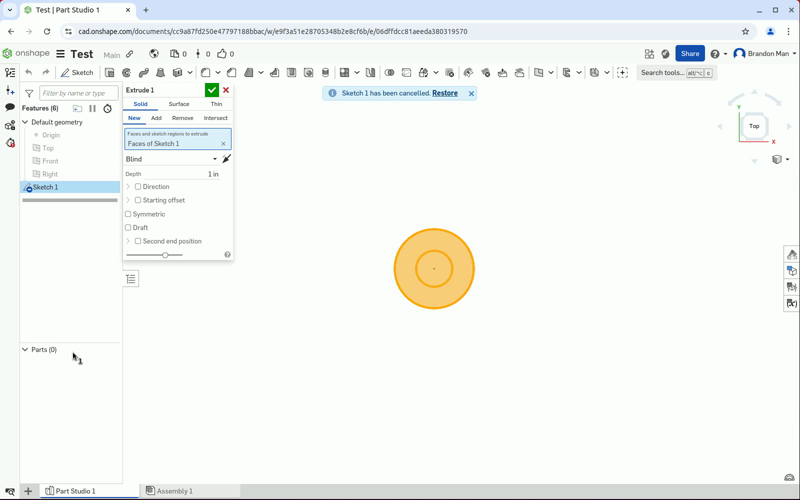
mouse_move(143, 106)
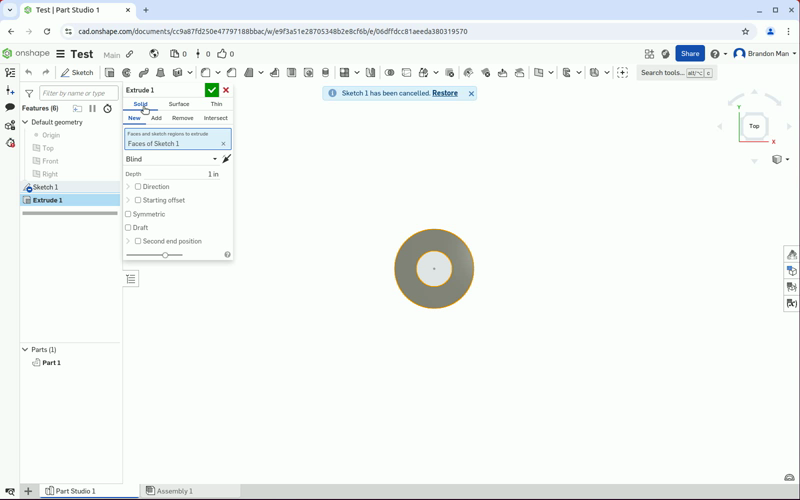
click(143, 106)
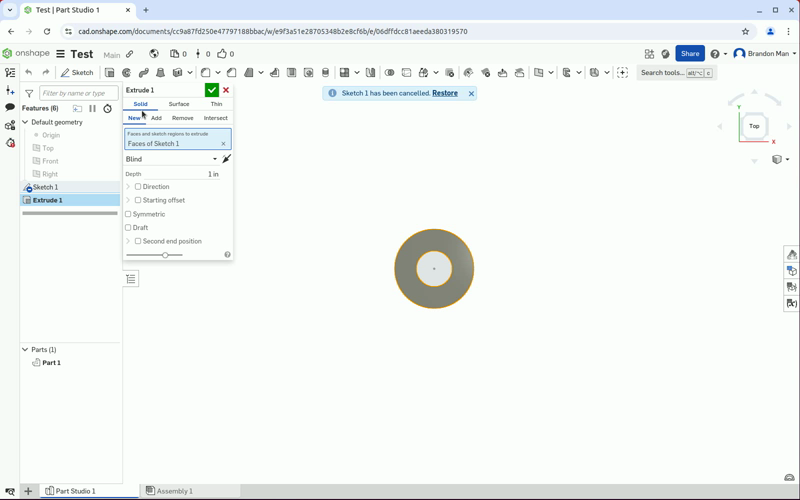
mouse_move(137, 120)
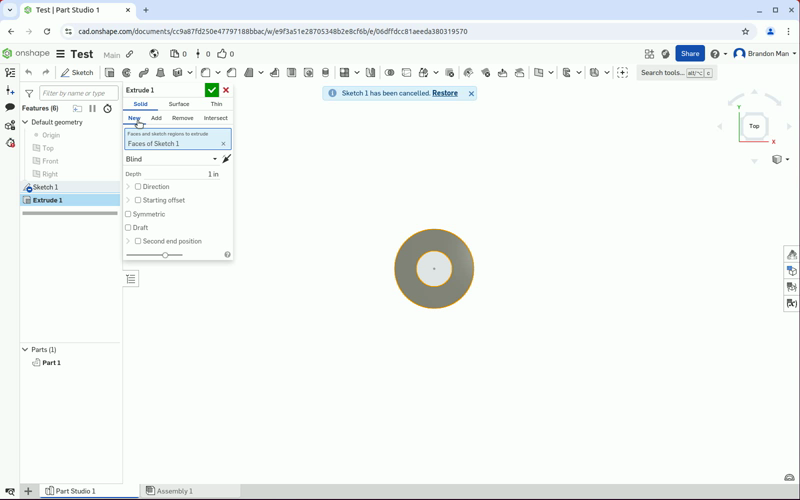
click(137, 120)
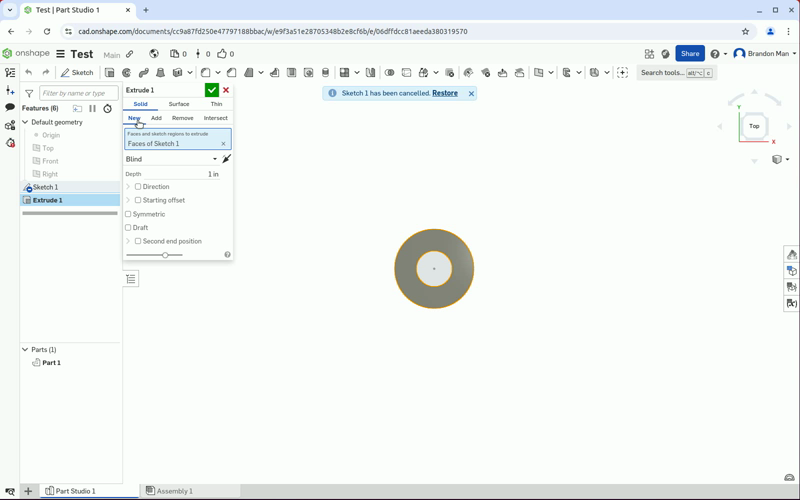
key(tab, 4)
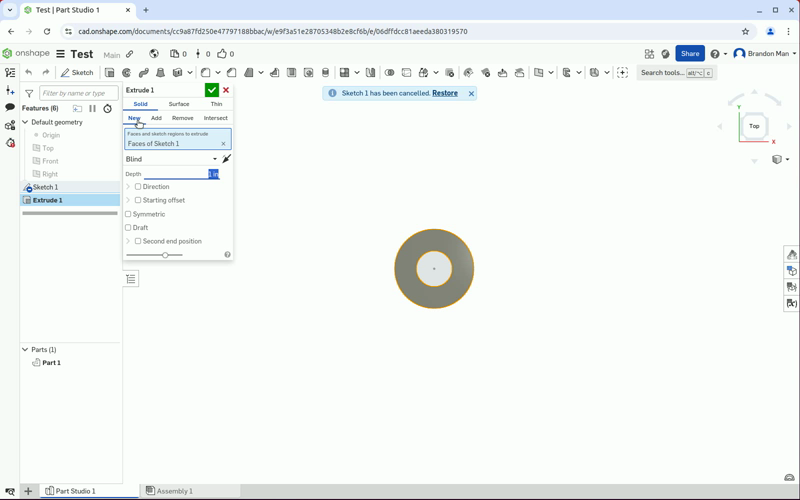
text(4.333)
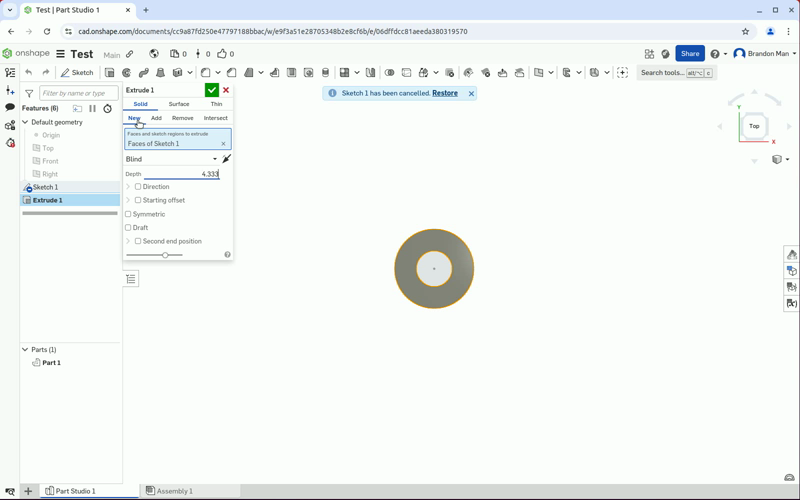
key(enter)
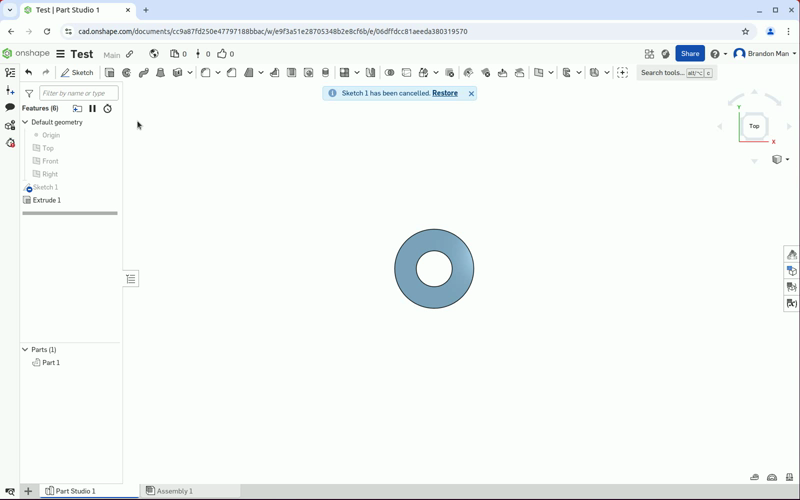
key(shift+h)
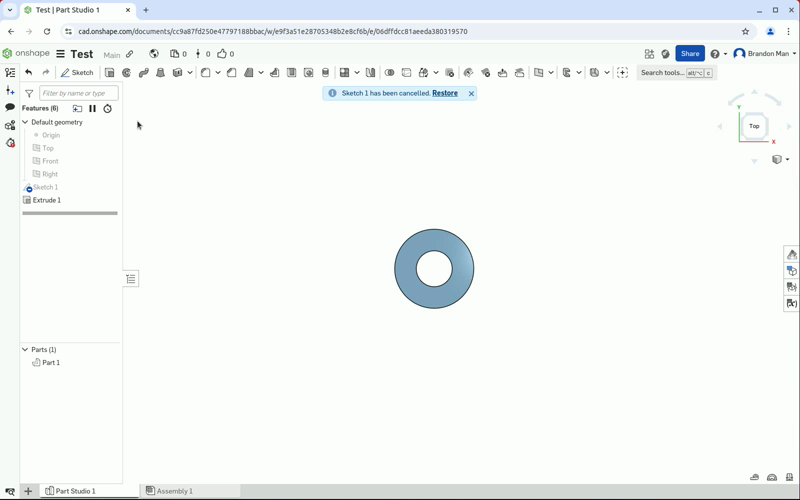
key(shift+h)
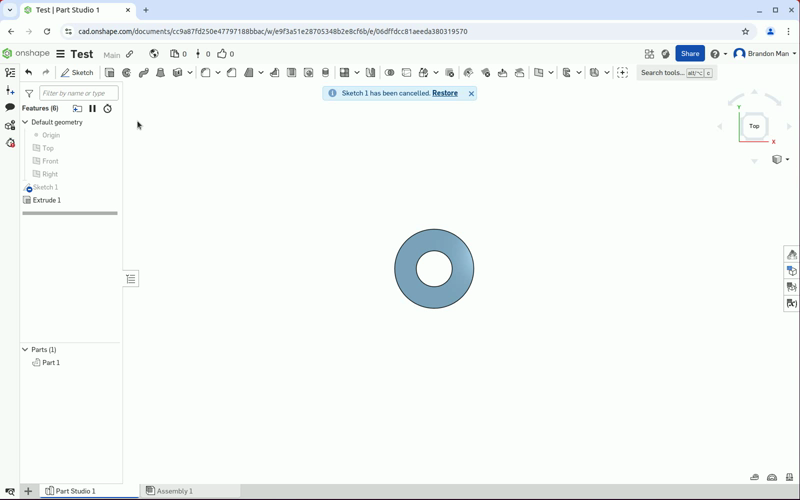
mouse_move(73, 189)
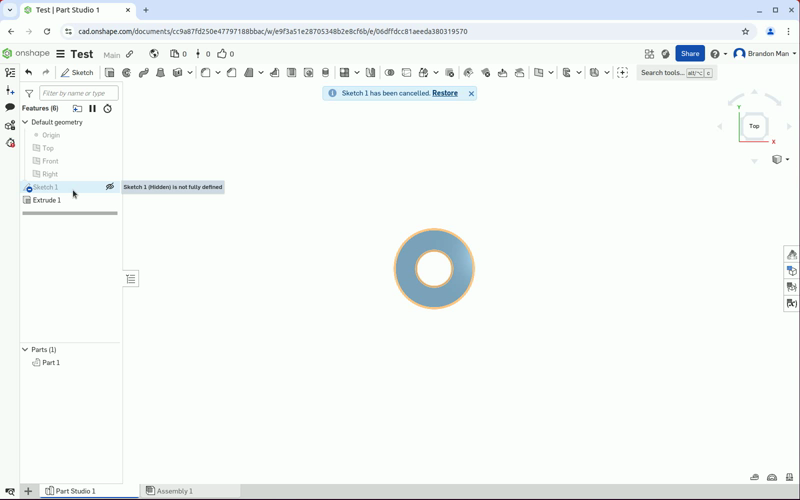
click(73, 189)
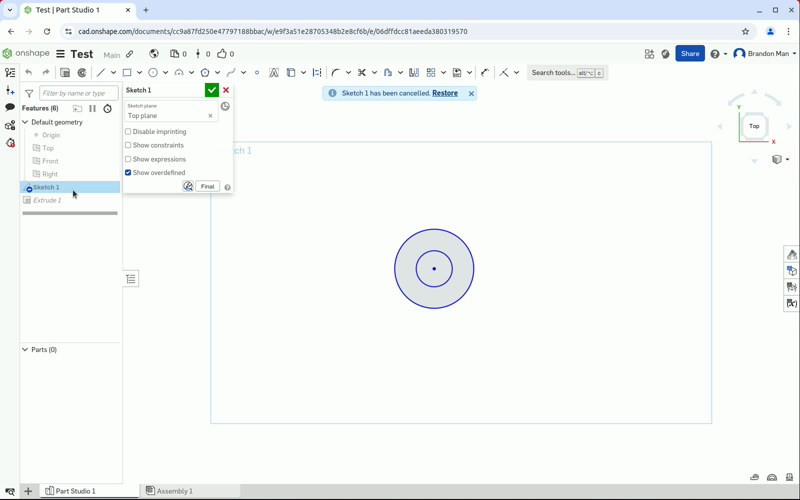
mouse_move(229, 92)
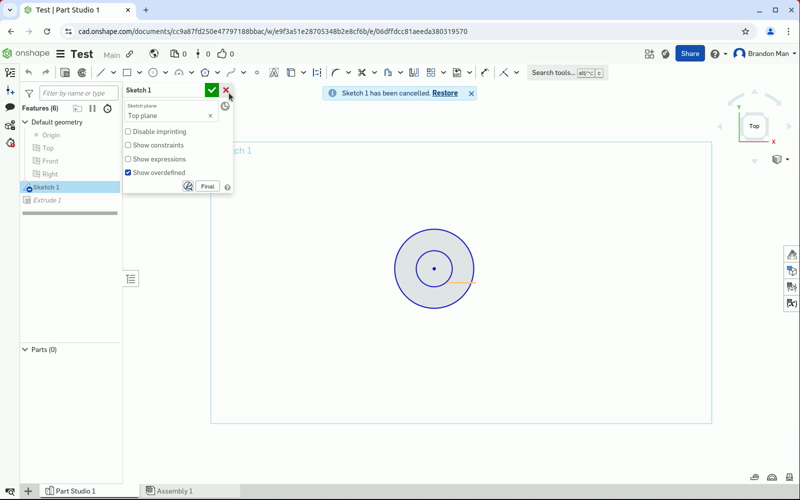
click(229, 92)
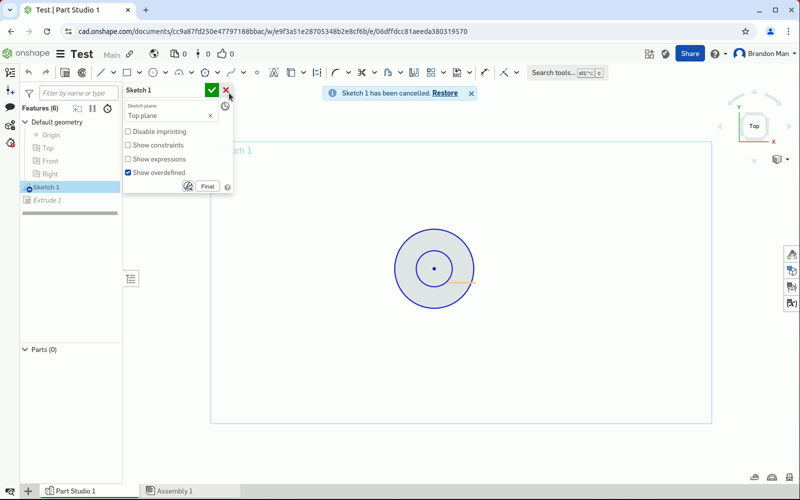
key(shift+s)
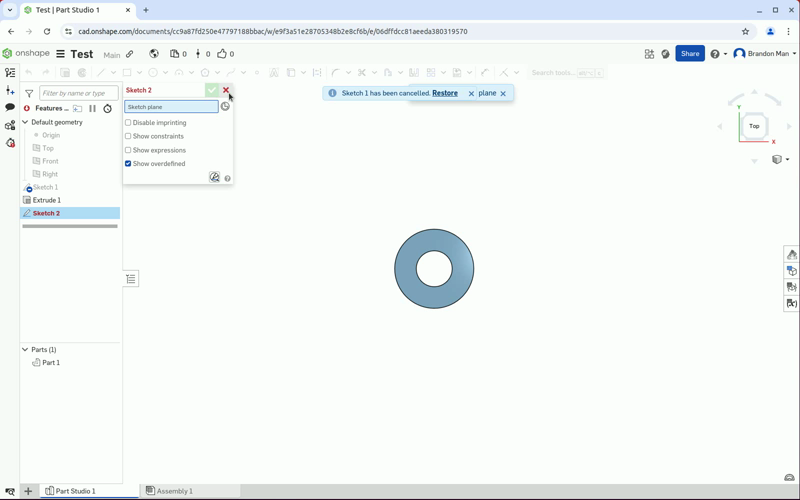
mouse_move(73, 150)
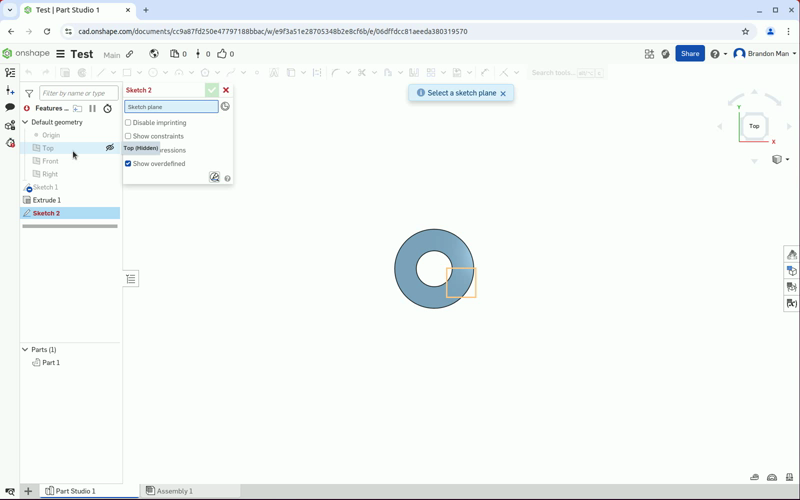
click(73, 150)
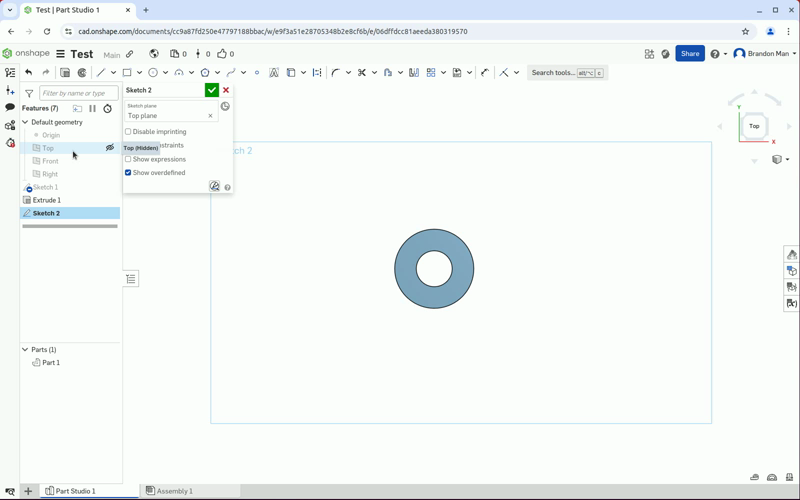
mouse_move(73, 352)
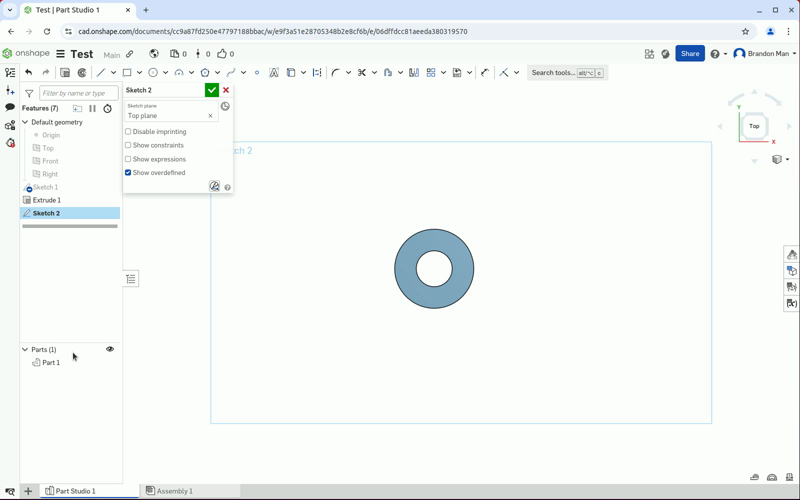
key(y)
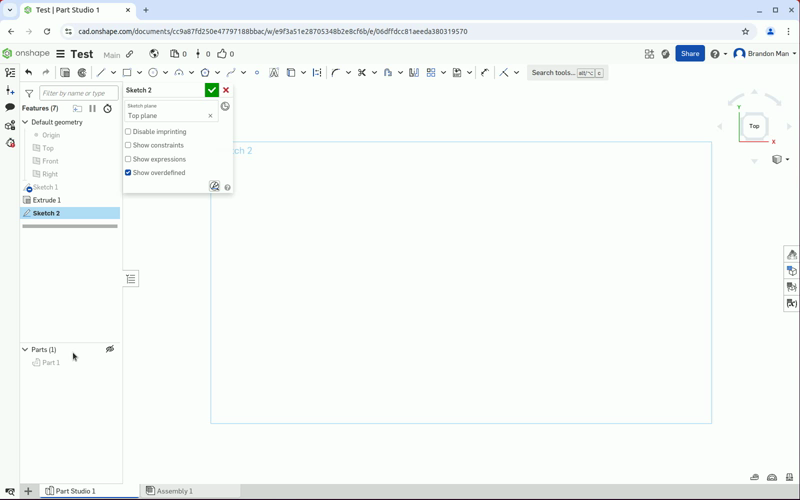
key(c)
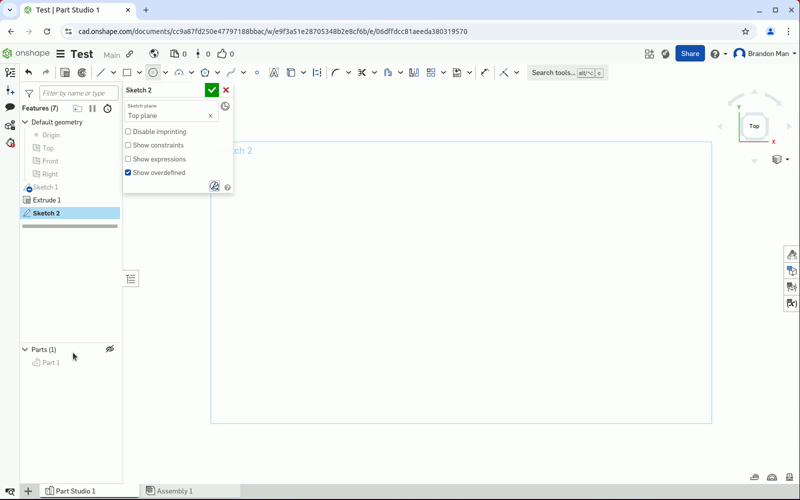
key_down(shift)
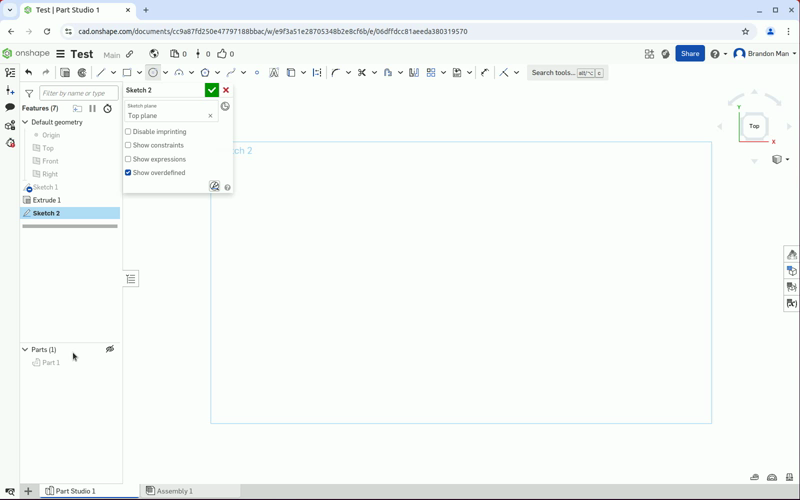
mouse_move(434, 268)
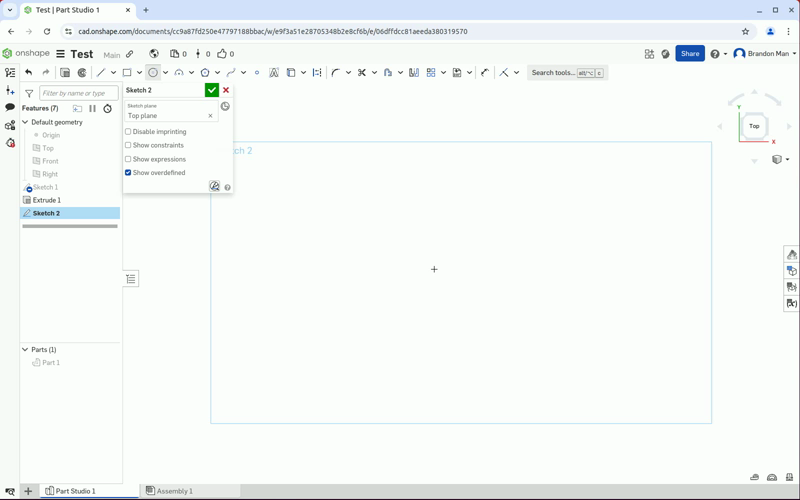
click(434, 268)
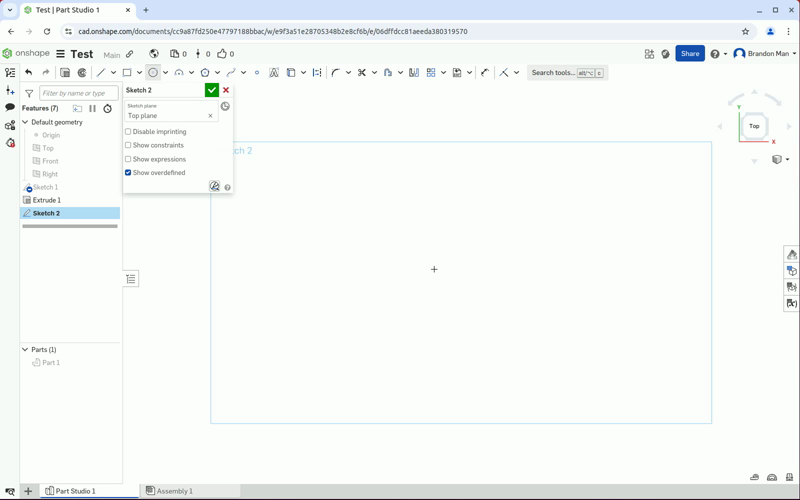
key_up(shift)
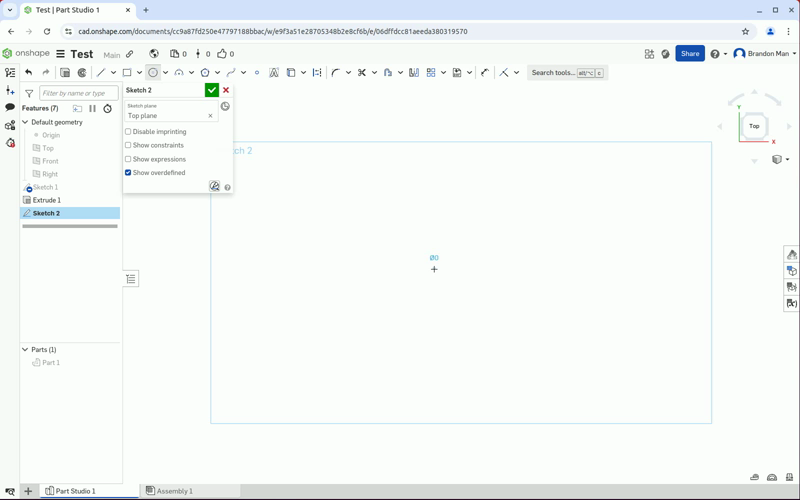
mouse_move(473, 268)
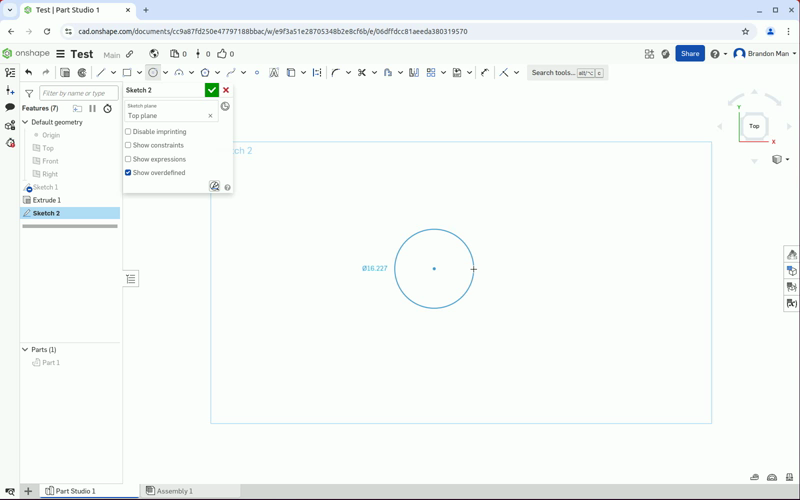
click(473, 268)
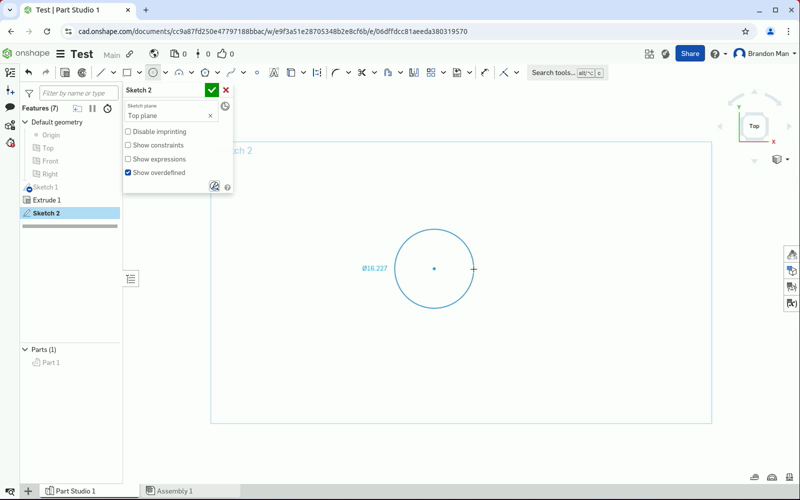
key(esc)
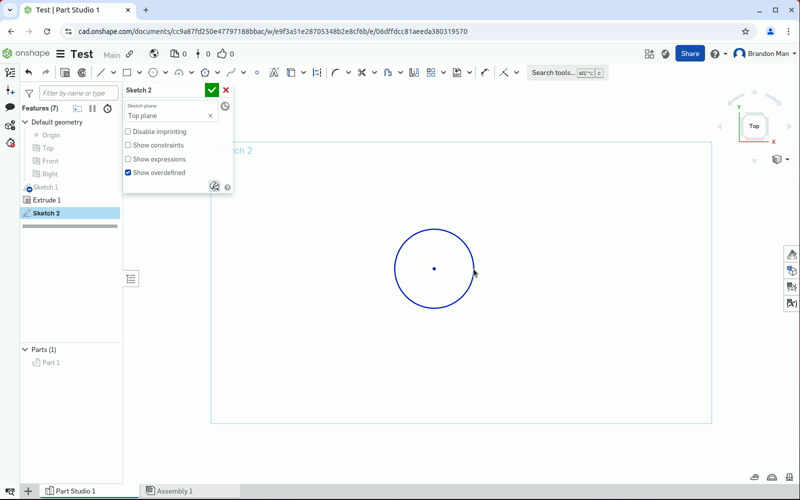
key(c)
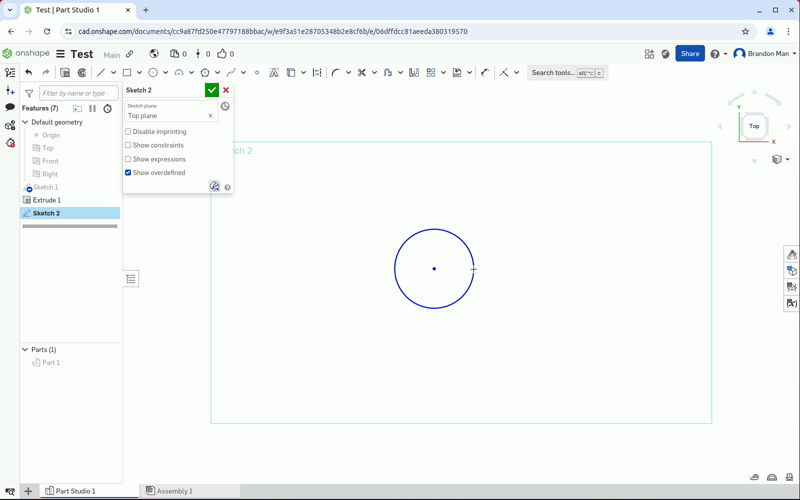
key_down(shift)
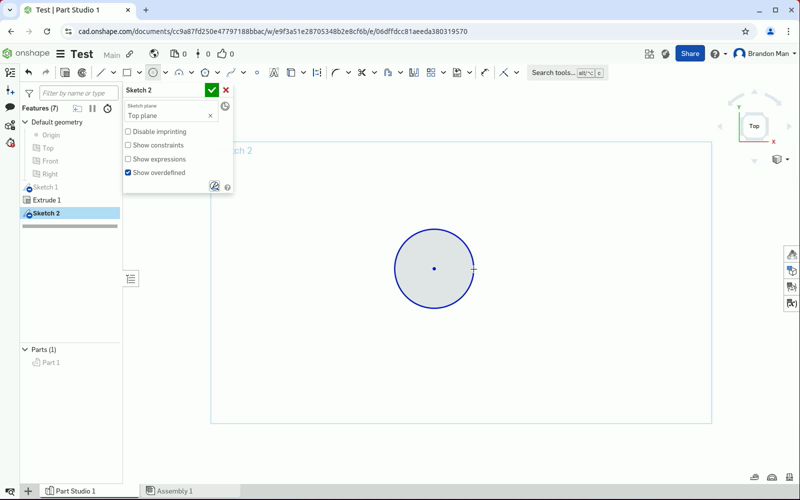
mouse_move(434, 268)
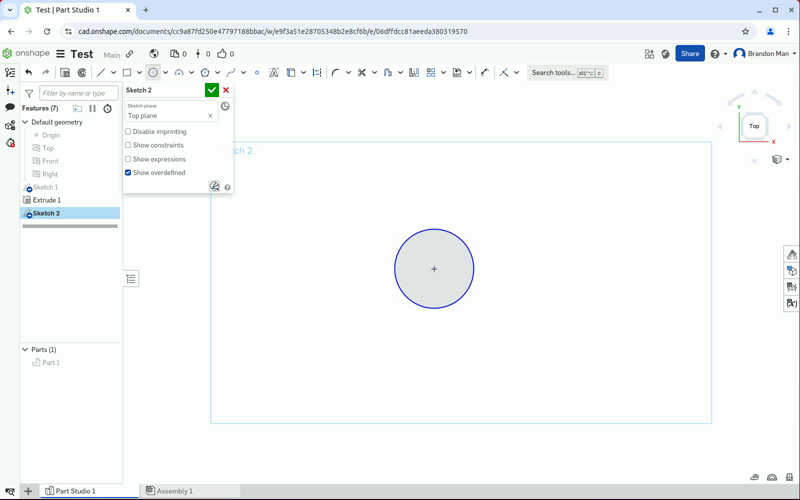
click(434, 268)
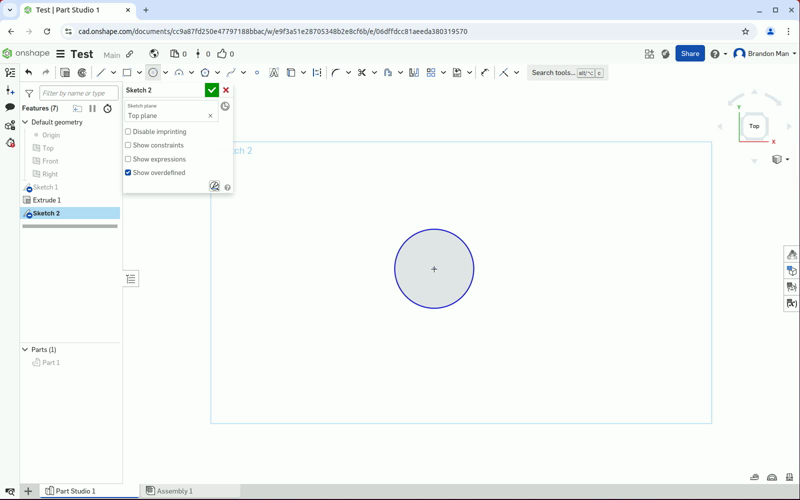
key_up(shift)
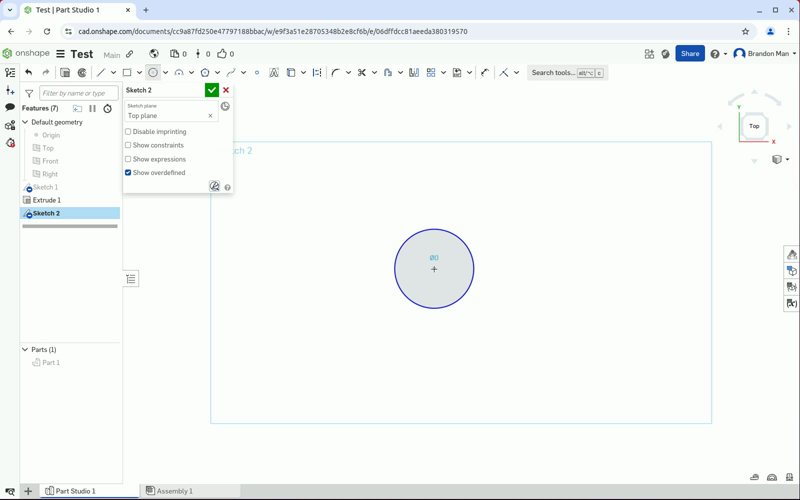
mouse_move(452, 268)
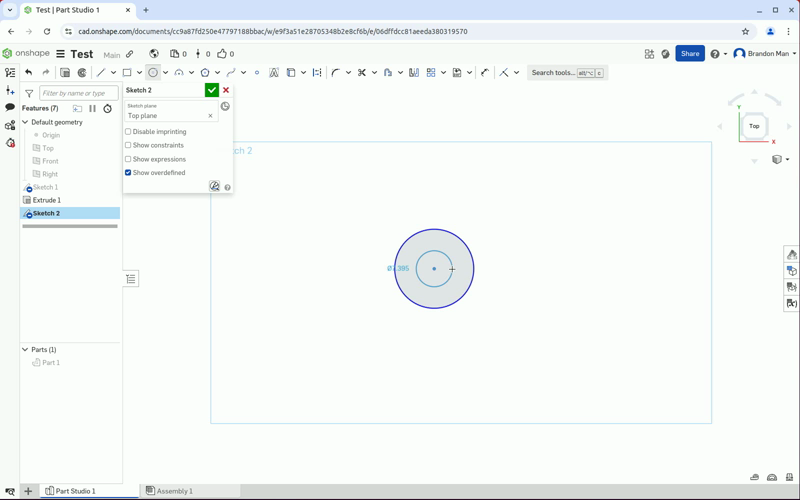
click(452, 268)
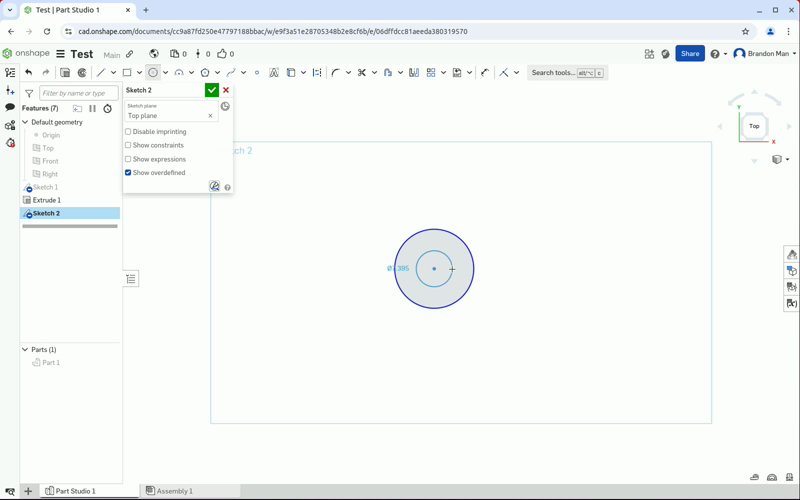
key(esc)
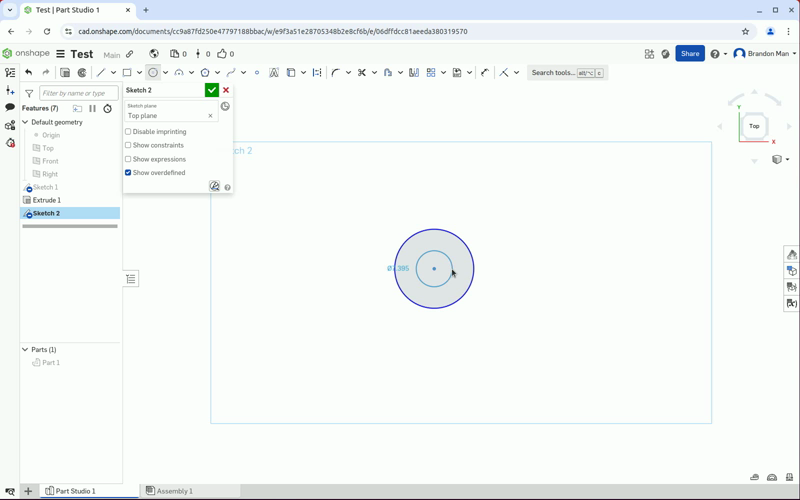
mouse_move(456, 288)
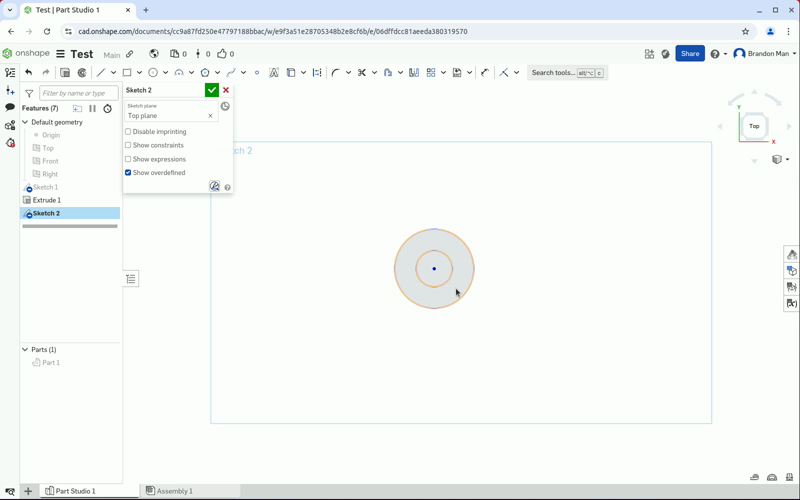
click(456, 288)
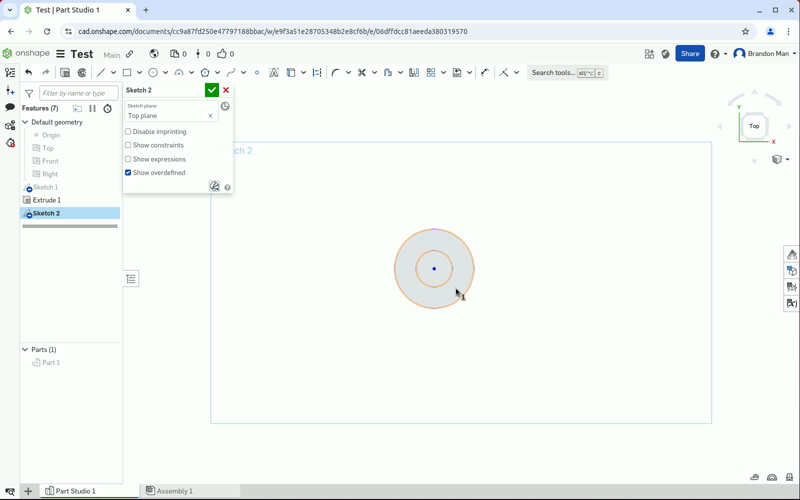
mouse_move(73, 352)
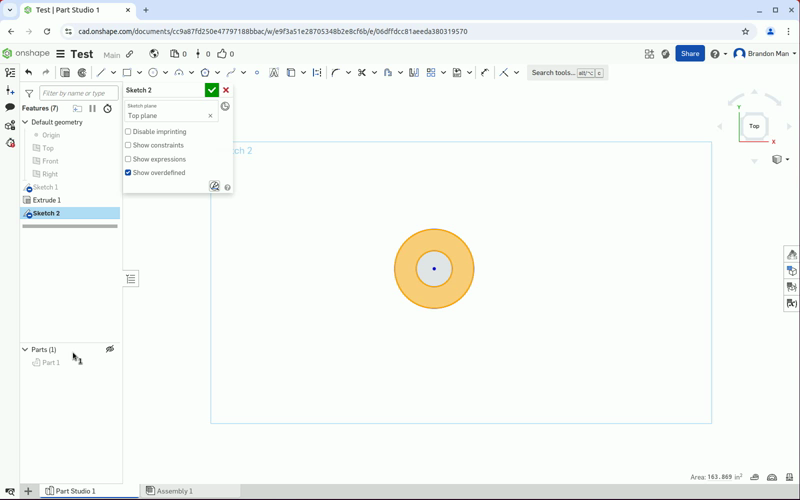
key(shift+y)
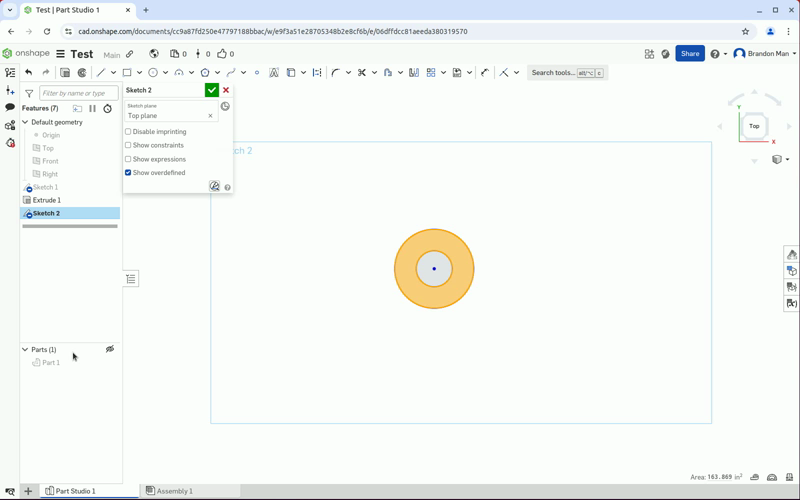
key(shift+e)
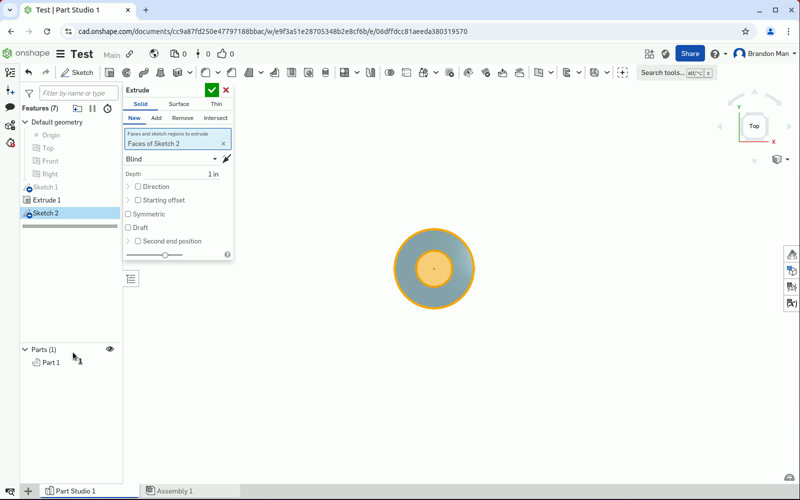
mouse_move(143, 106)
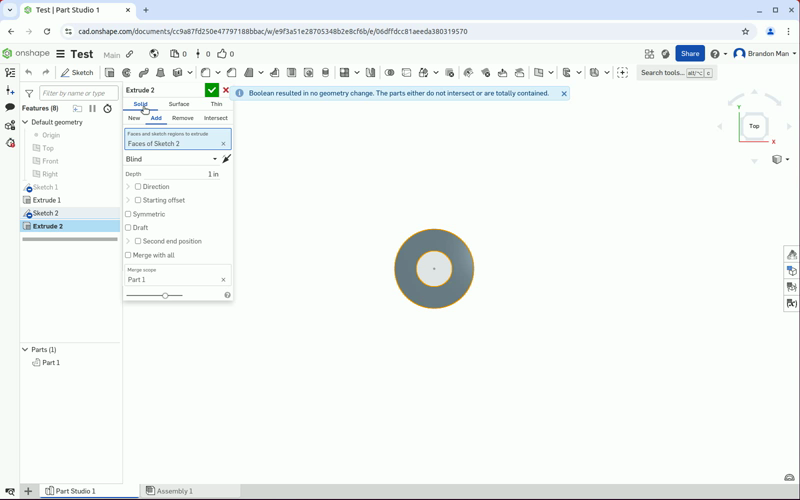
click(143, 106)
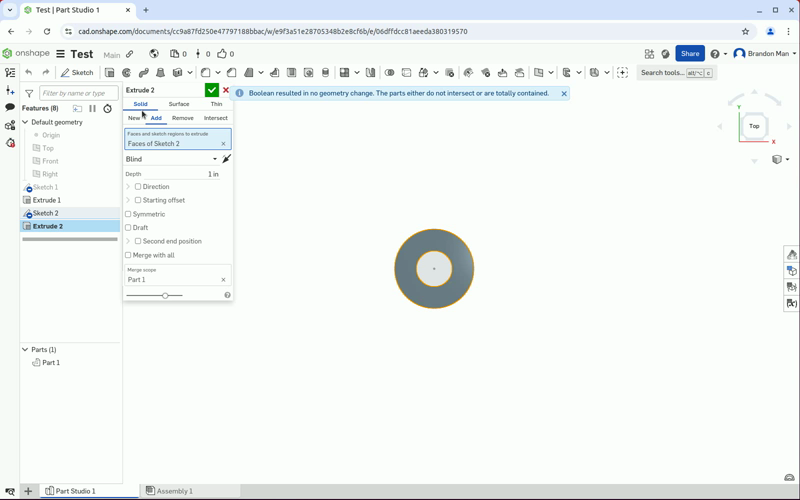
mouse_move(137, 120)
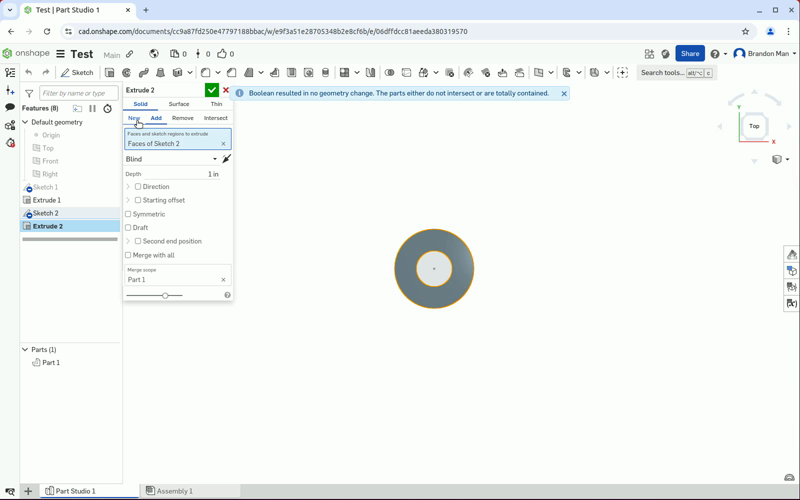
click(137, 120)
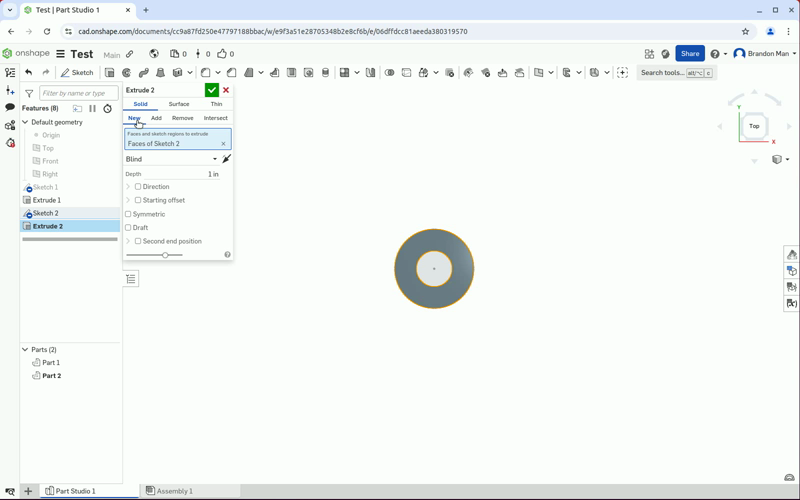
key(tab, 4)
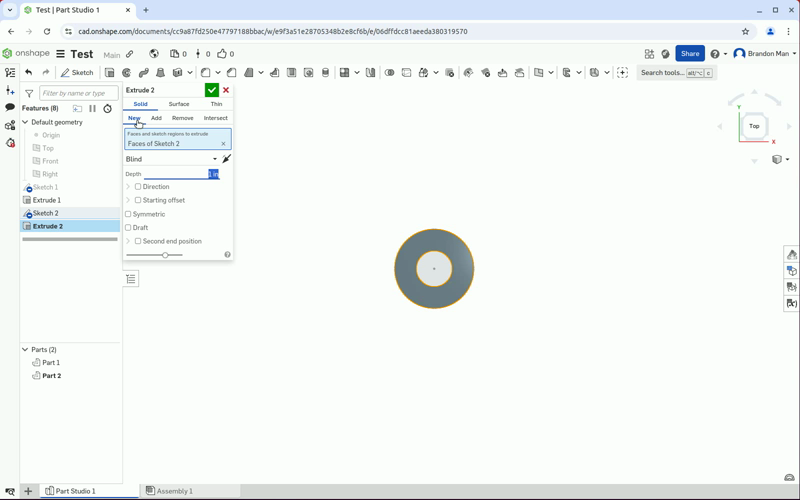
text(-5.777)
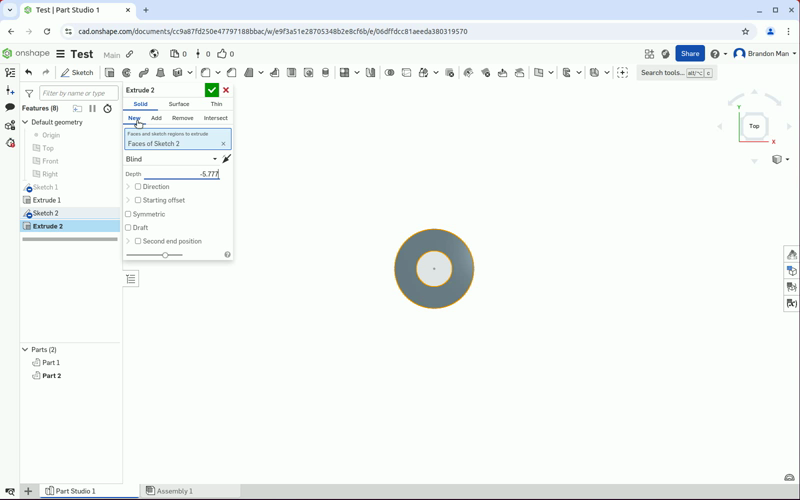
key(enter)
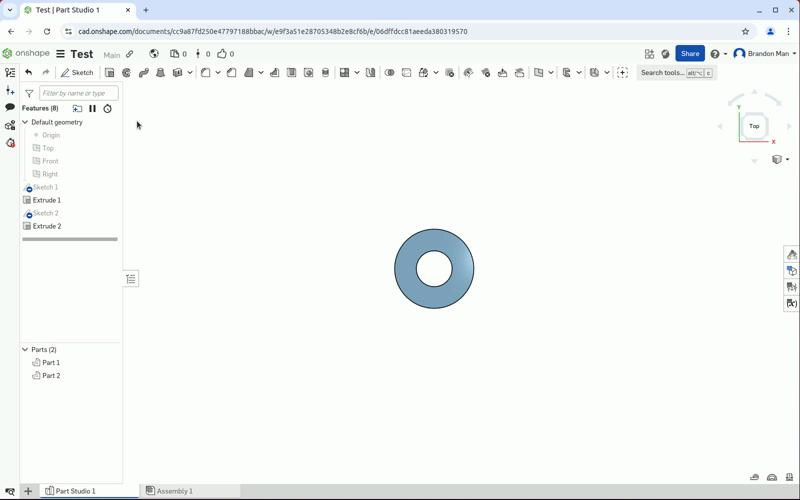
key(shift+h)
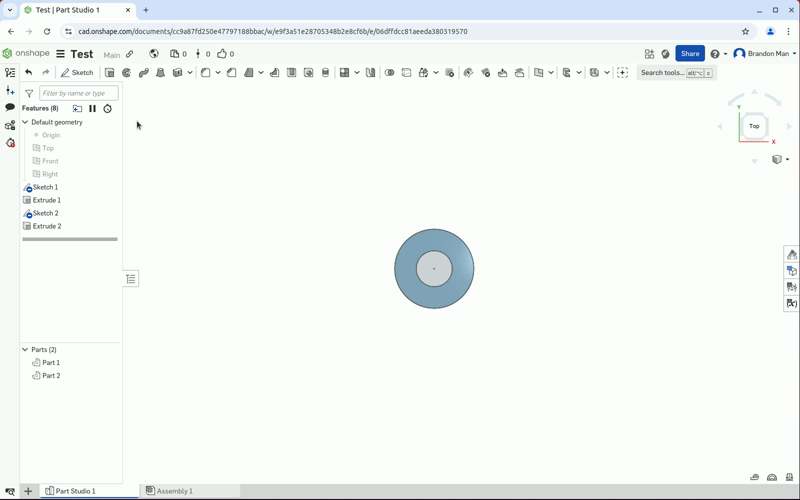
key(shift+h)
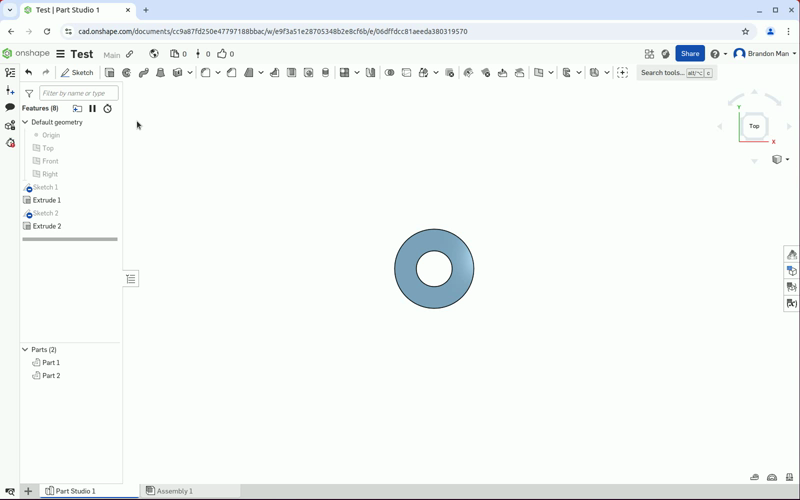
mouse_move(73, 189)
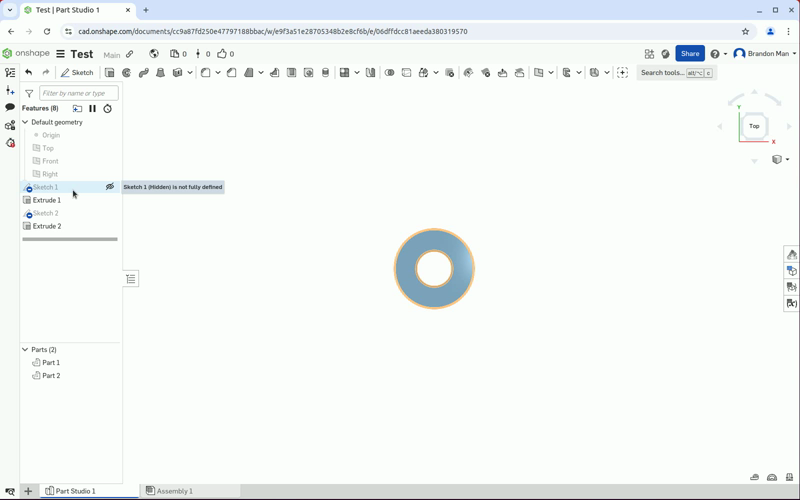
click(73, 189)
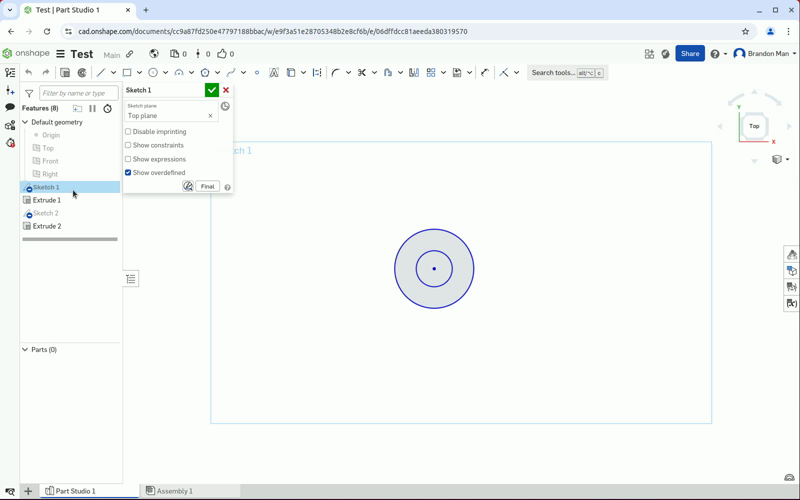
mouse_move(229, 92)
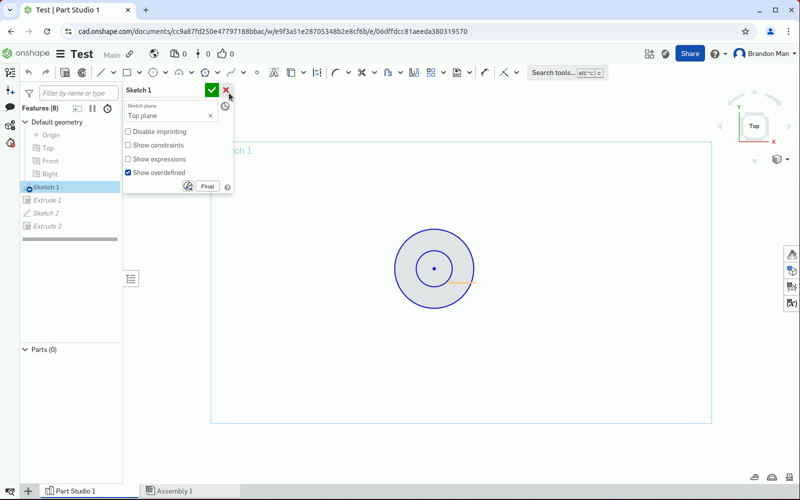
click(229, 92)
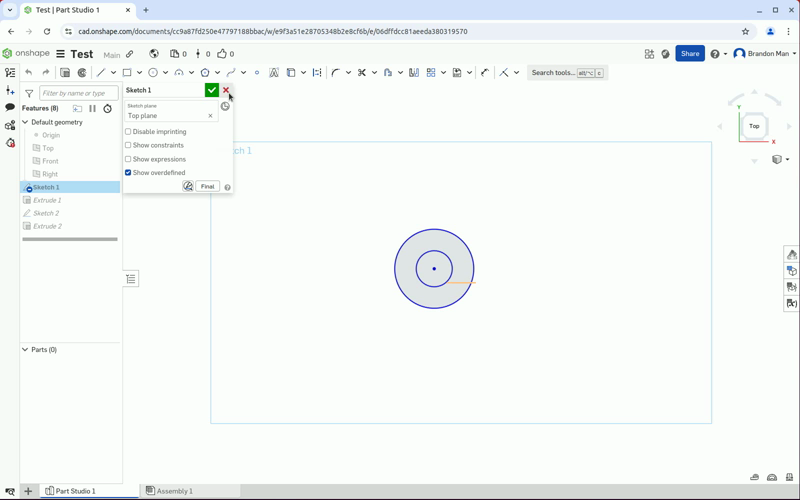
key(shift+s)
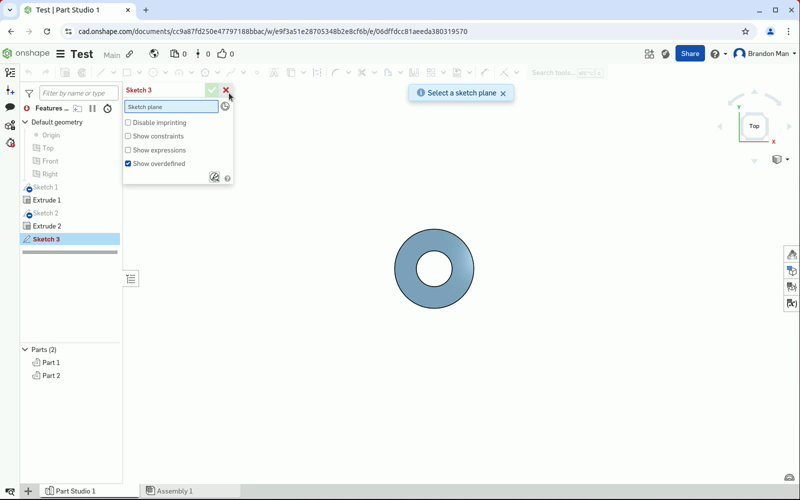
mouse_move(73, 150)
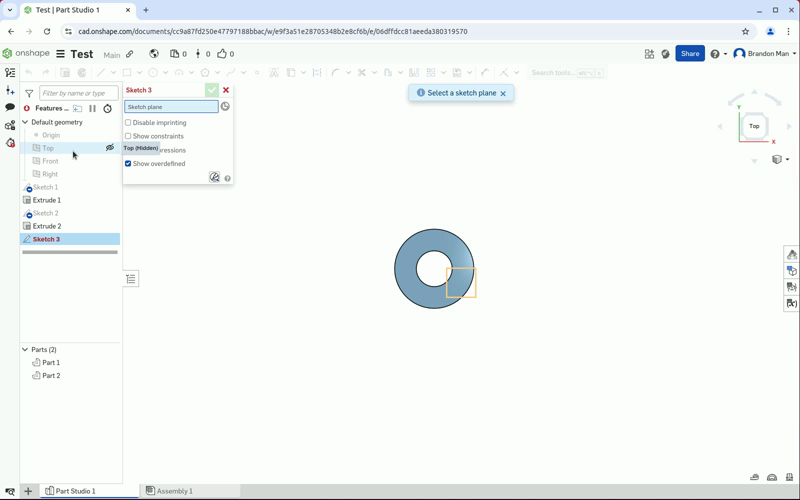
click(73, 150)
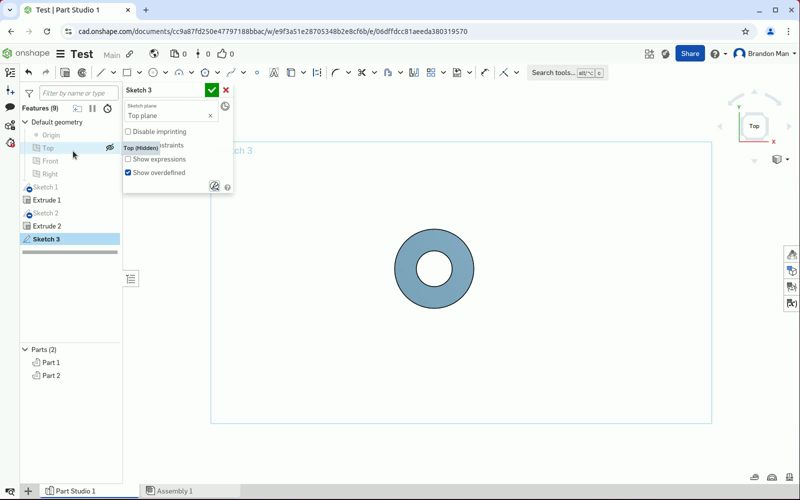
mouse_move(73, 352)
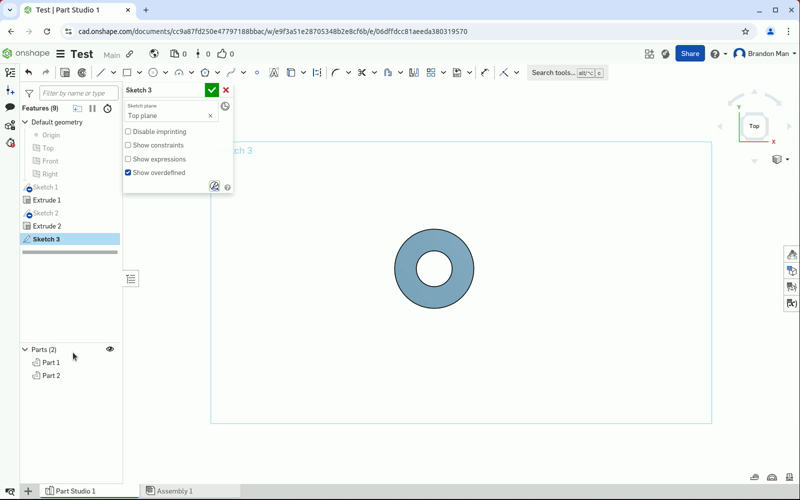
key(y)
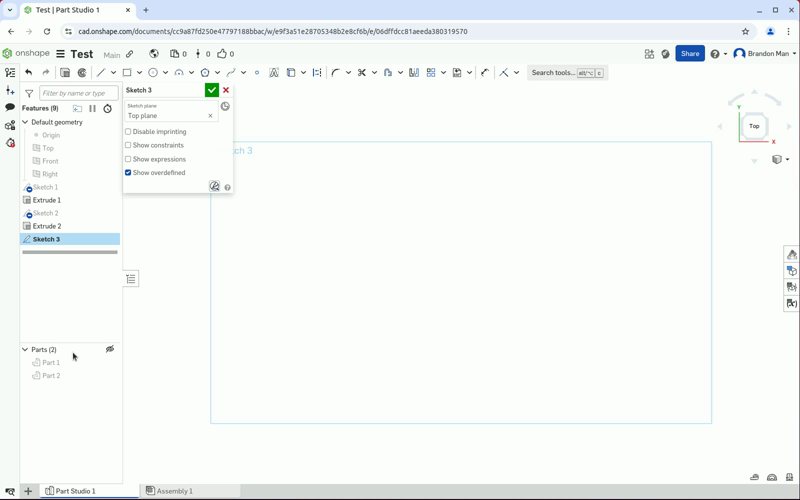
key(c)
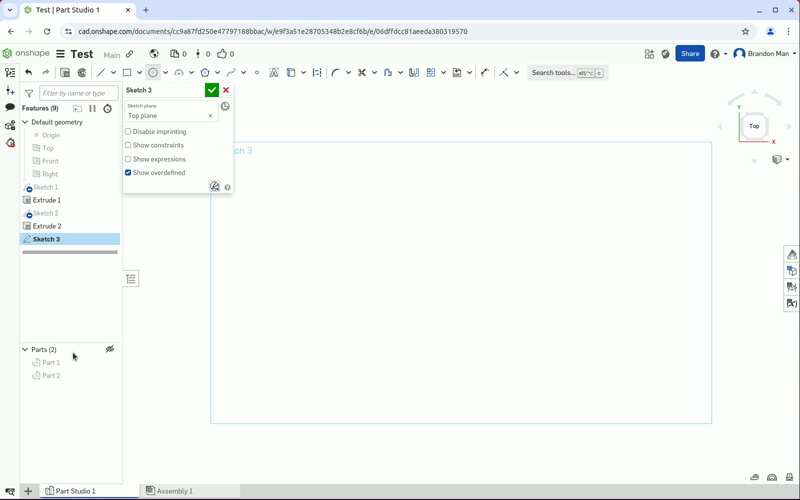
key_down(shift)
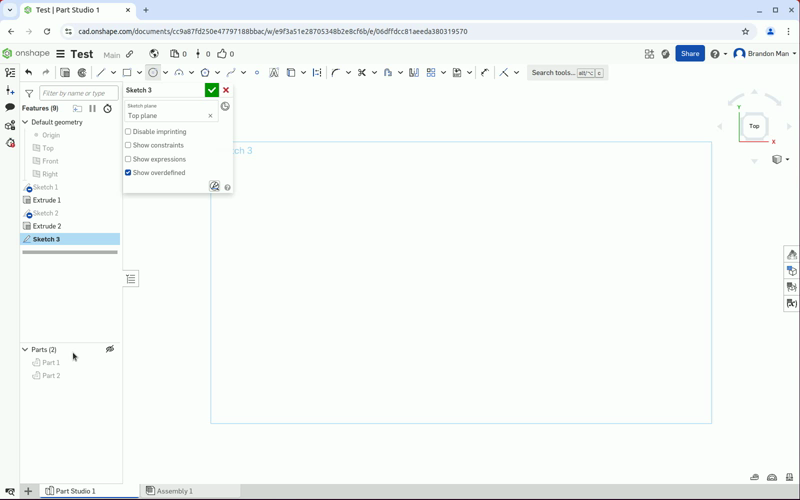
mouse_move(434, 268)
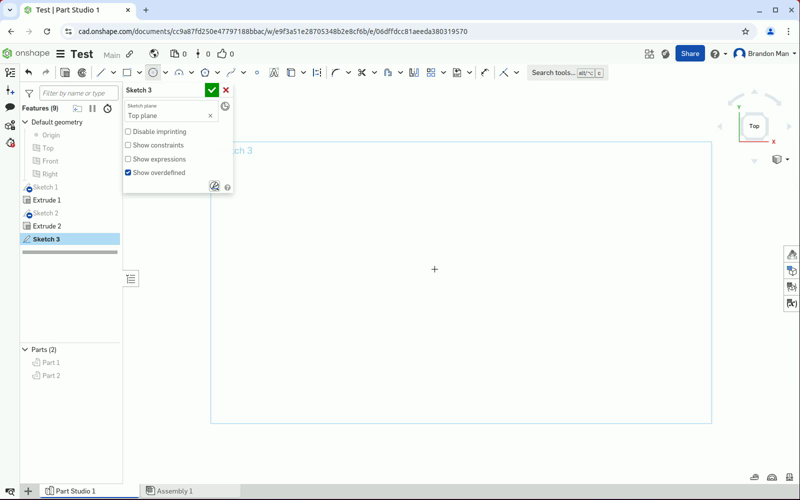
click(434, 268)
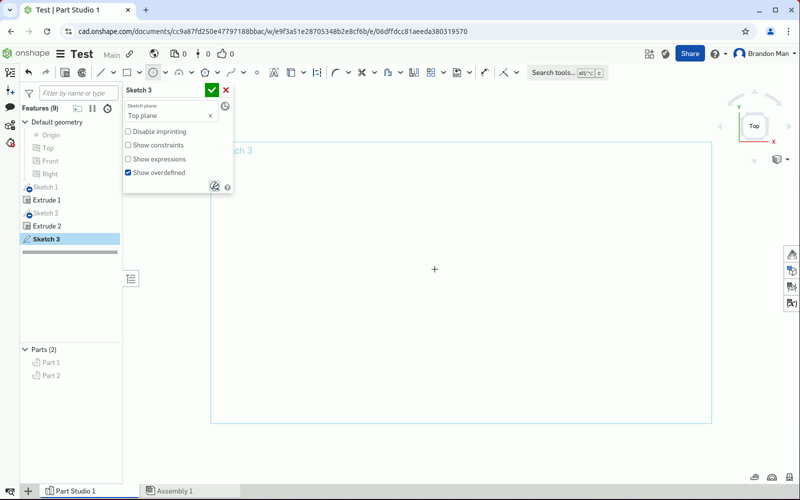
key_up(shift)
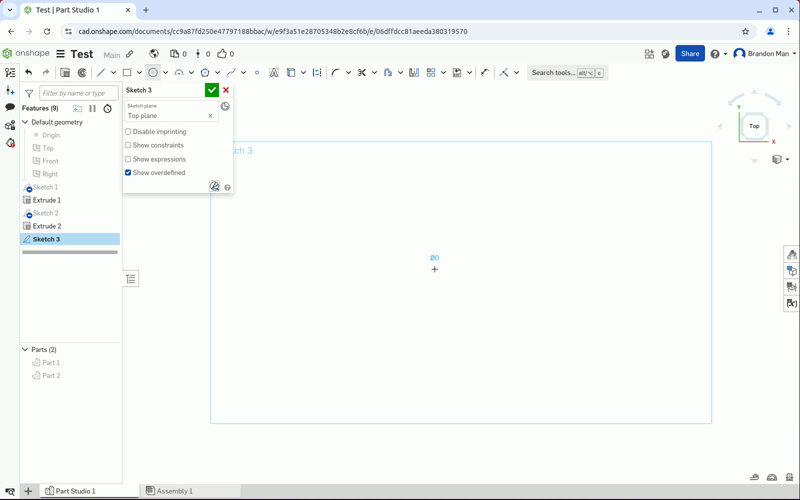
mouse_move(477, 268)
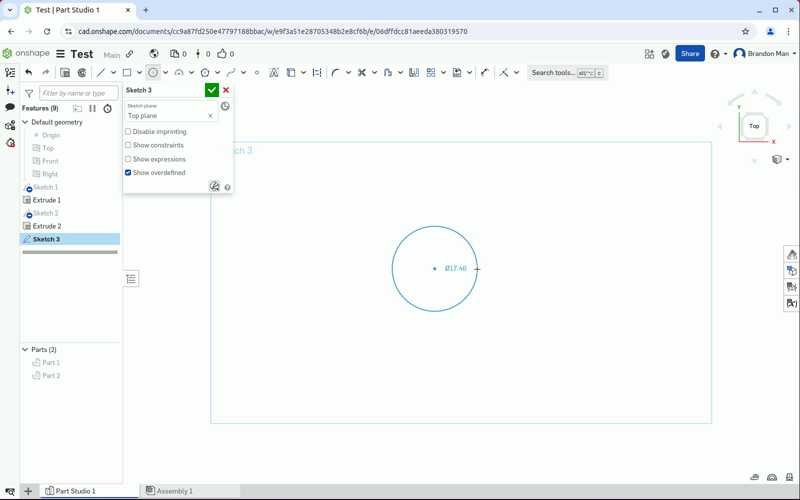
click(477, 268)
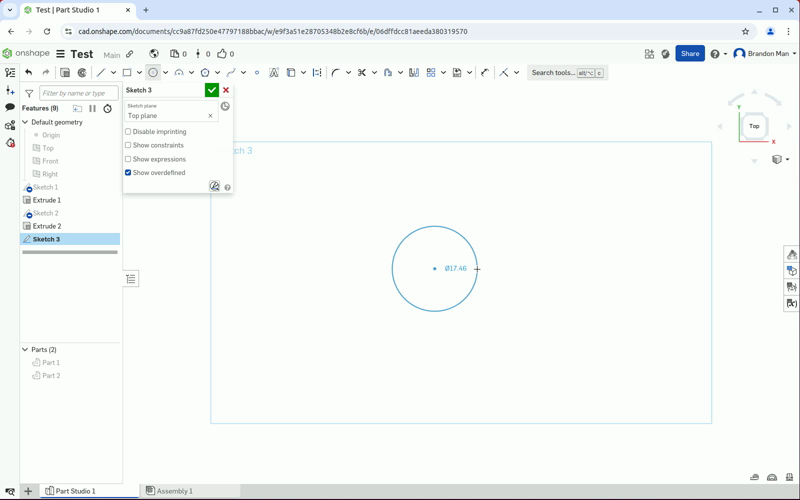
key(esc)
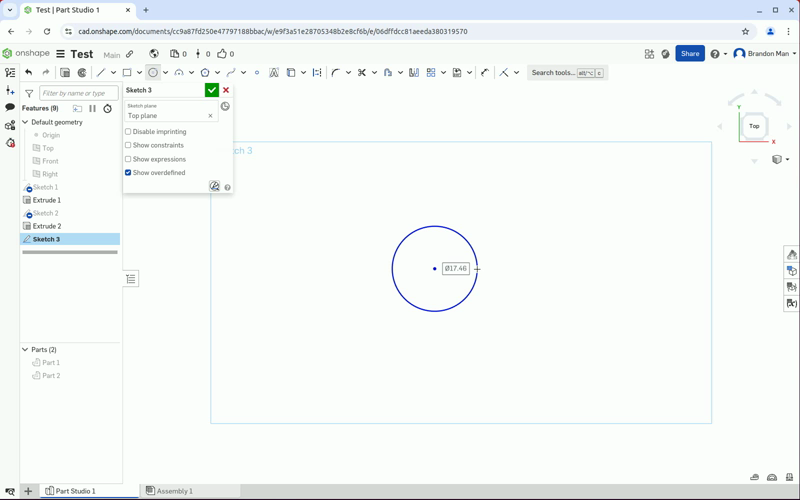
key(c)
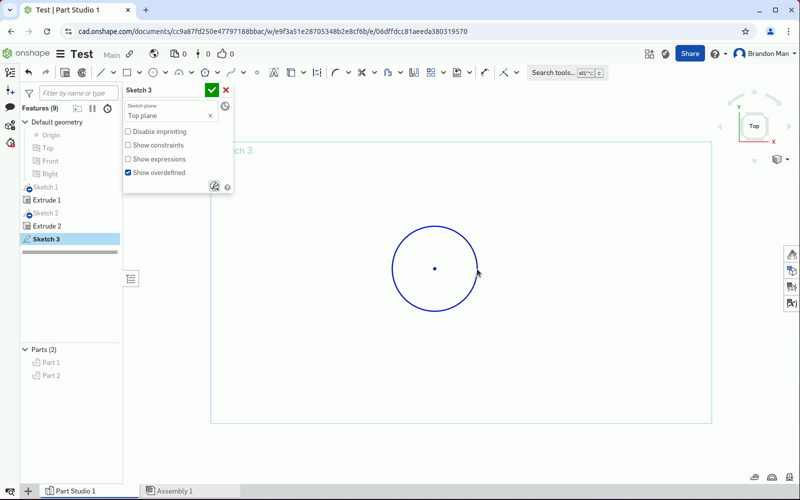
key_down(shift)
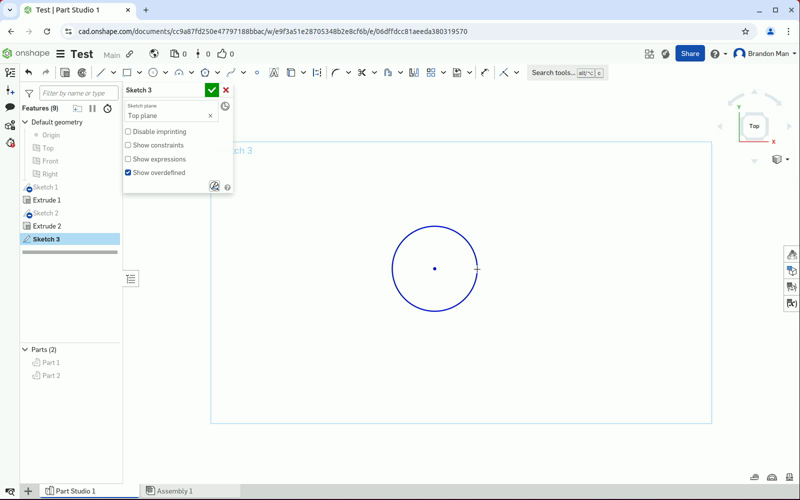
mouse_move(434, 268)
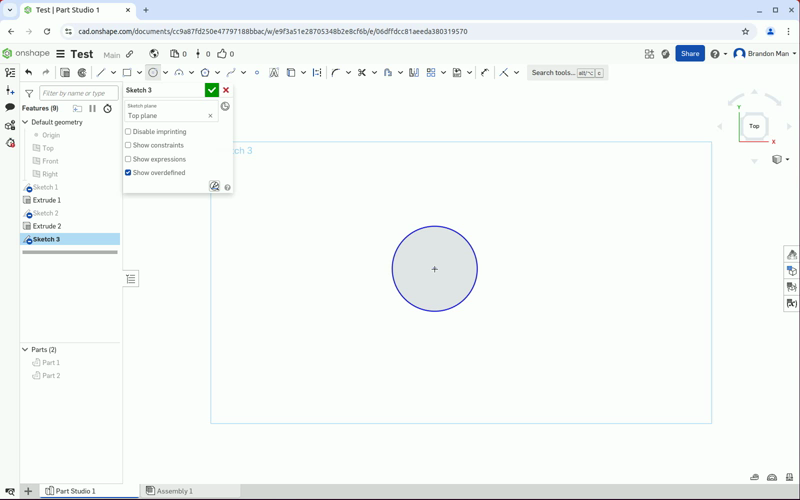
click(434, 268)
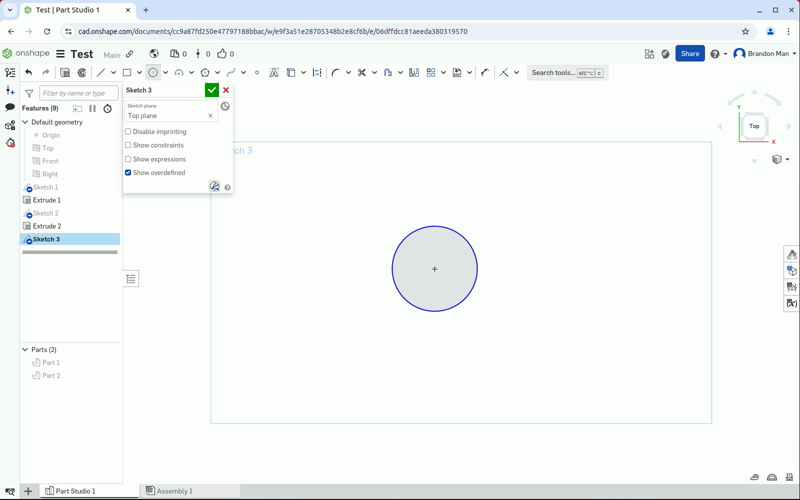
key_up(shift)
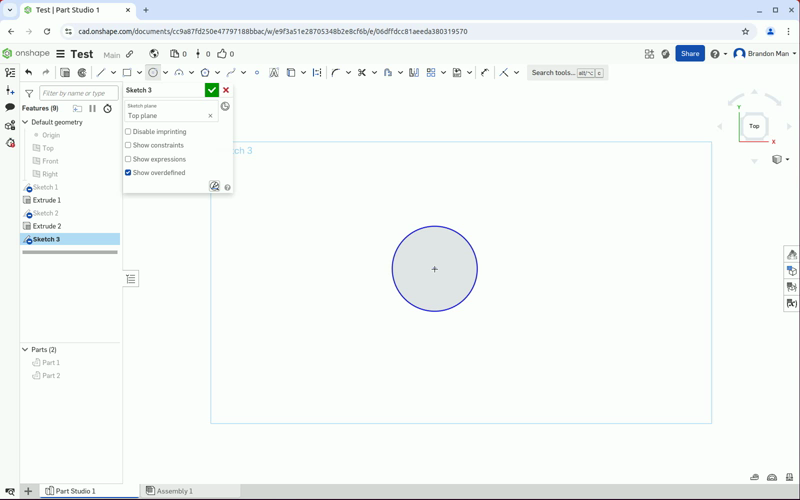
mouse_move(473, 268)
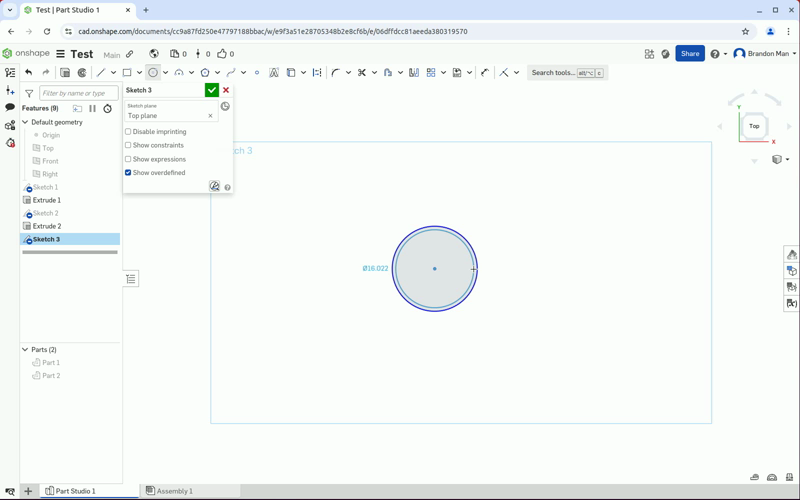
scroll(6)
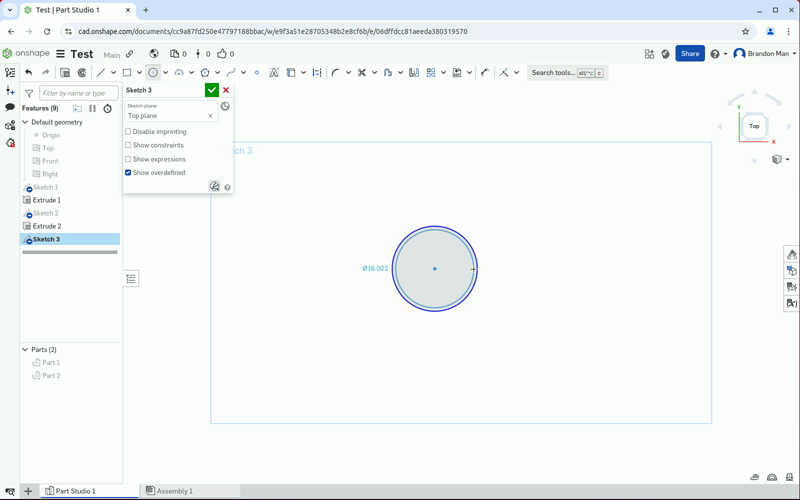
scroll(6)
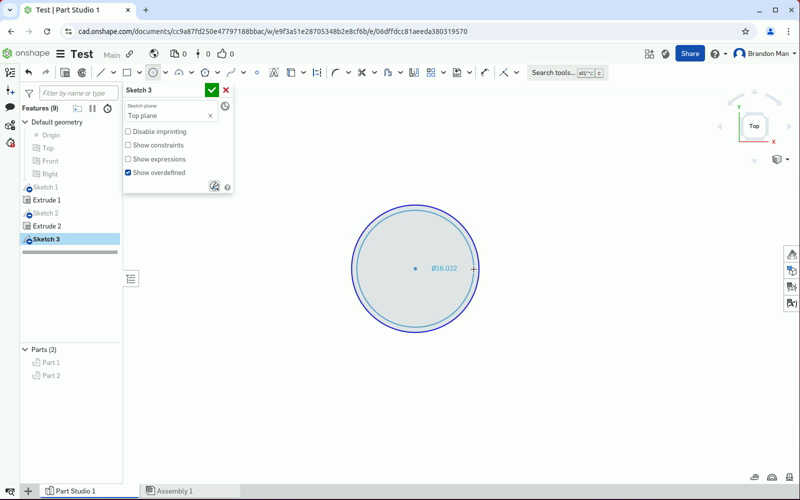
scroll(6)
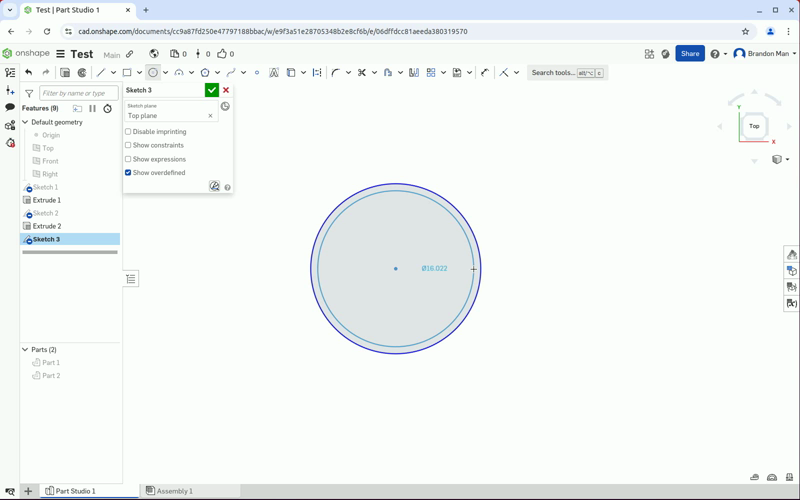
scroll(6)
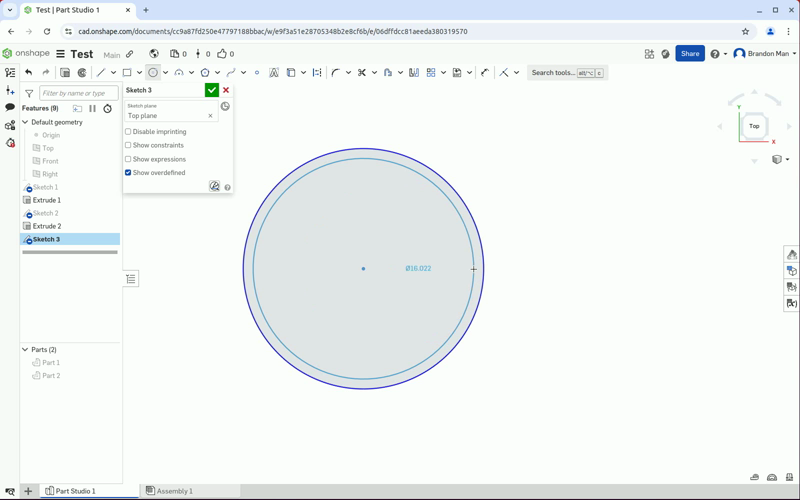
scroll(6)
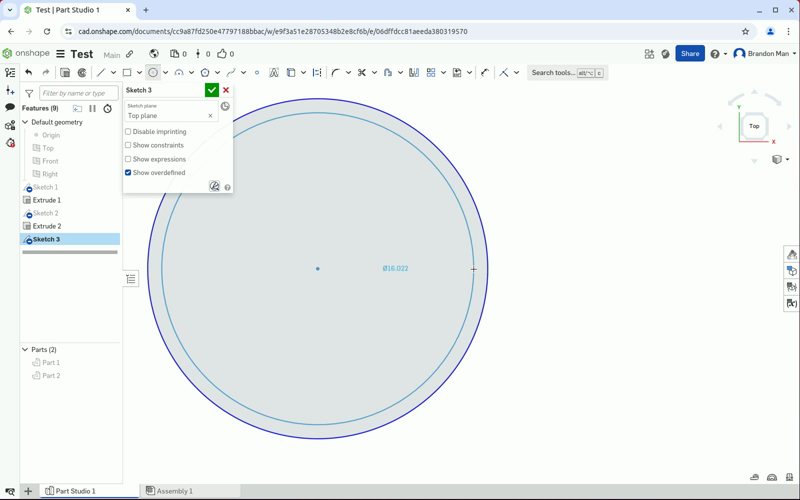
scroll(6)
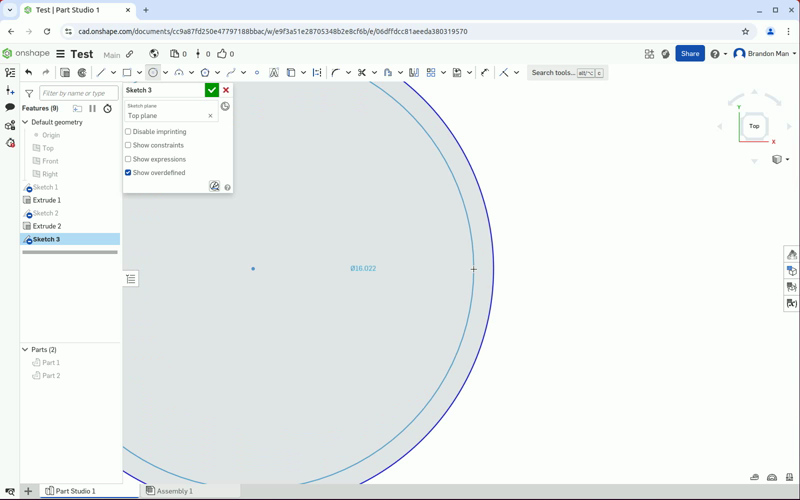
scroll(6)
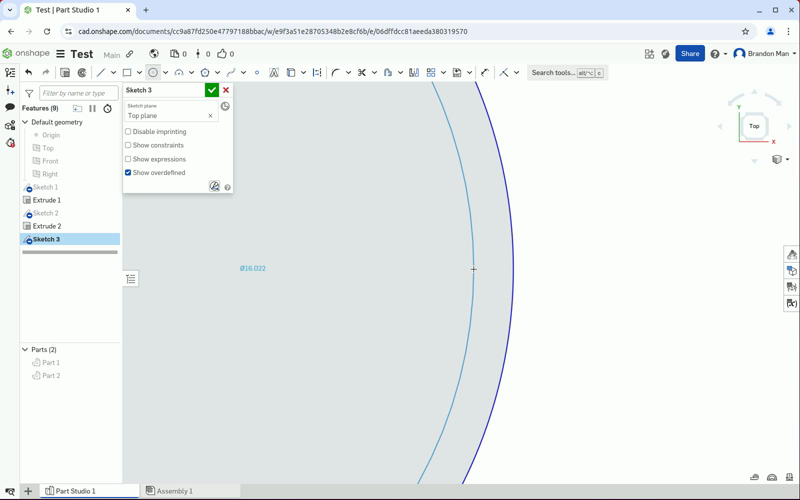
click(473, 268)
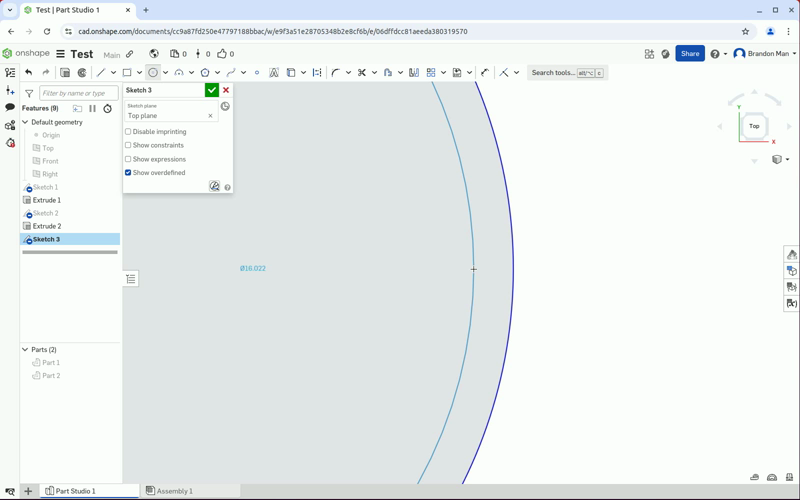
scroll(-6)
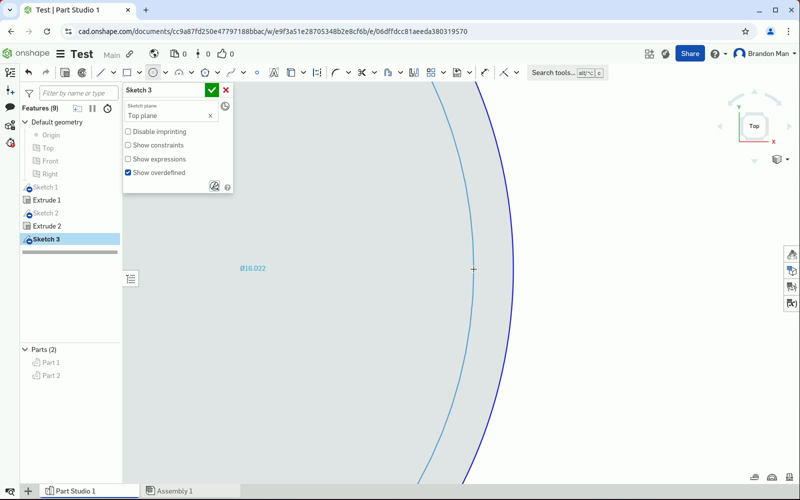
scroll(-6)
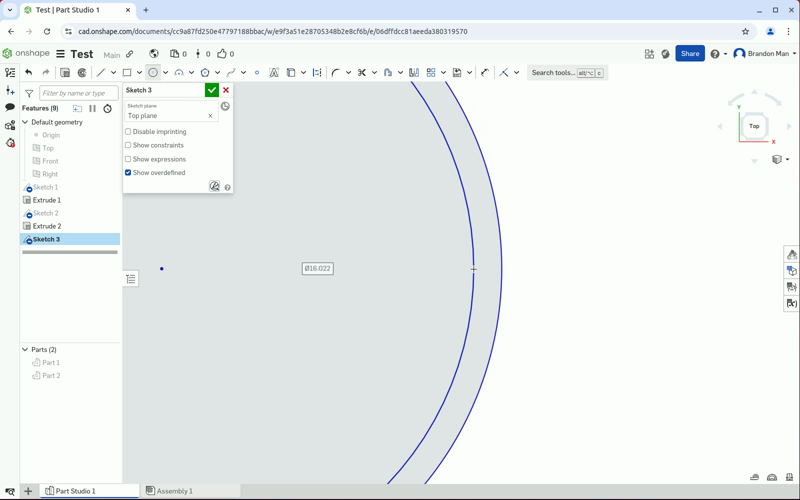
scroll(-6)
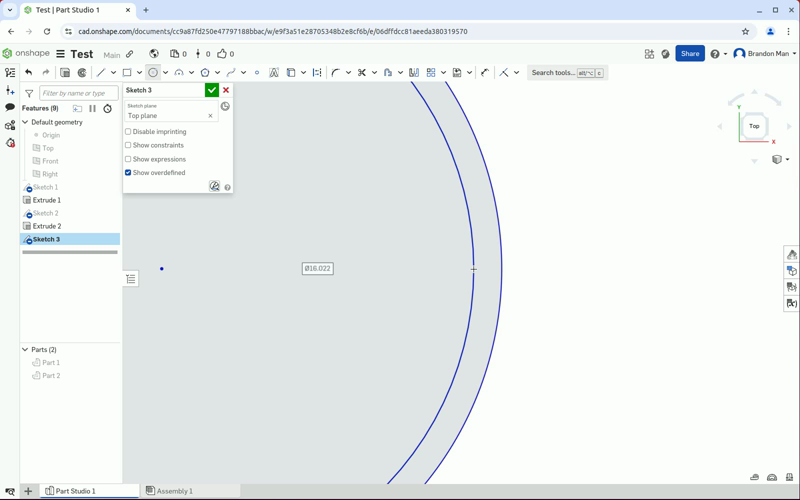
scroll(-6)
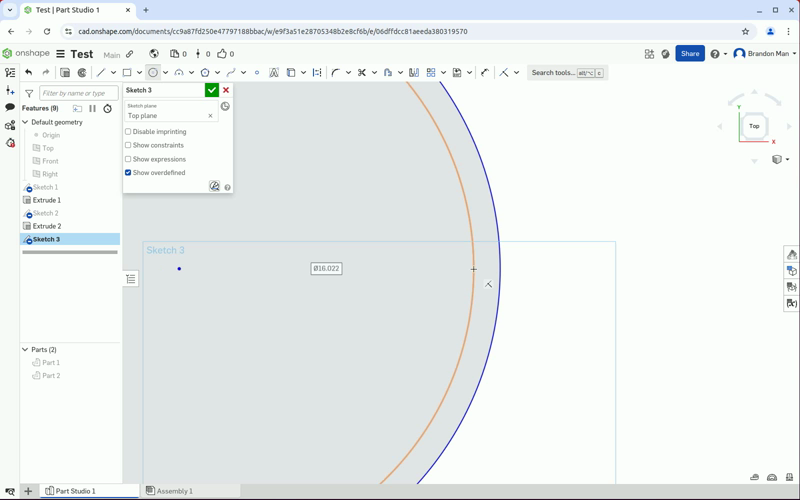
scroll(-6)
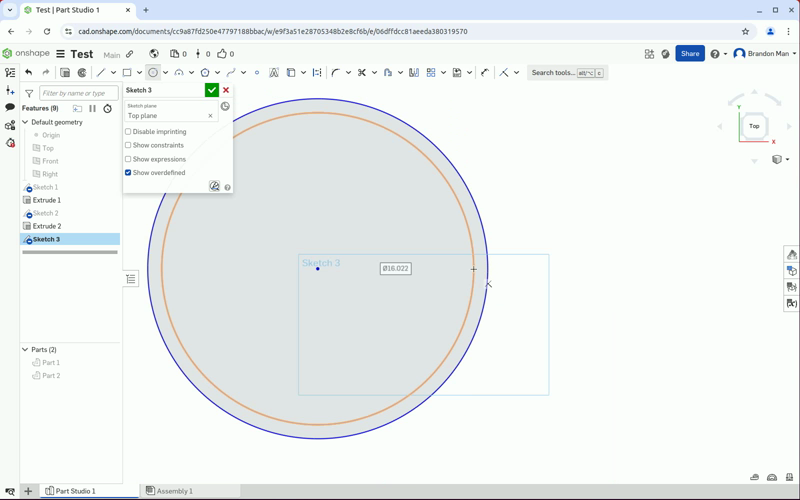
scroll(-6)
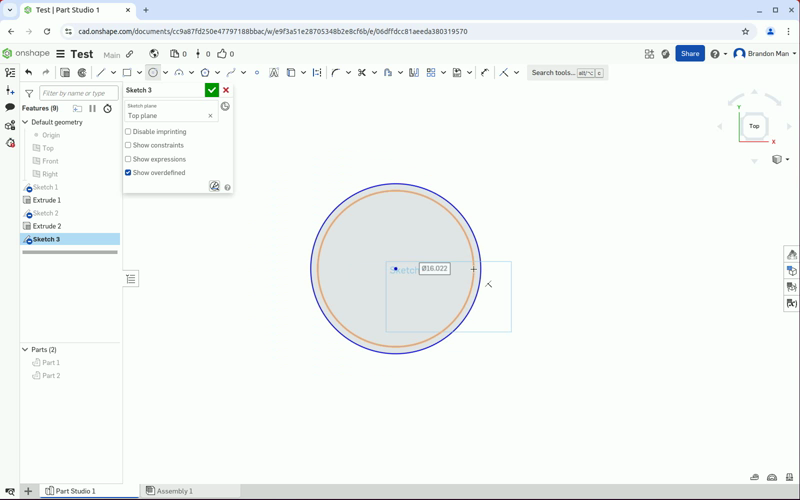
scroll(-6)
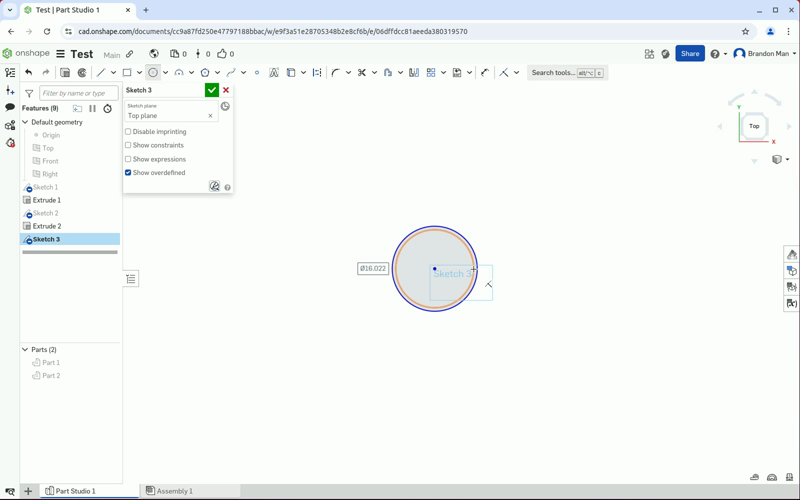
key(esc)
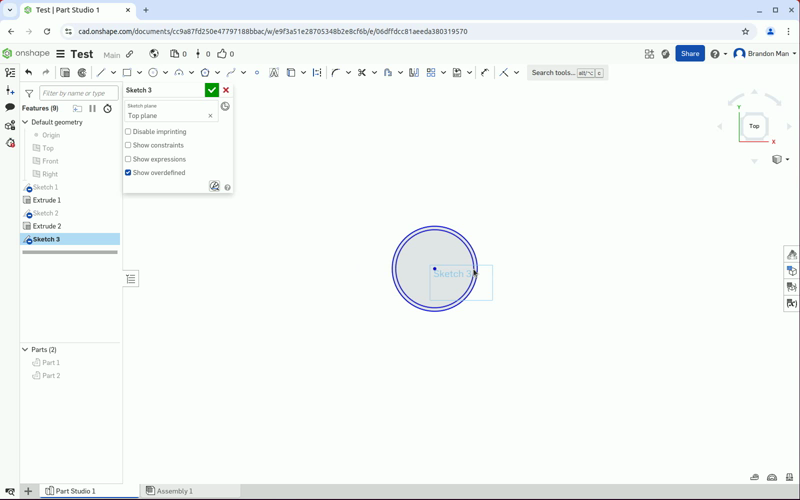
mouse_move(403, 293)
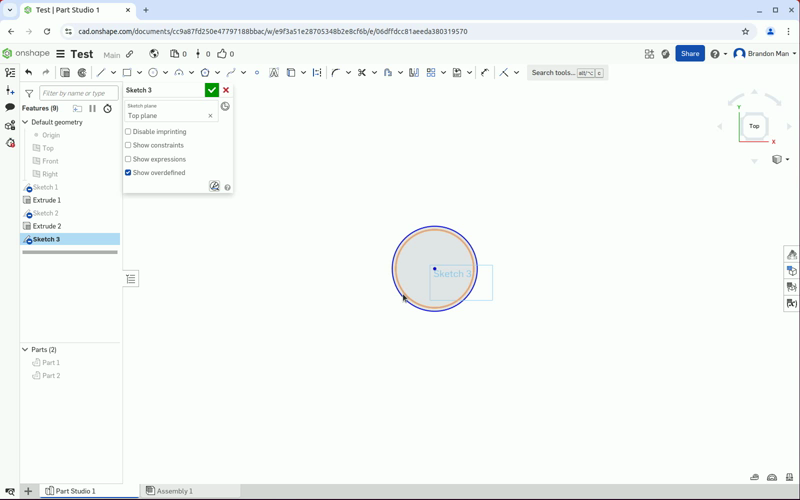
scroll(6)
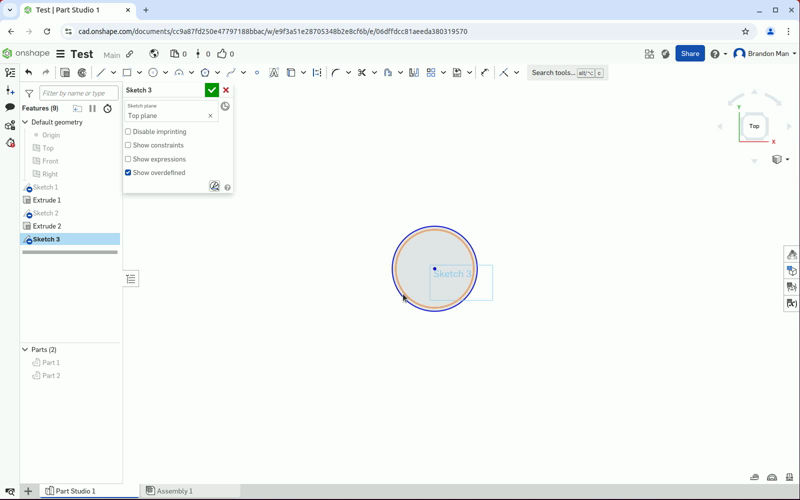
scroll(6)
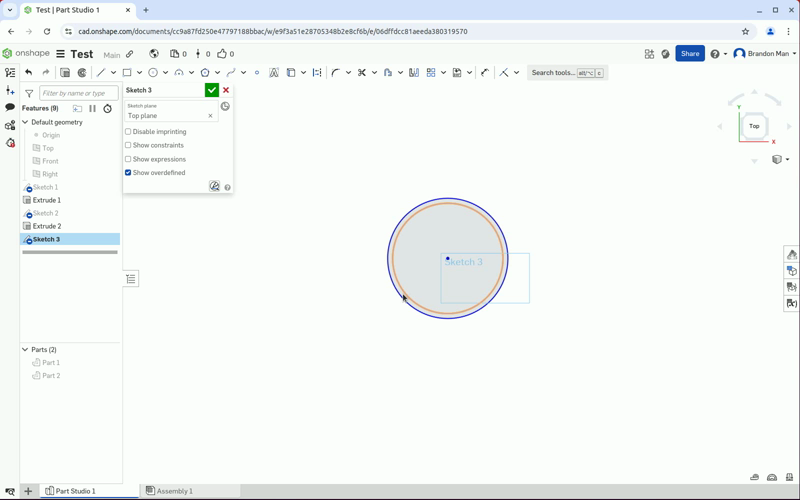
scroll(6)
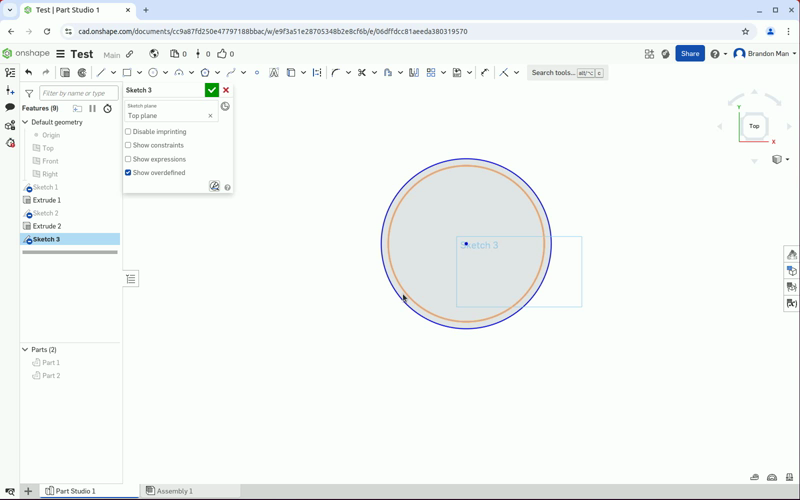
scroll(6)
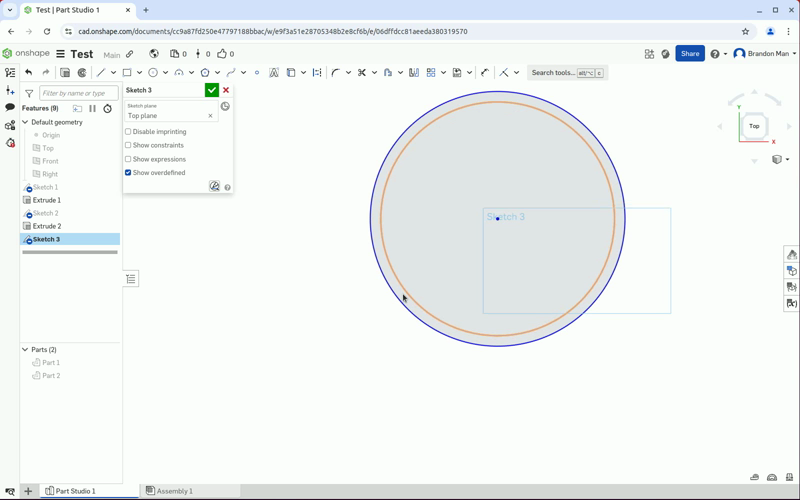
scroll(6)
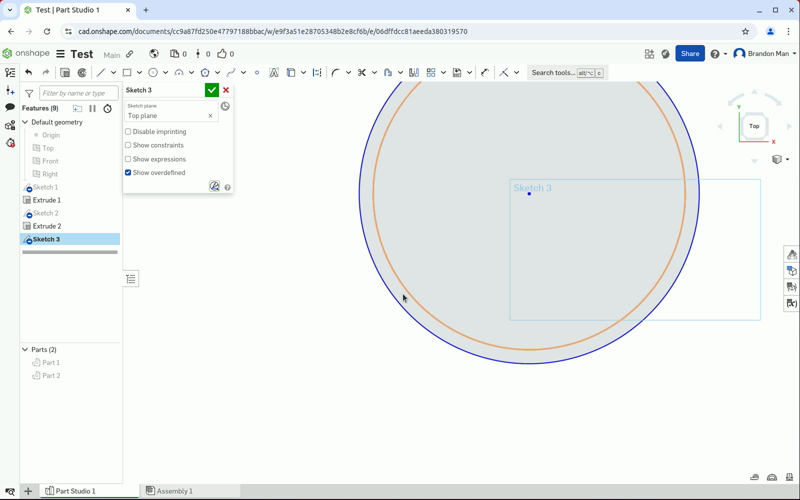
scroll(6)
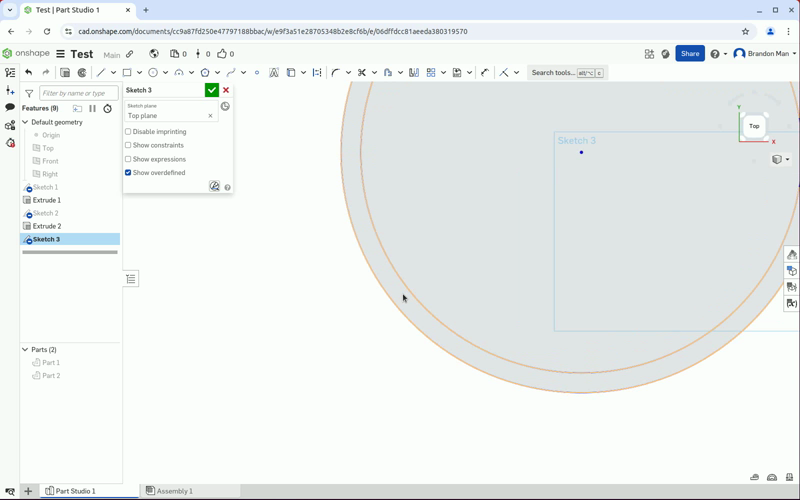
scroll(6)
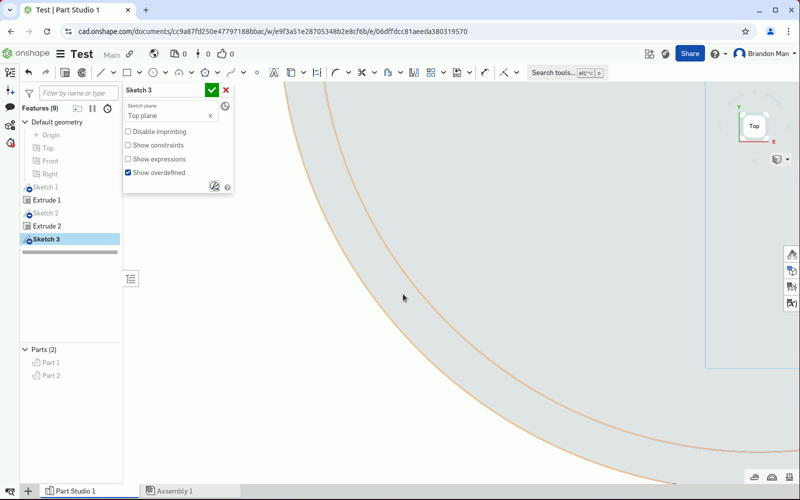
click(403, 293)
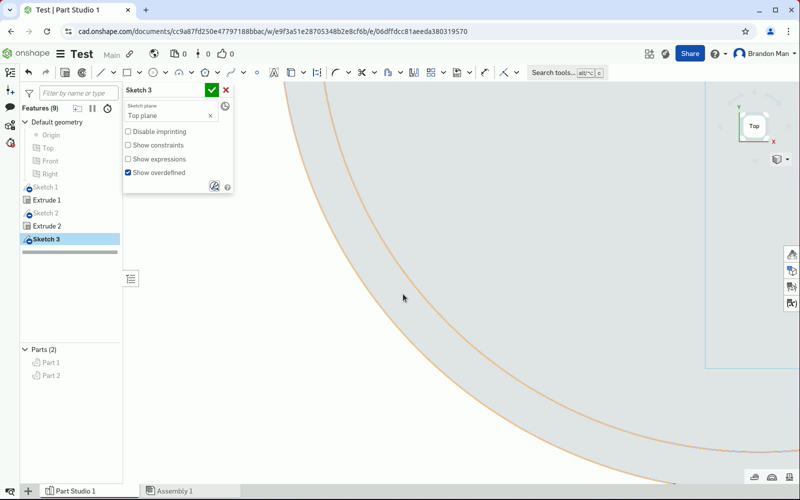
scroll(-6)
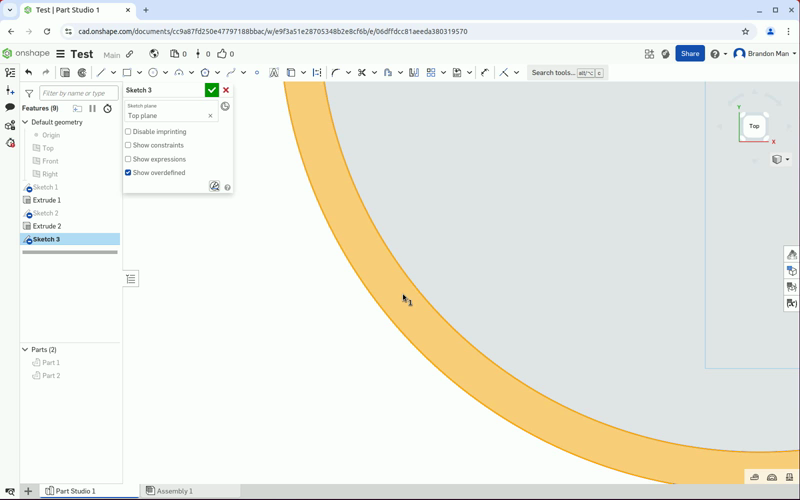
scroll(-6)
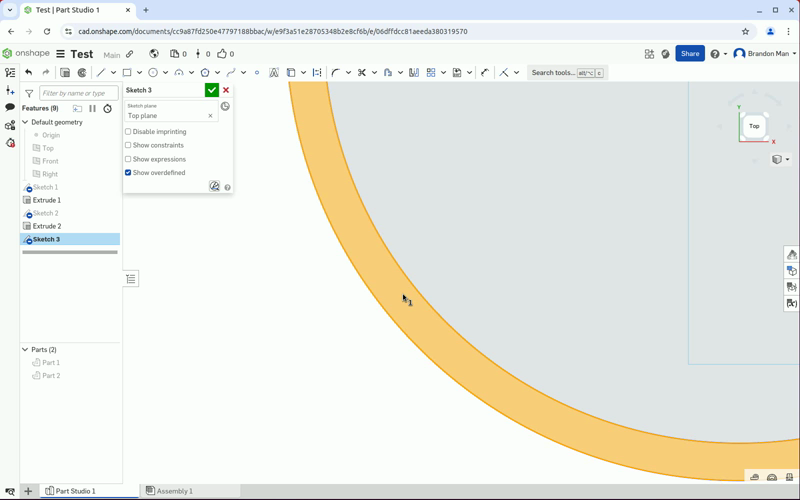
scroll(-6)
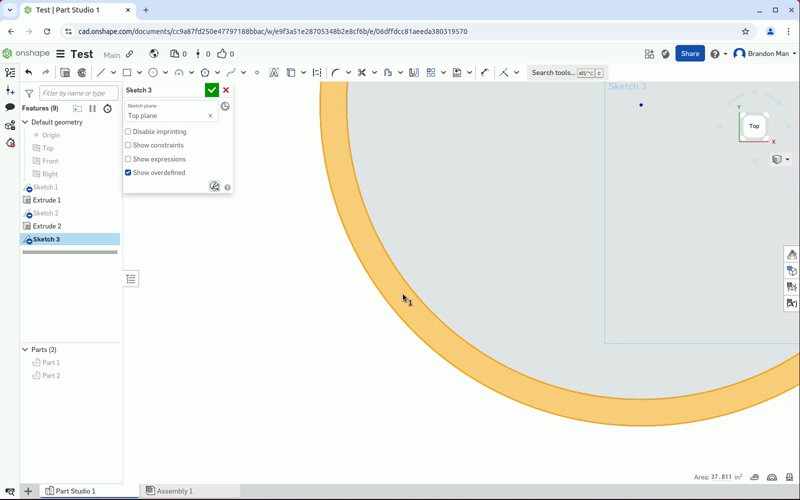
scroll(-6)
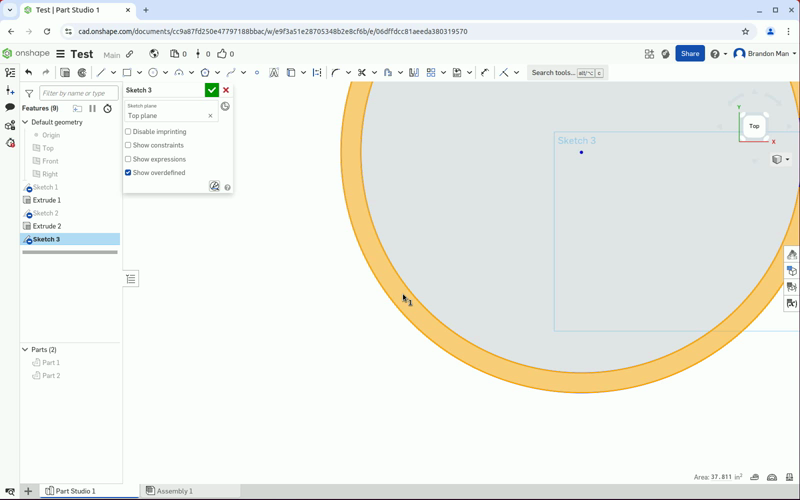
scroll(-6)
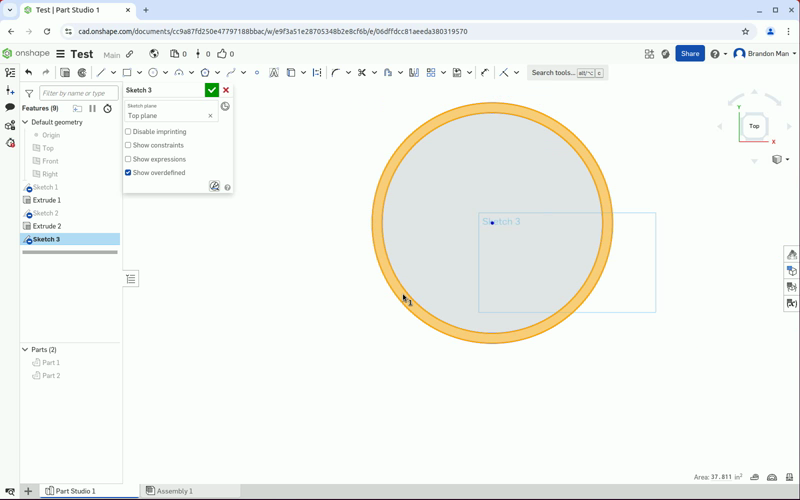
scroll(-6)
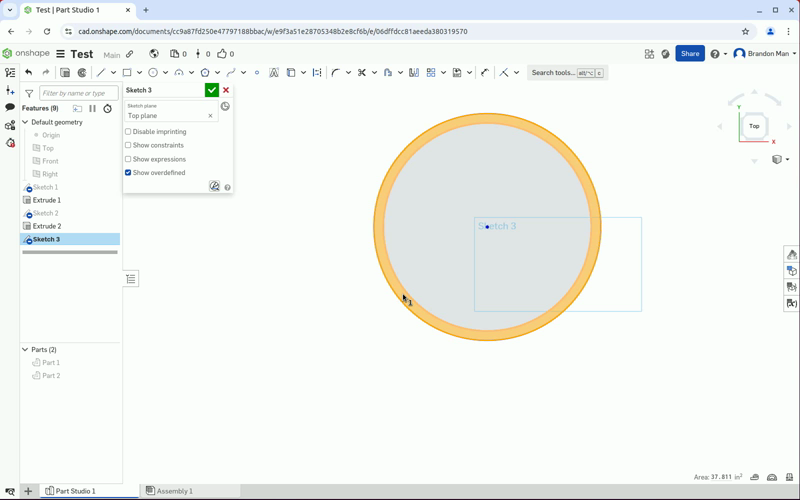
scroll(-6)
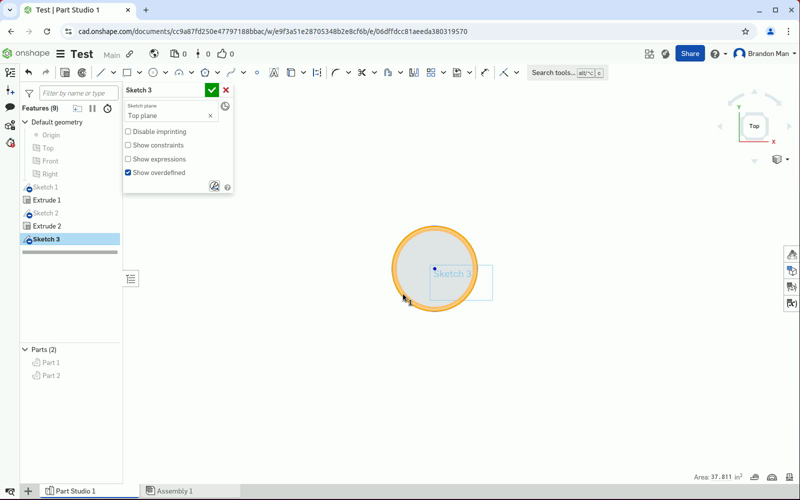
mouse_move(73, 352)
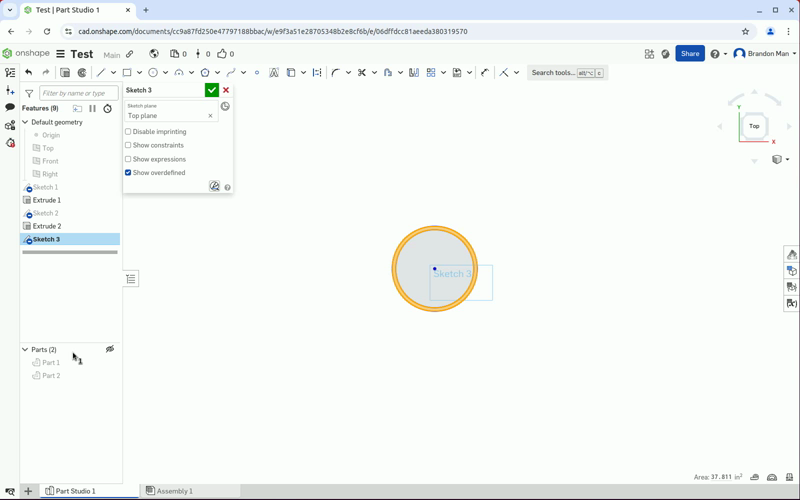
key(shift+y)
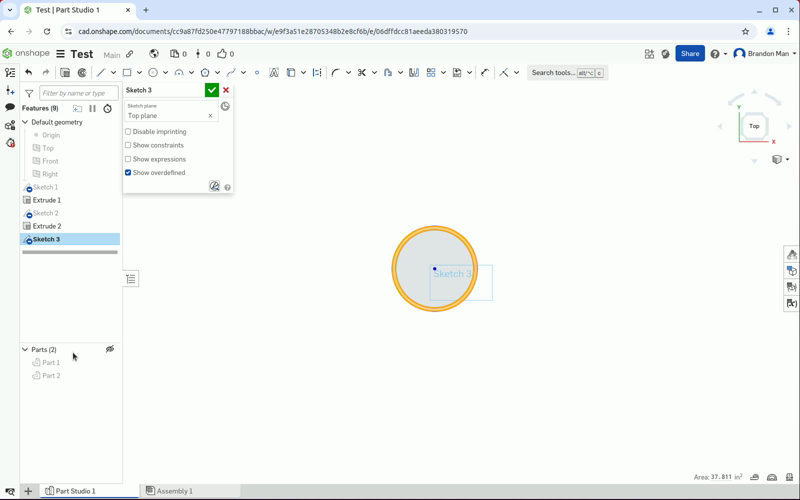
key(shift+e)
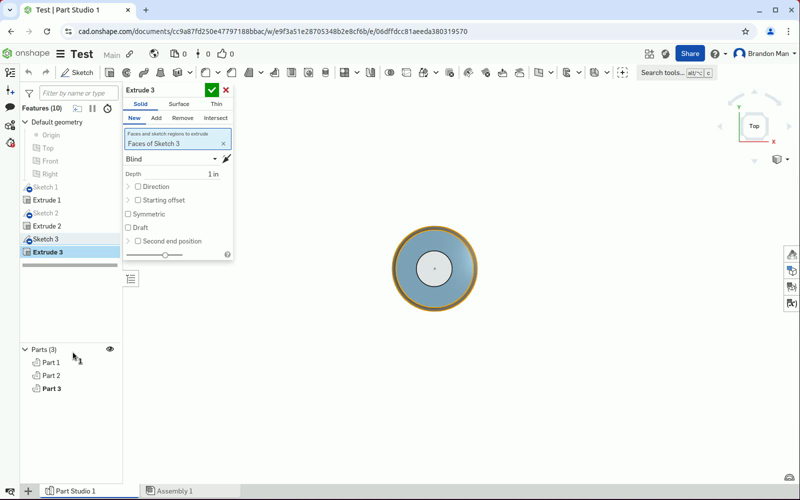
mouse_move(143, 106)
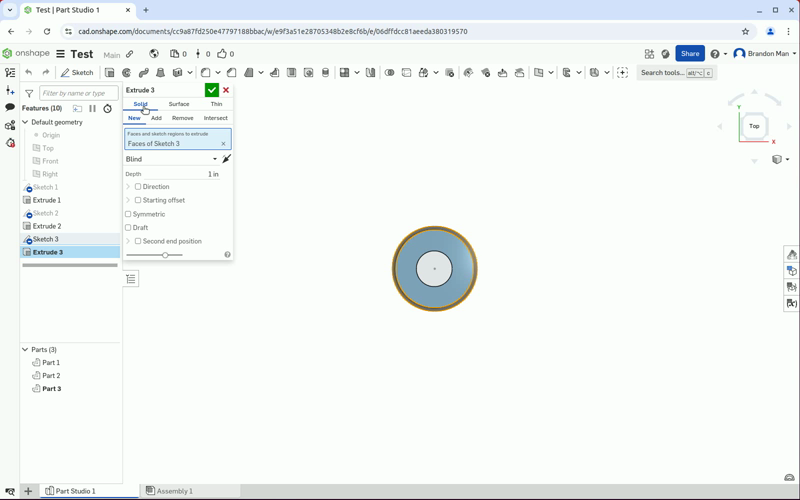
click(143, 106)
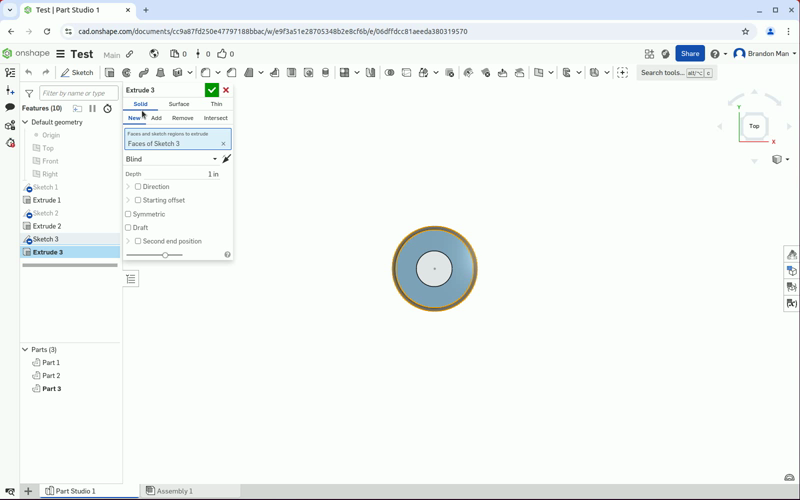
mouse_move(137, 120)
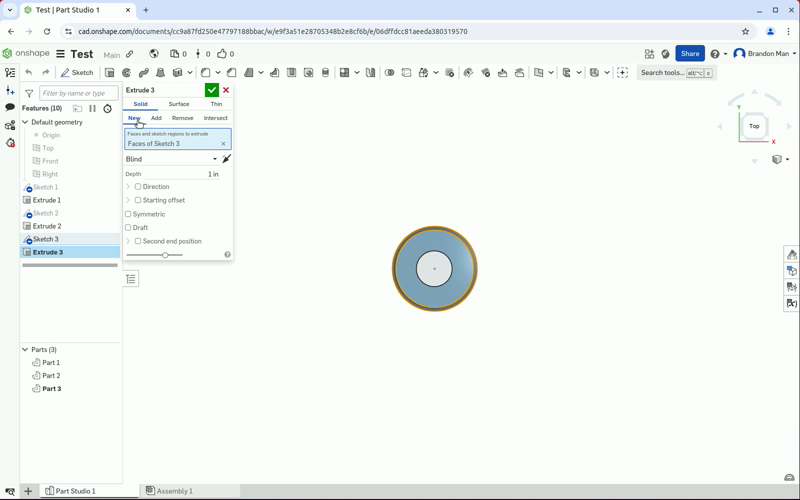
click(137, 120)
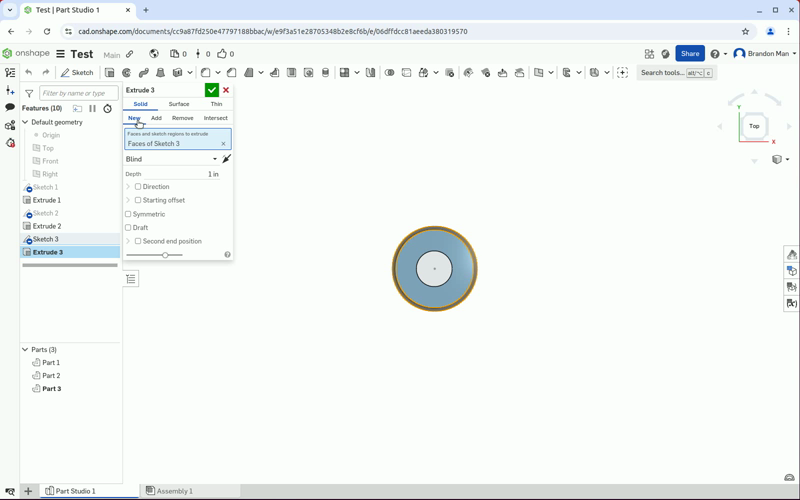
key(tab, 4)
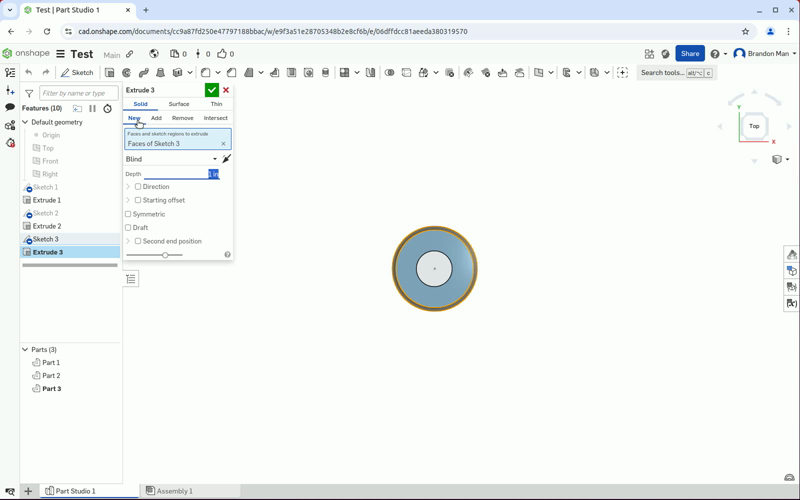
text(-5.777)
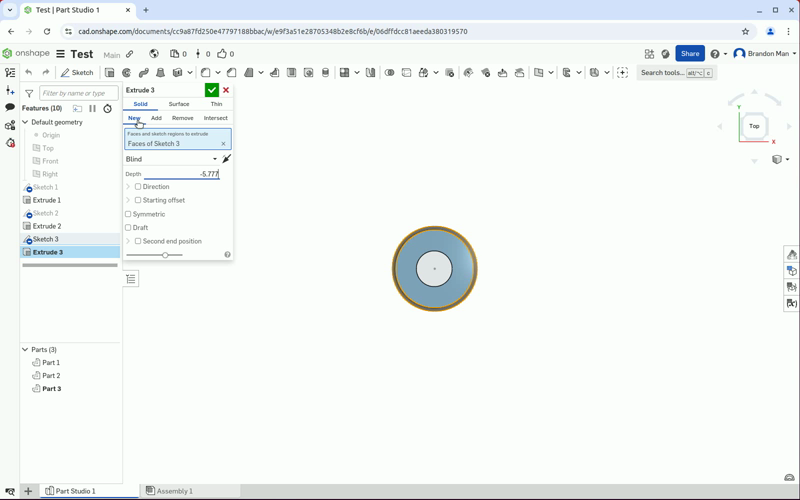
key(enter)
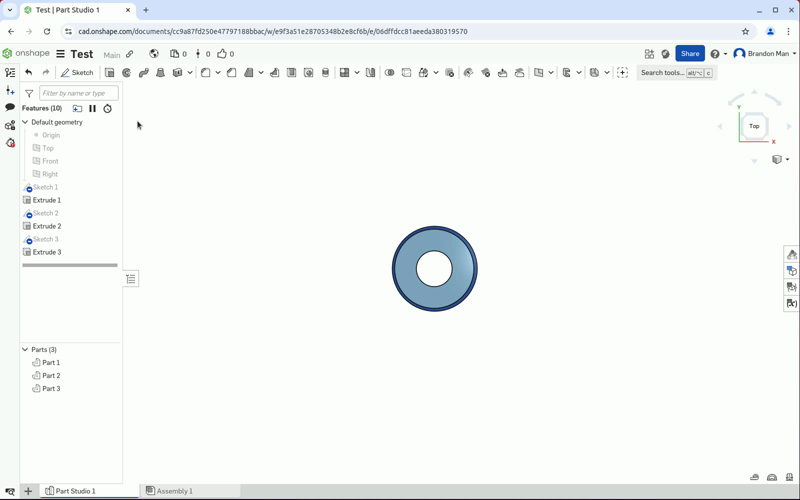
key(shift+h)
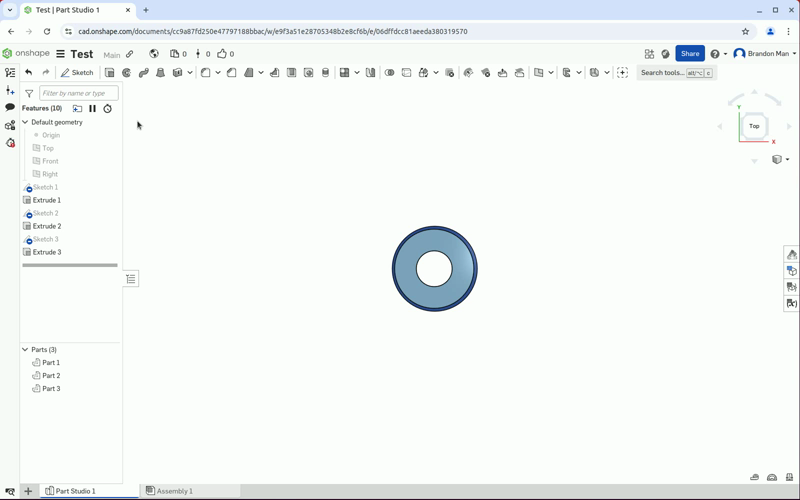
key(shift+h)
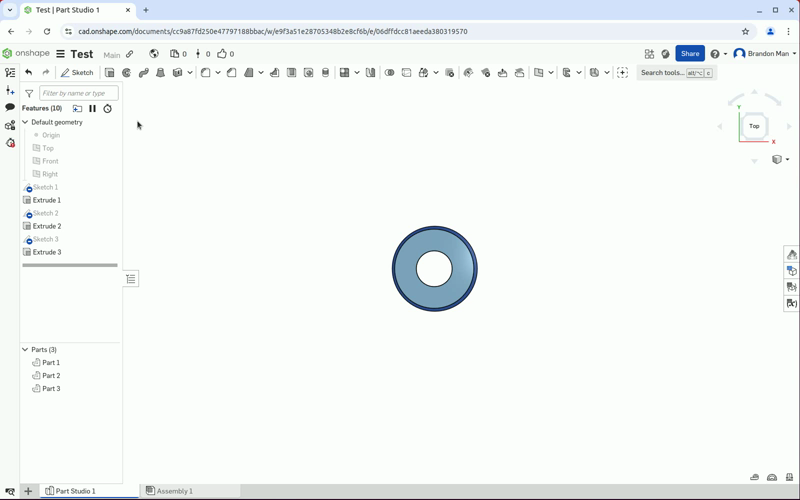
mouse_move(73, 189)
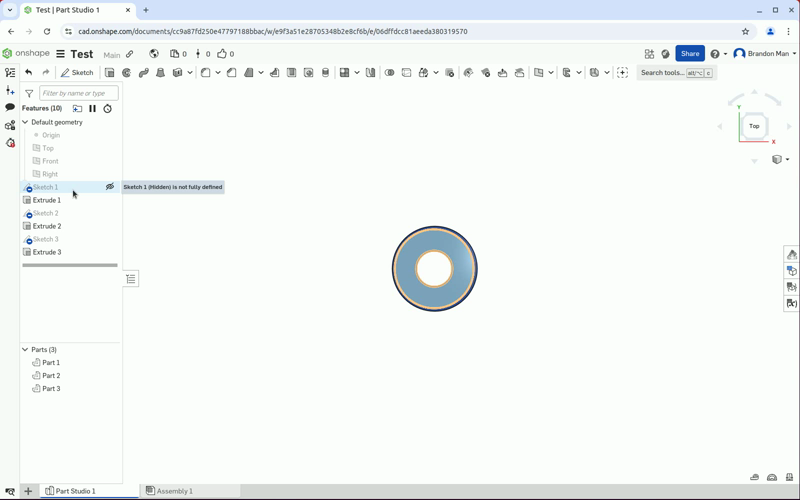
click(73, 189)
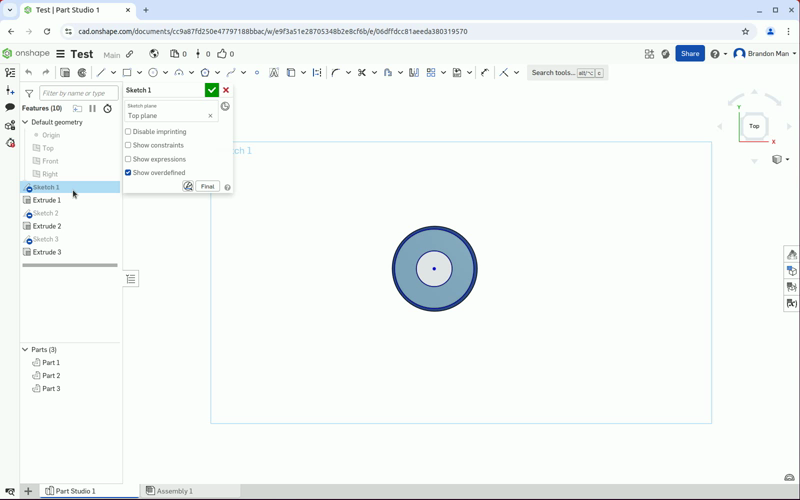
mouse_move(229, 92)
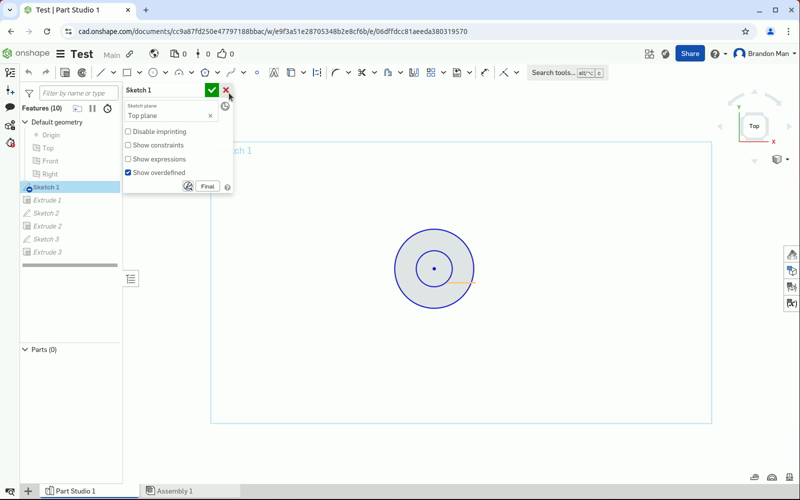
click(229, 92)
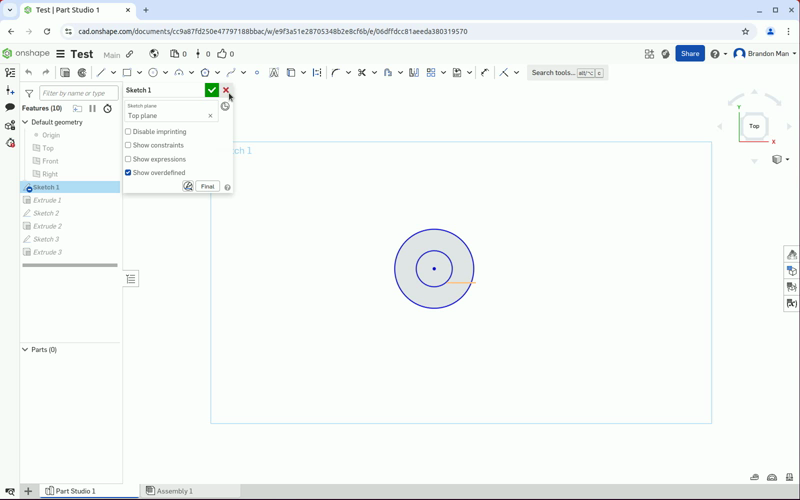
key(shift+s)
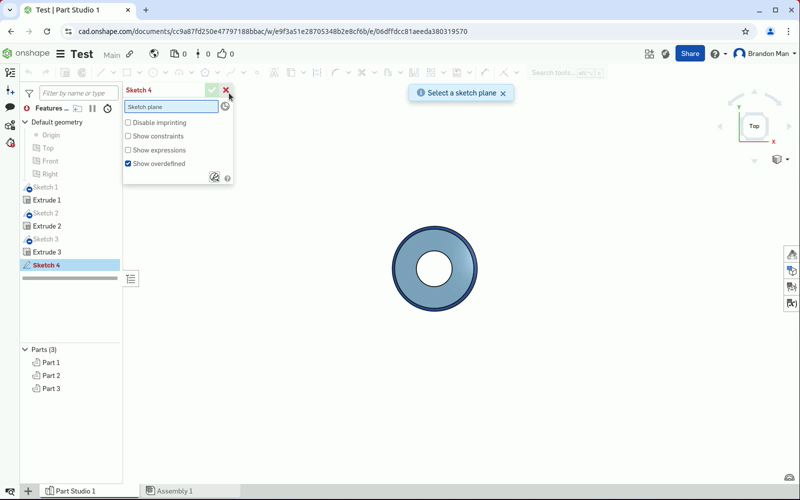
mouse_move(73, 150)
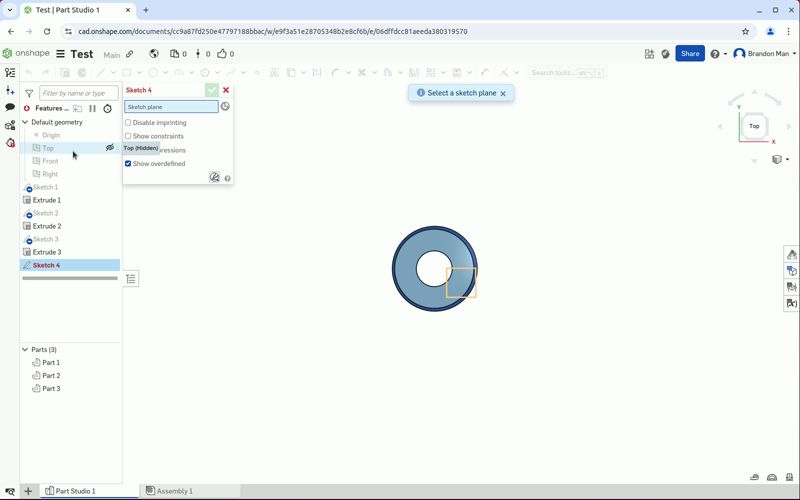
click(73, 150)
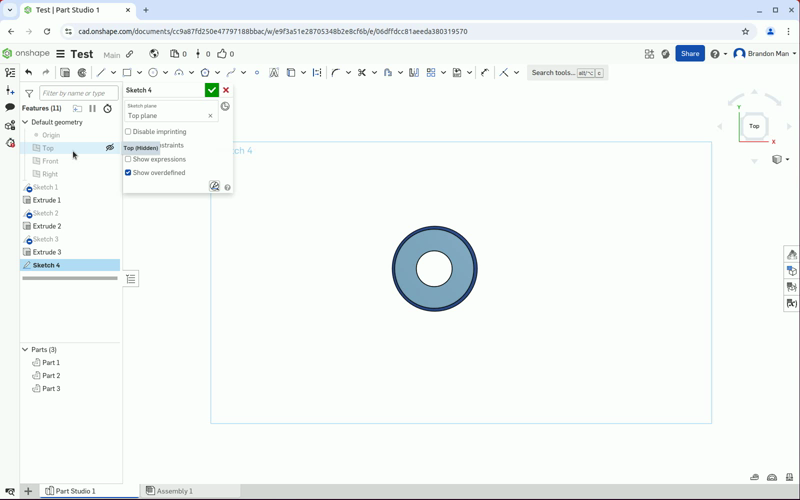
mouse_move(73, 352)
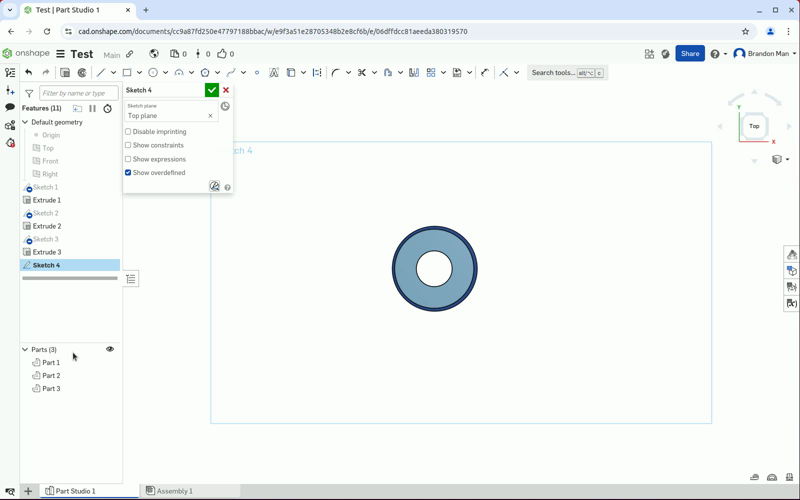
key(y)
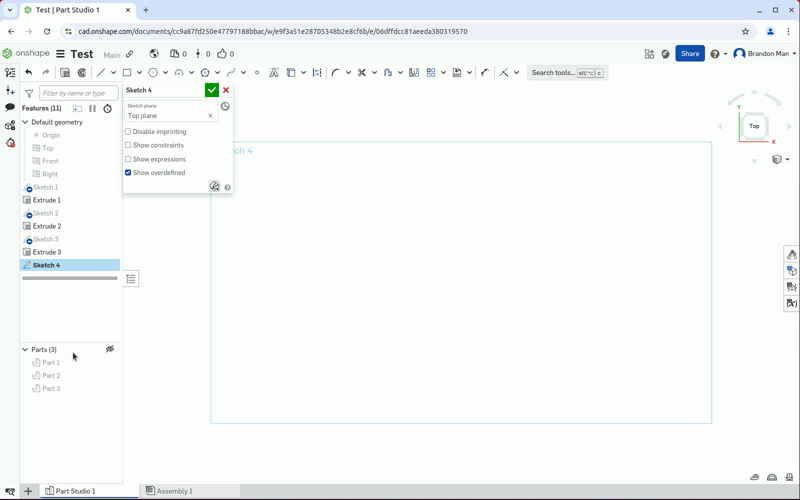
key(c)
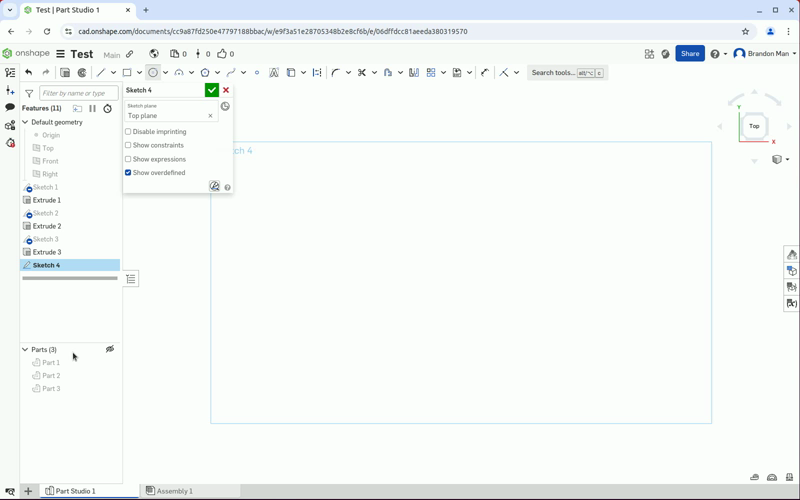
key_down(shift)
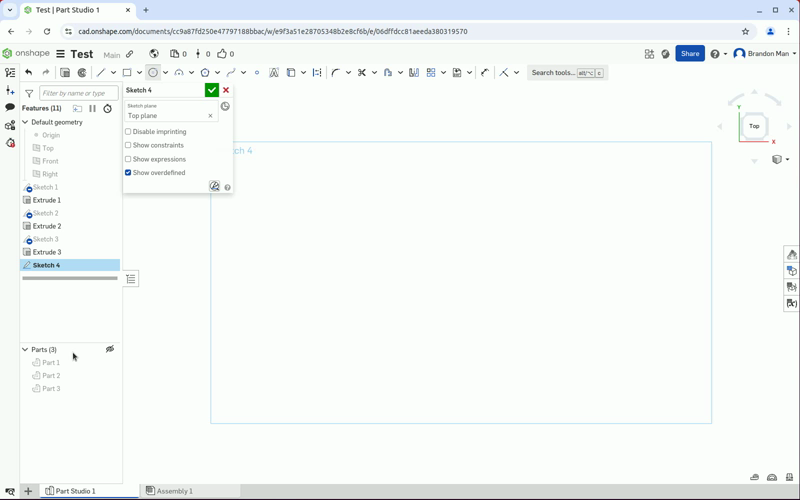
mouse_move(434, 268)
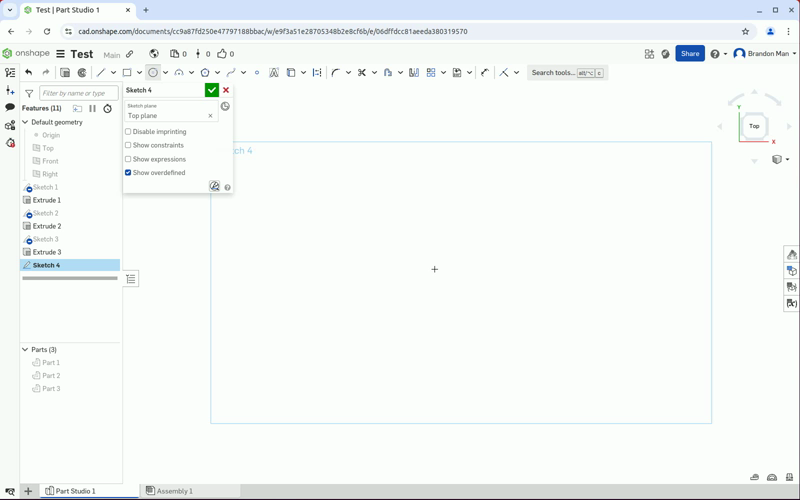
click(434, 268)
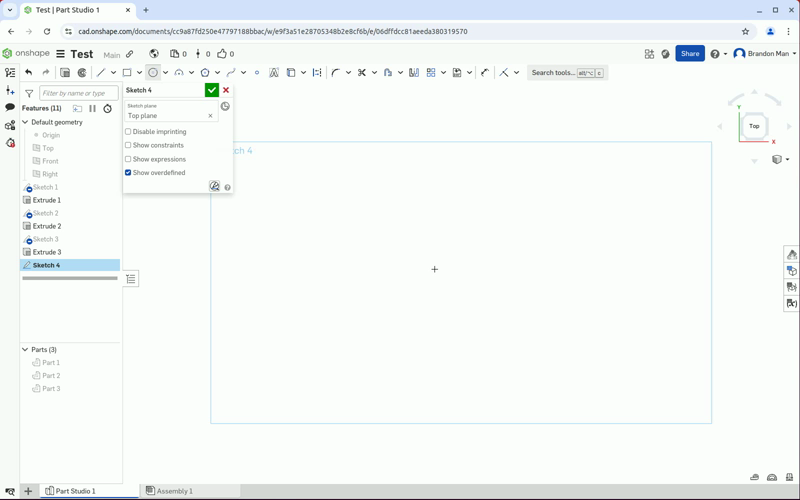
key_up(shift)
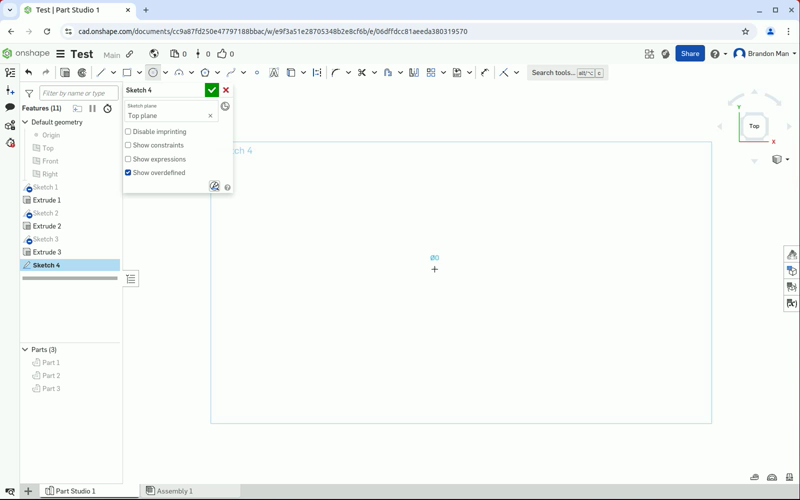
mouse_move(521, 268)
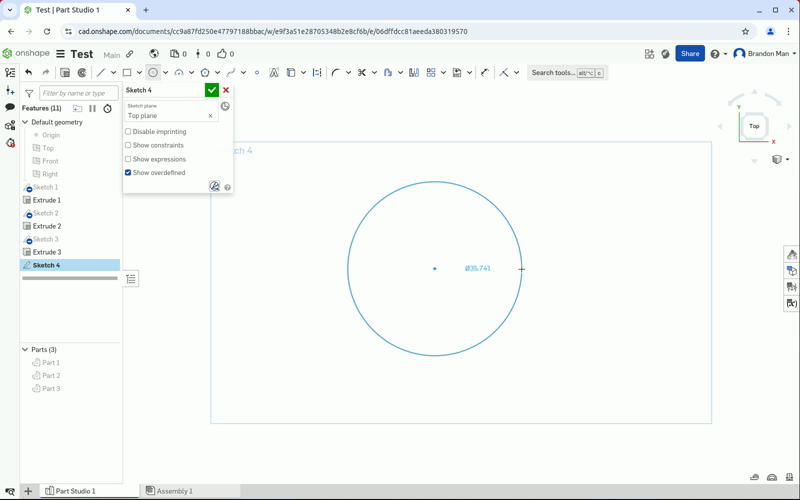
click(521, 268)
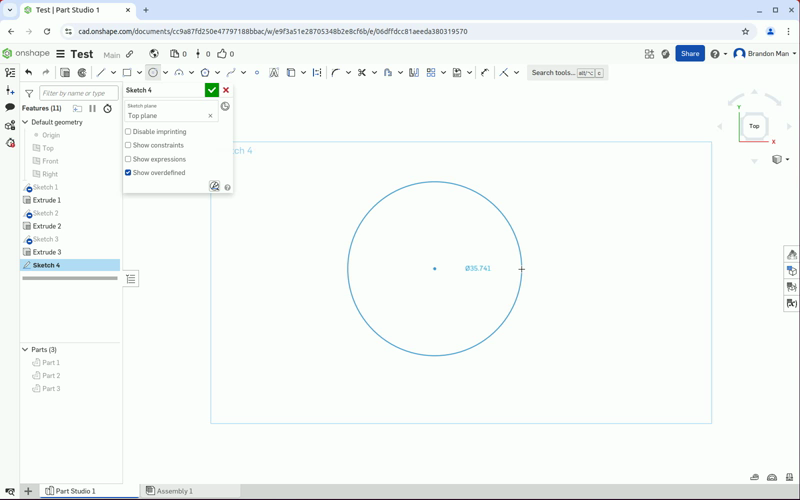
key(esc)
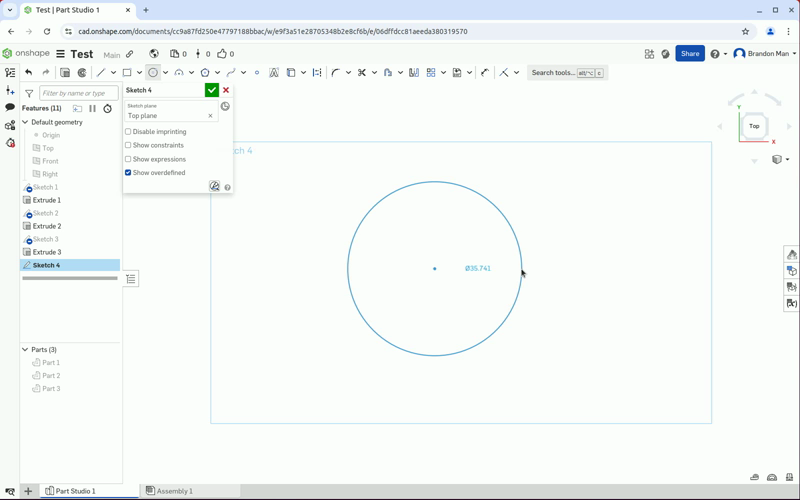
key(c)
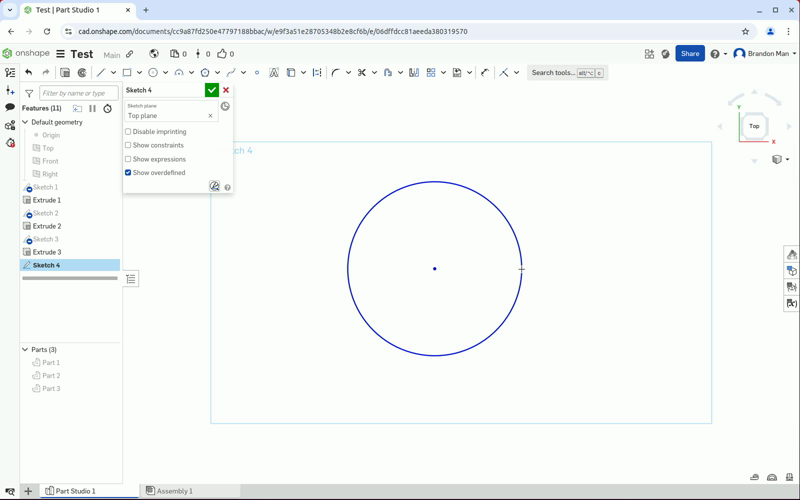
key_down(shift)
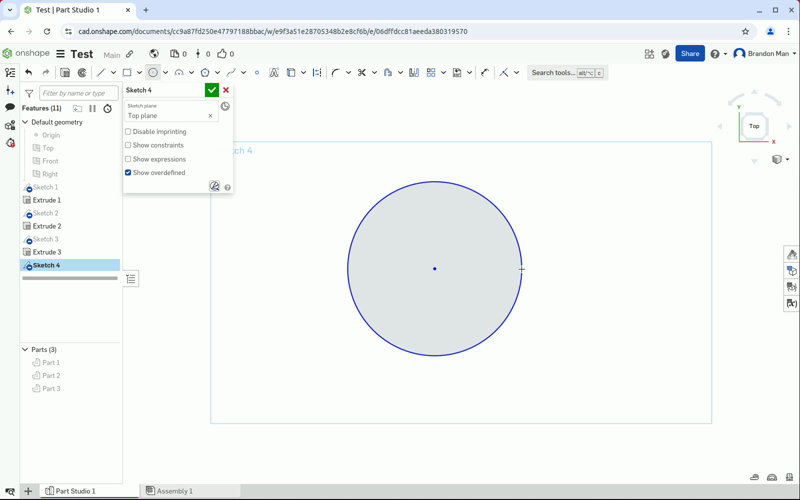
mouse_move(434, 268)
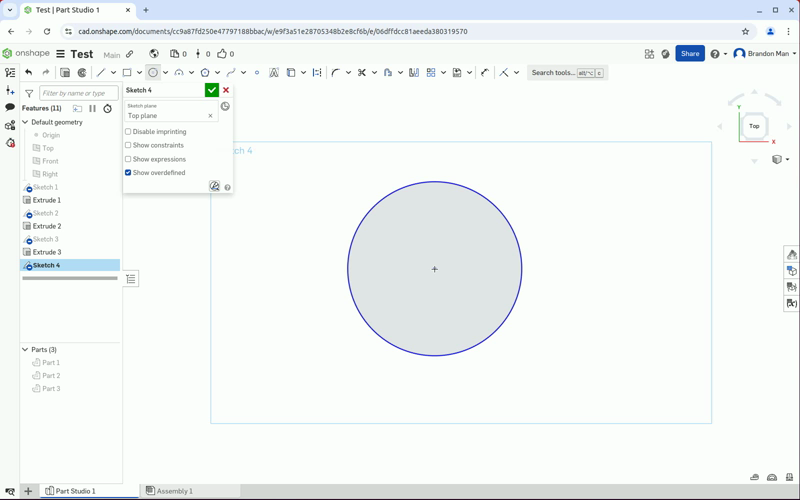
click(434, 268)
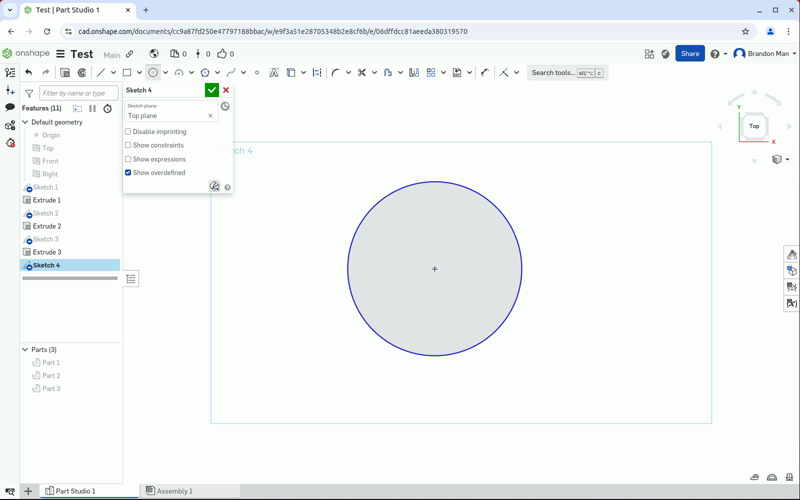
key_up(shift)
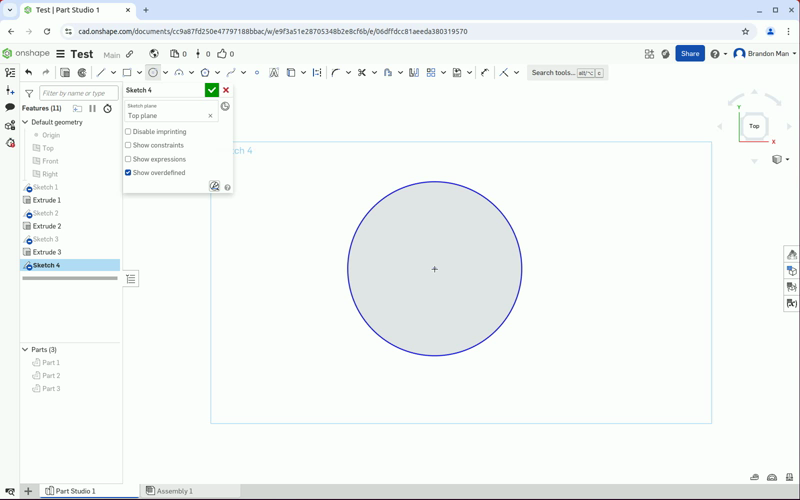
mouse_move(476, 268)
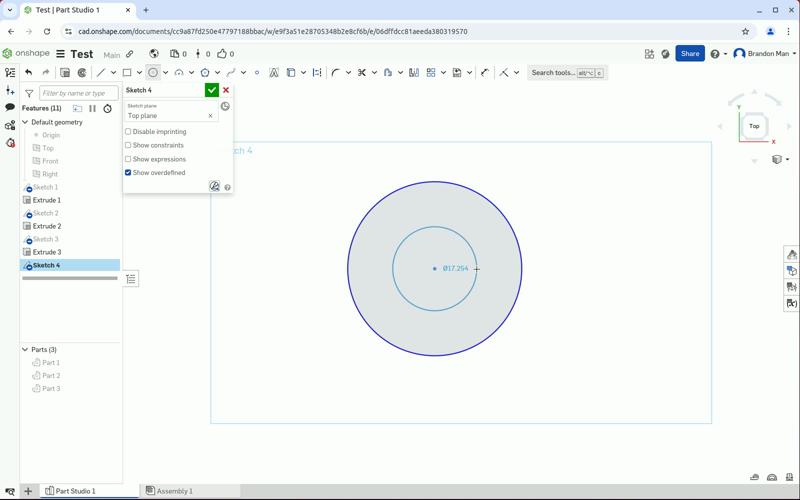
click(476, 268)
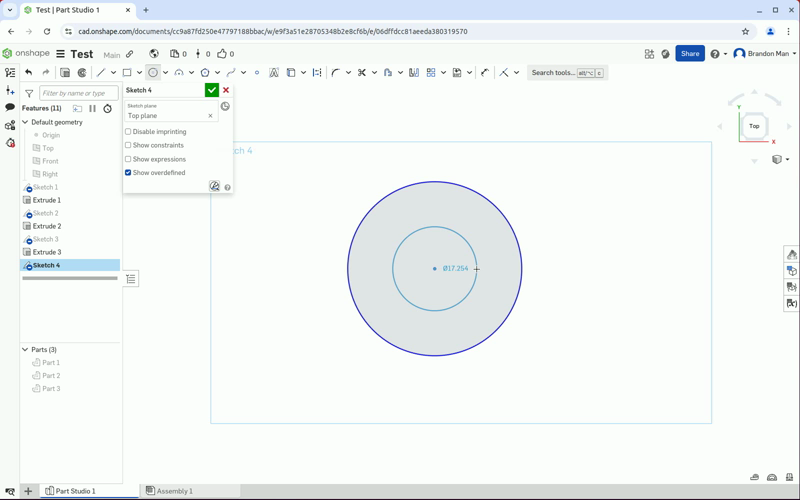
key(esc)
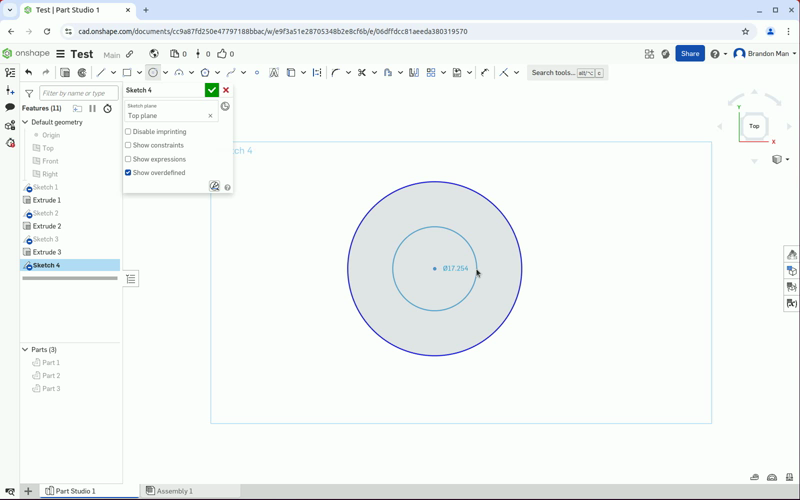
mouse_move(387, 317)
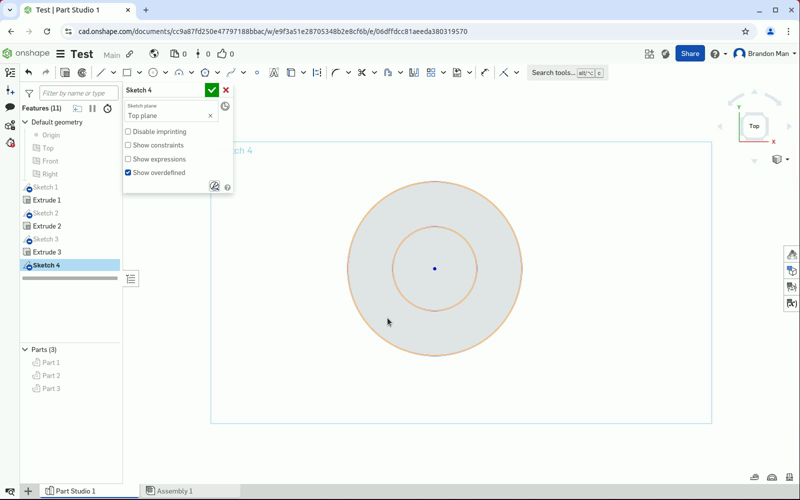
click(387, 317)
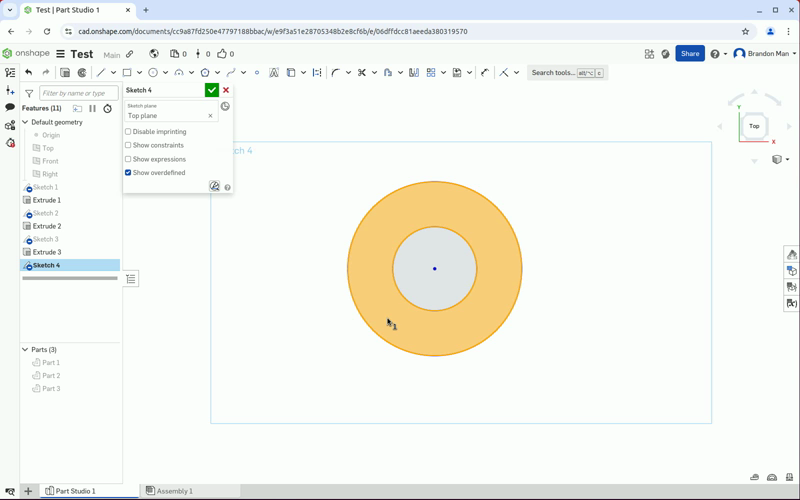
mouse_move(73, 352)
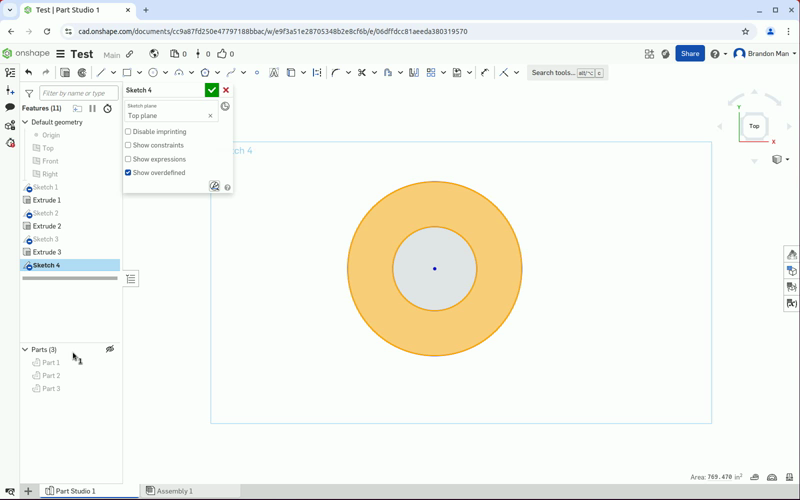
key(shift+y)
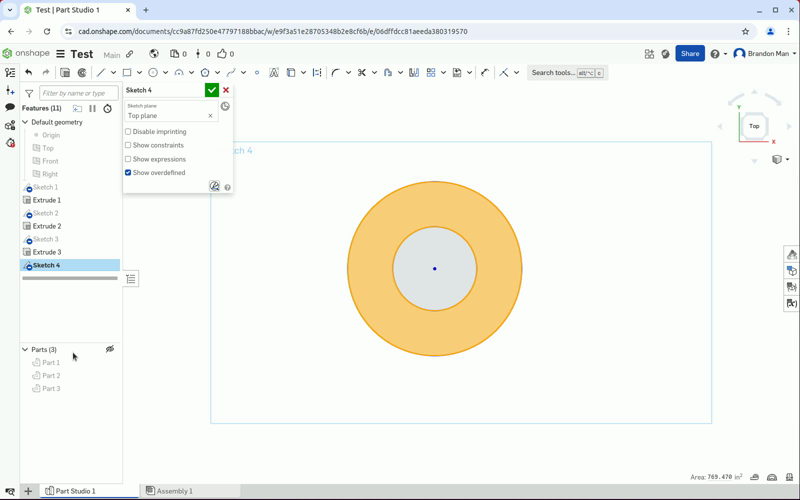
key(shift+e)
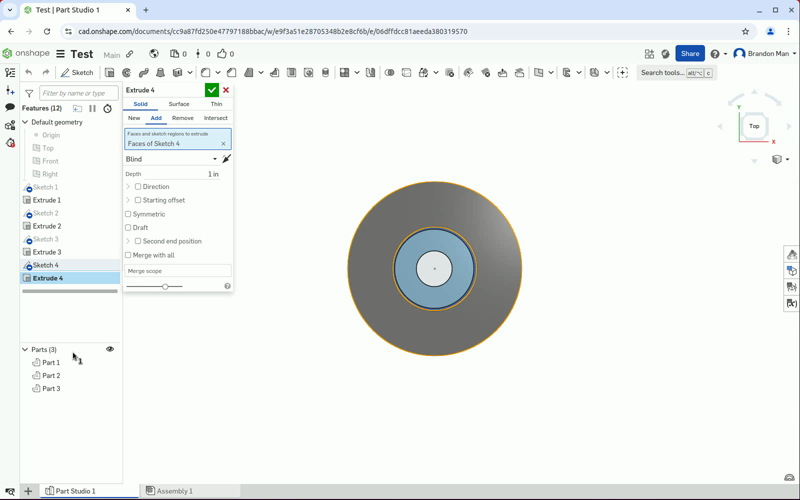
mouse_move(143, 106)
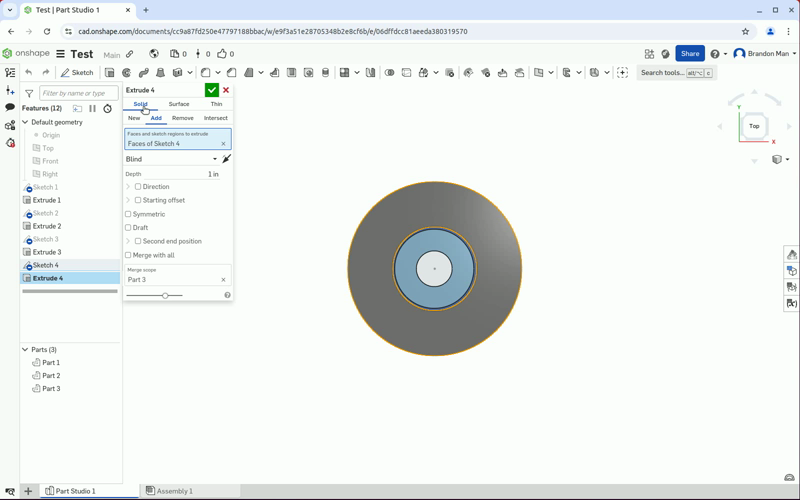
click(143, 106)
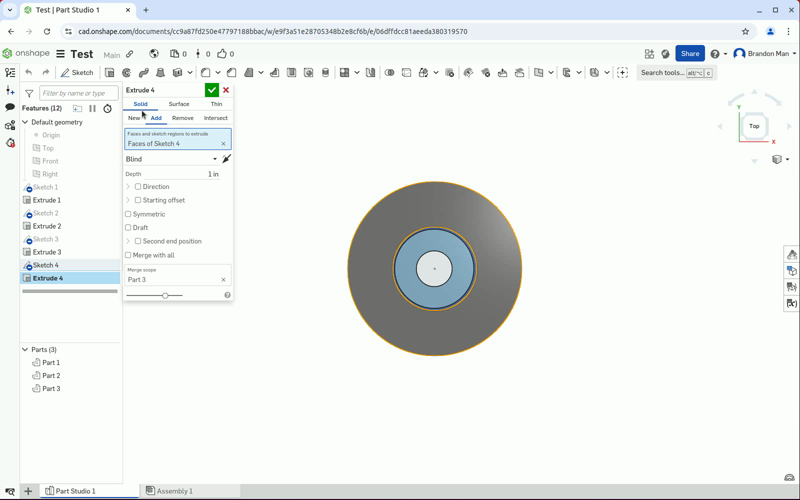
mouse_move(137, 120)
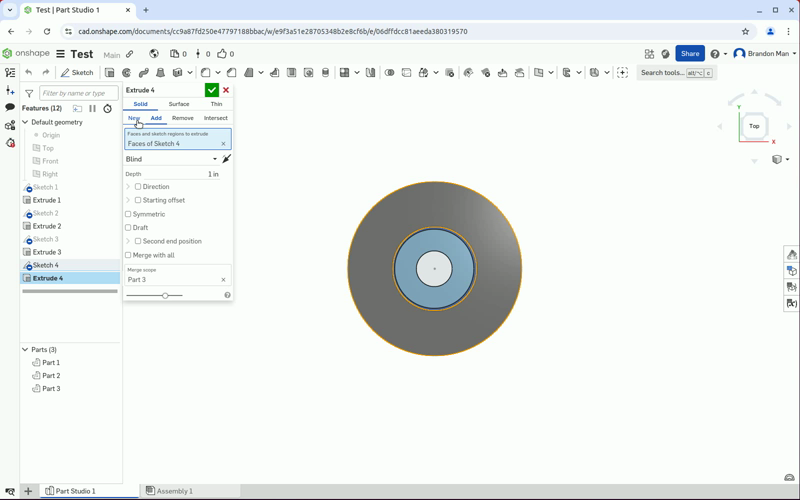
click(137, 120)
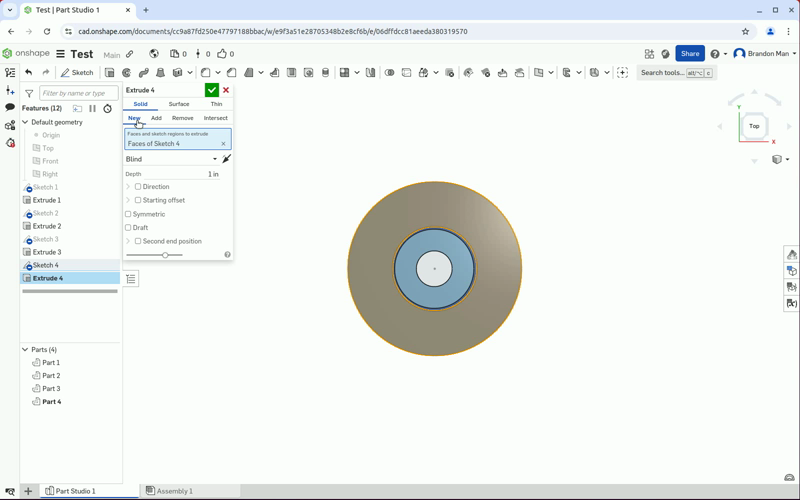
key(tab, 4)
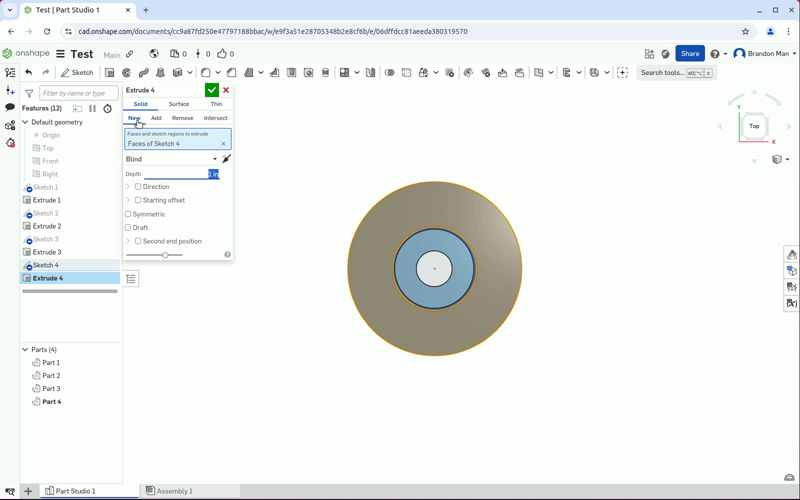
text(-1.444)
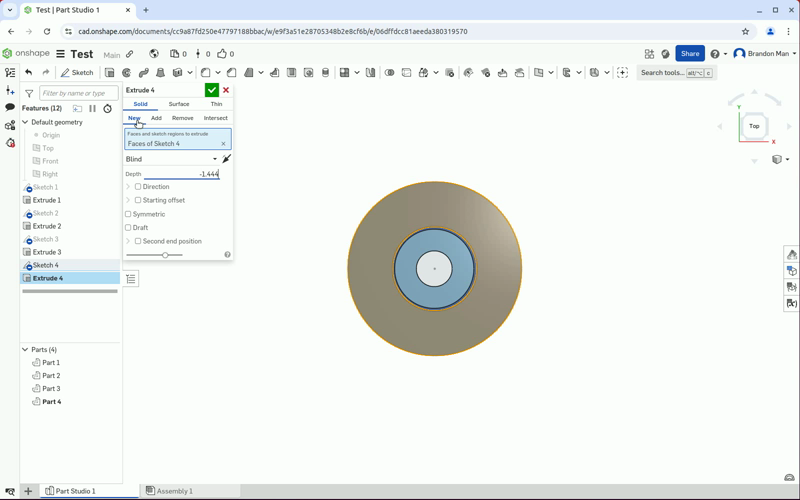
key(enter)
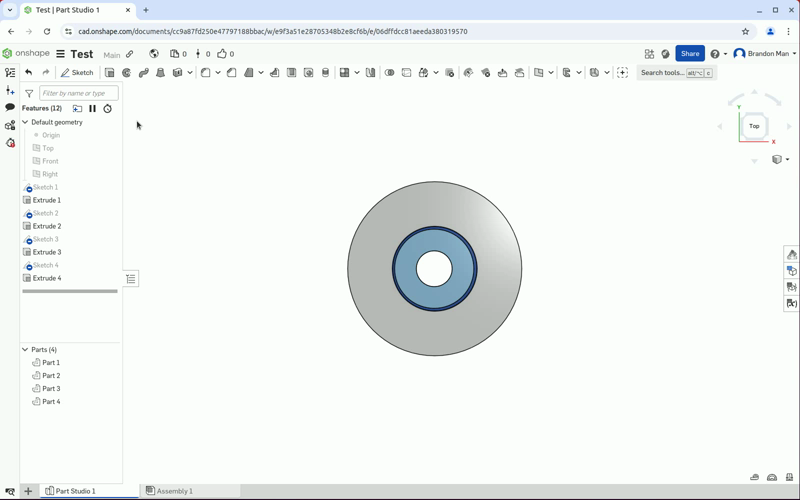
key(shift+h)
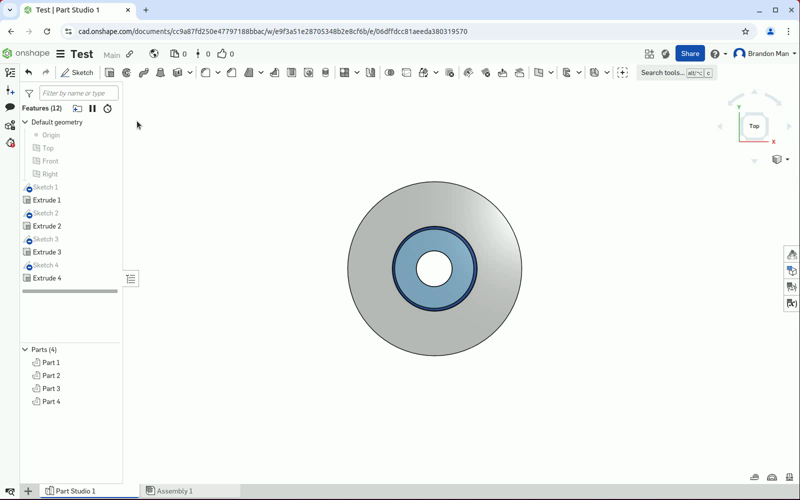
key(shift+h)
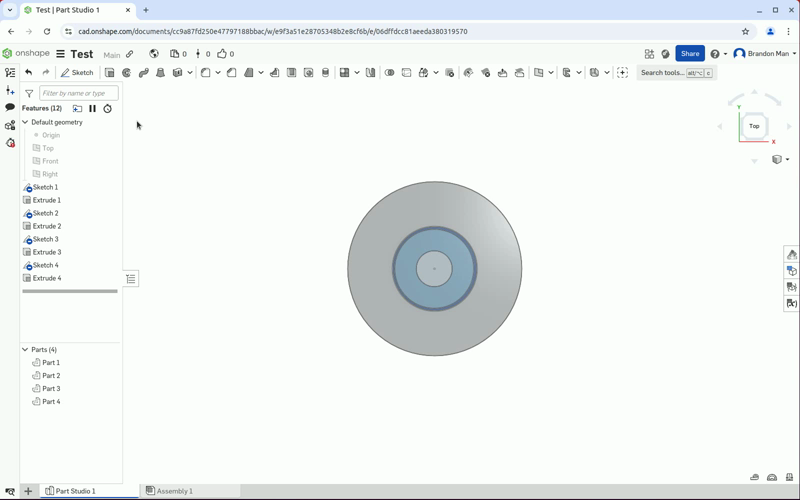
key(shift+7)
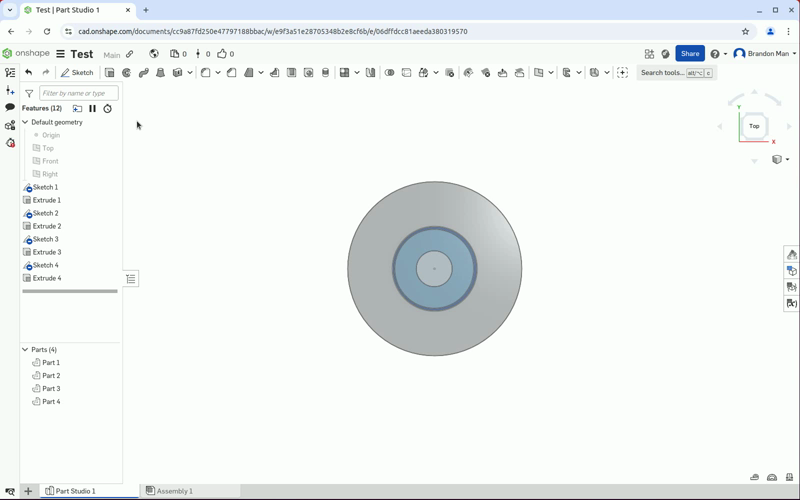
key(up, 3)
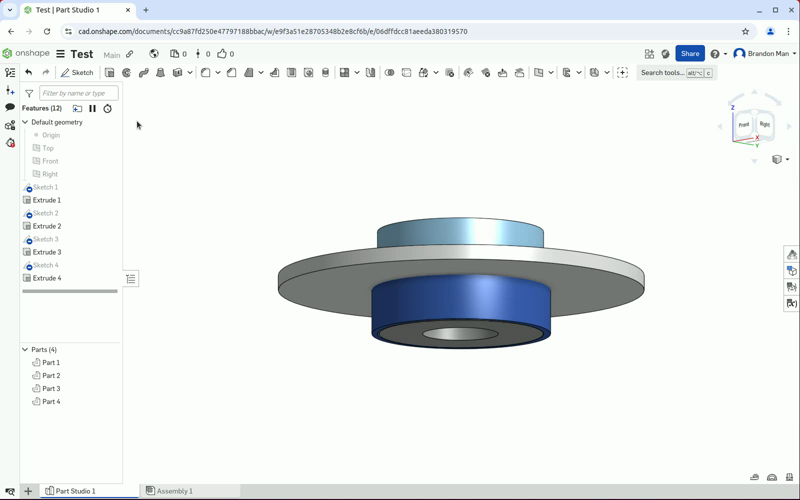
key(left, 3)
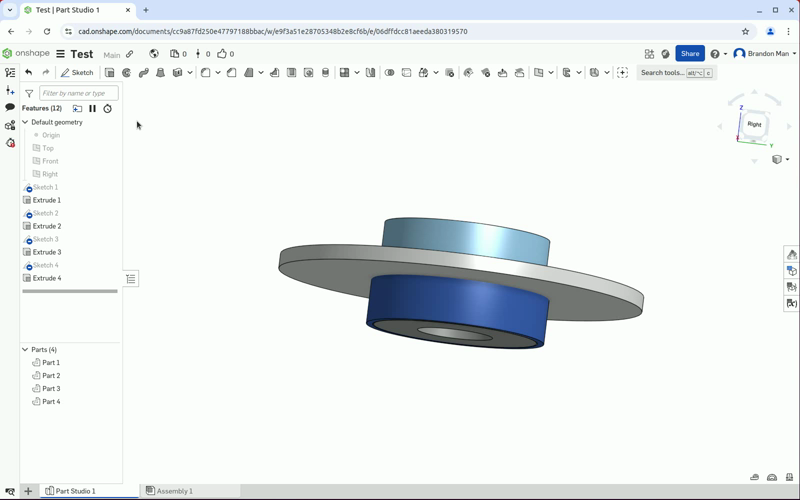
key(right, 3)
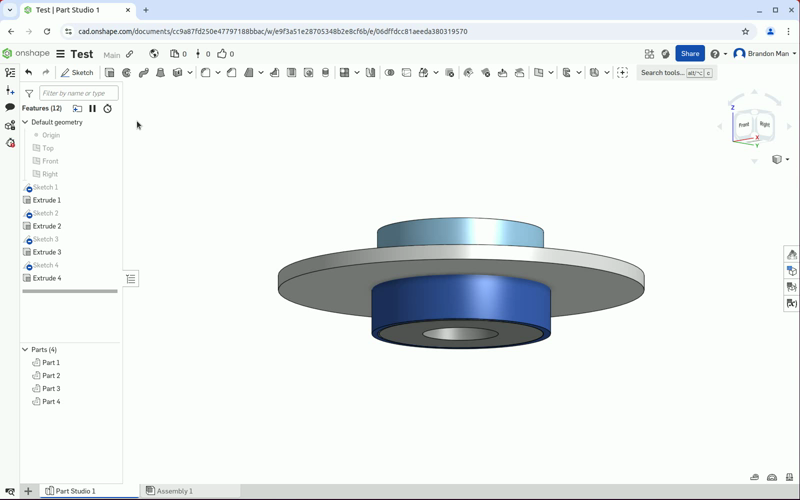
key(down, 3)
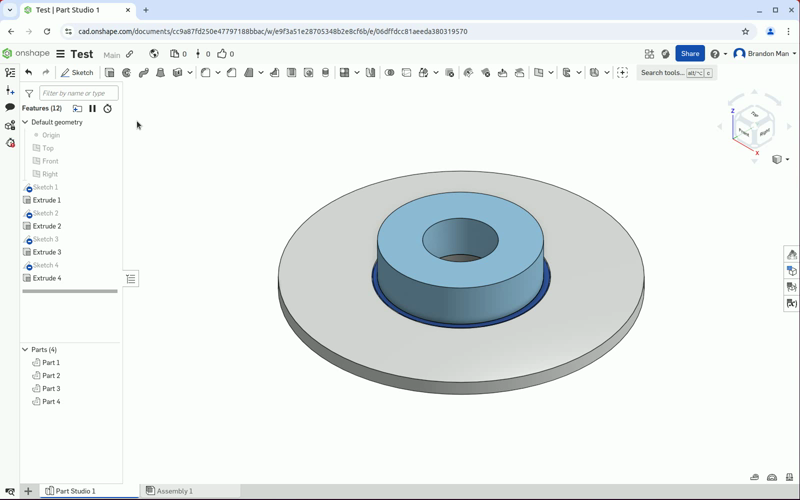
mouse_move(73, 189)
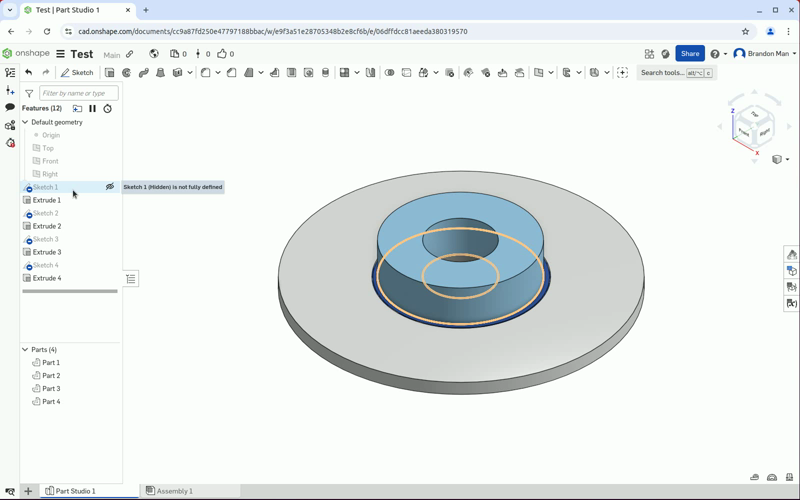
click(73, 189)